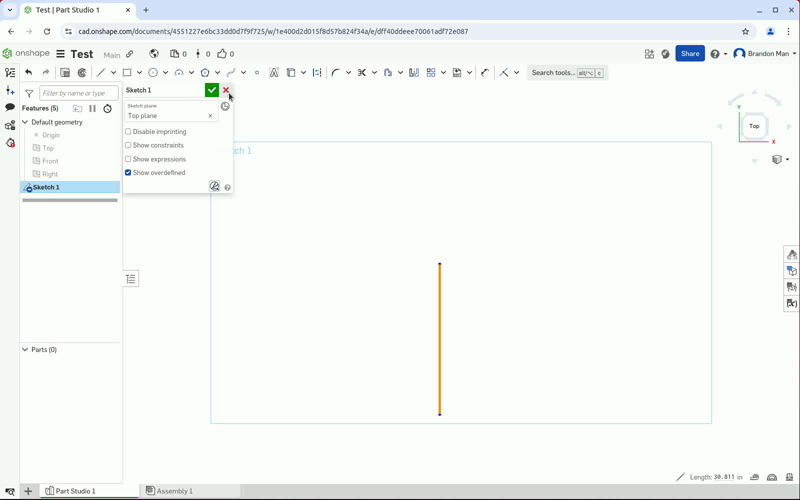
key(shift+h)
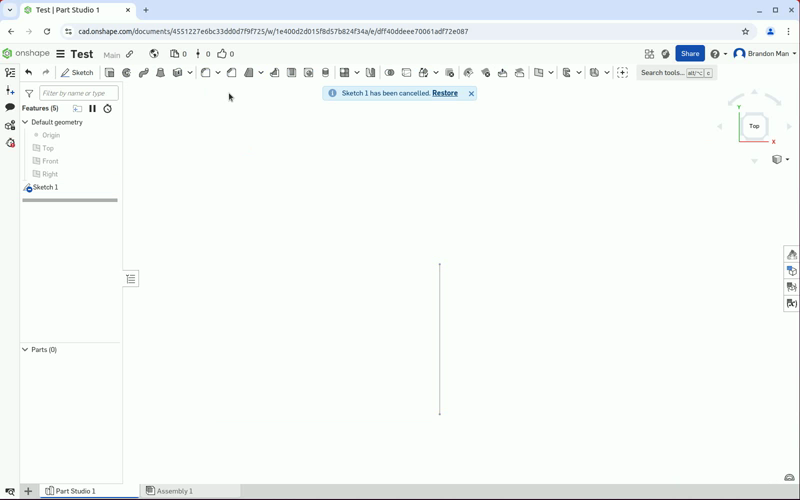
key(shift+s)
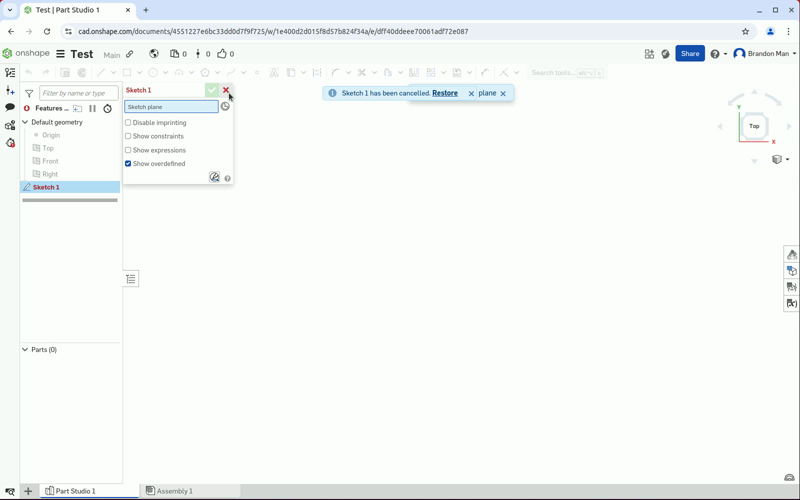
mouse_move(73, 150)
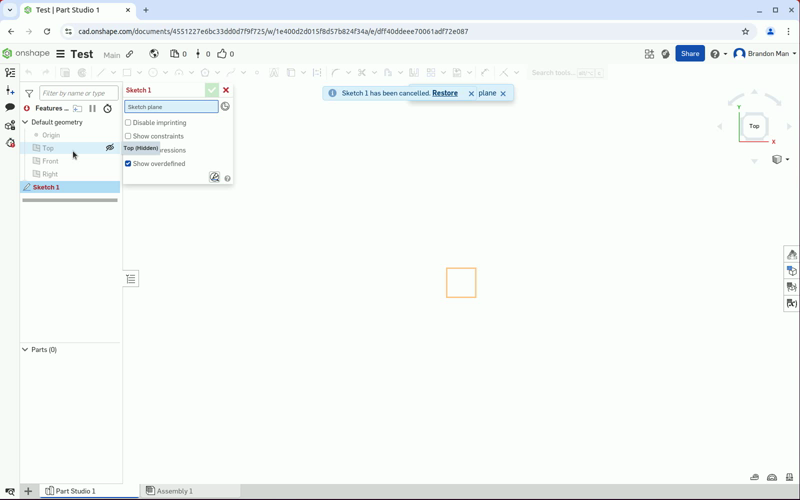
click(73, 150)
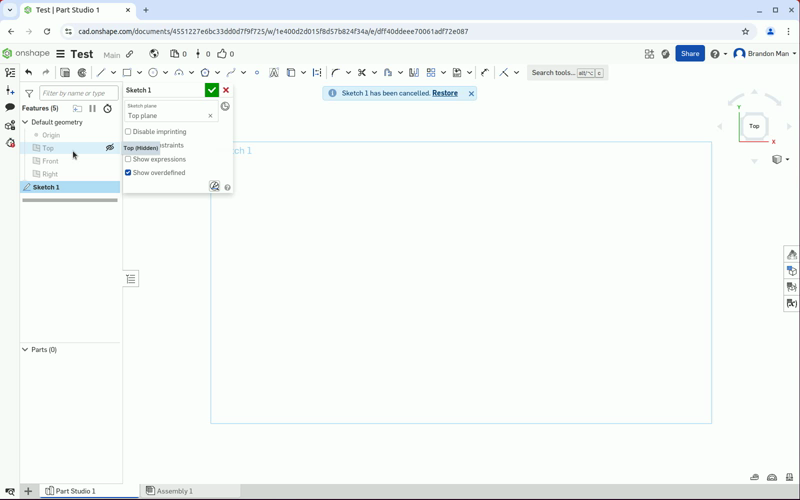
mouse_move(73, 352)
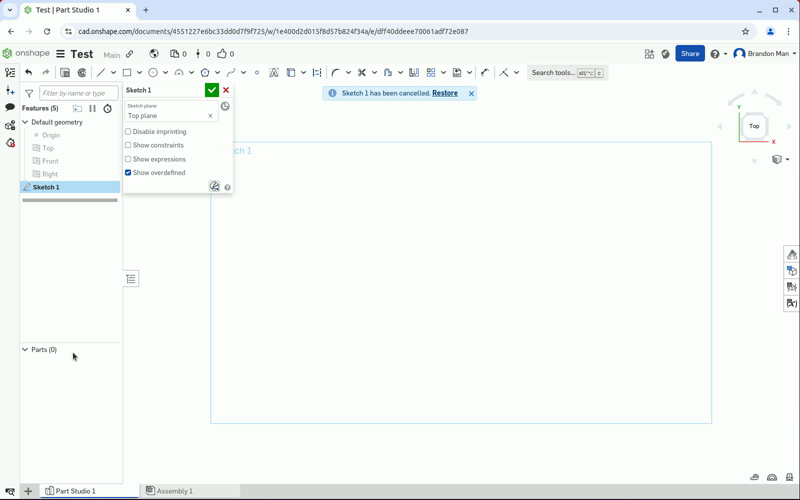
key(y)
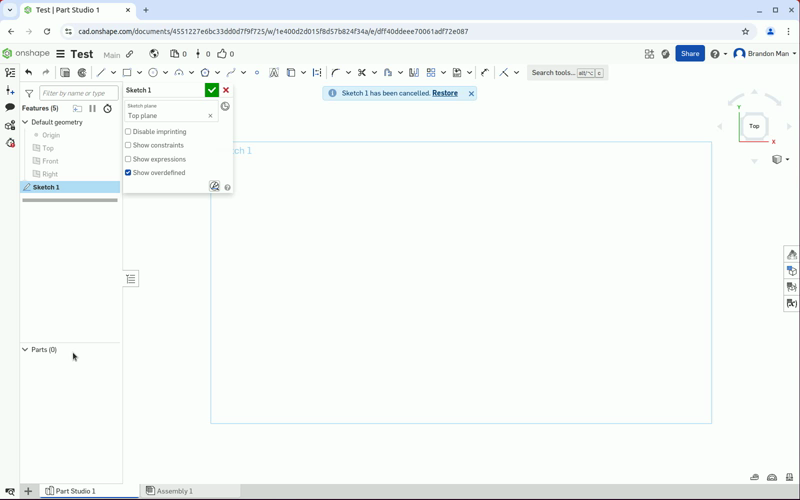
key(l)
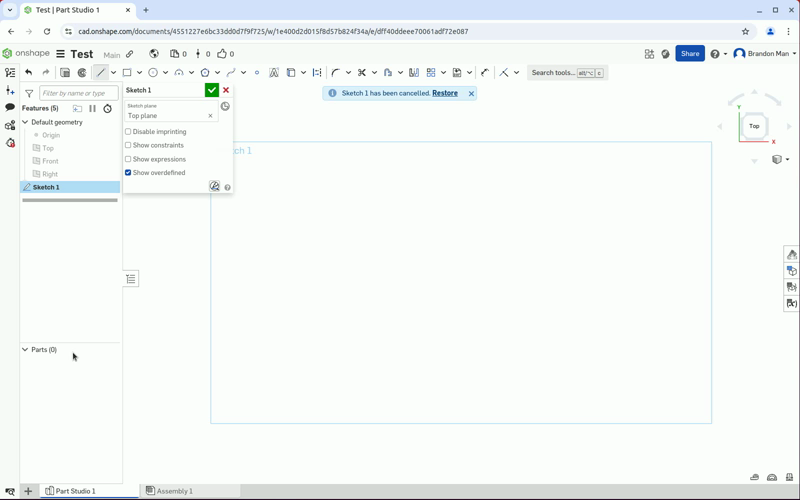
key_down(shift)
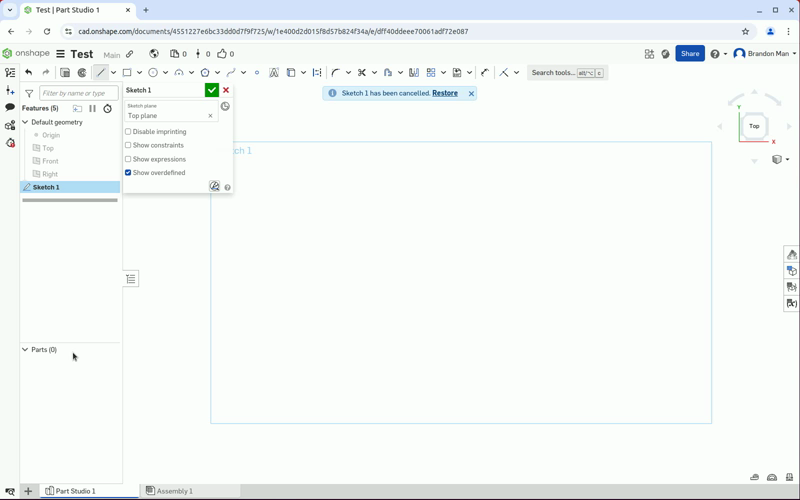
mouse_move(420, 311)
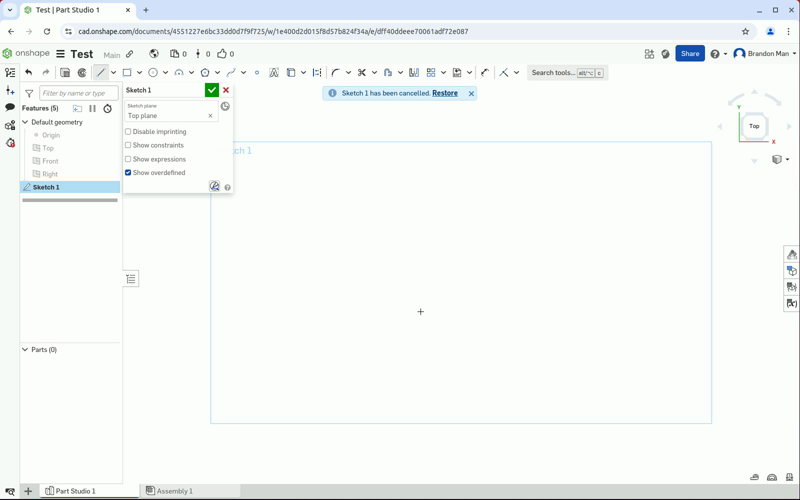
click(420, 311)
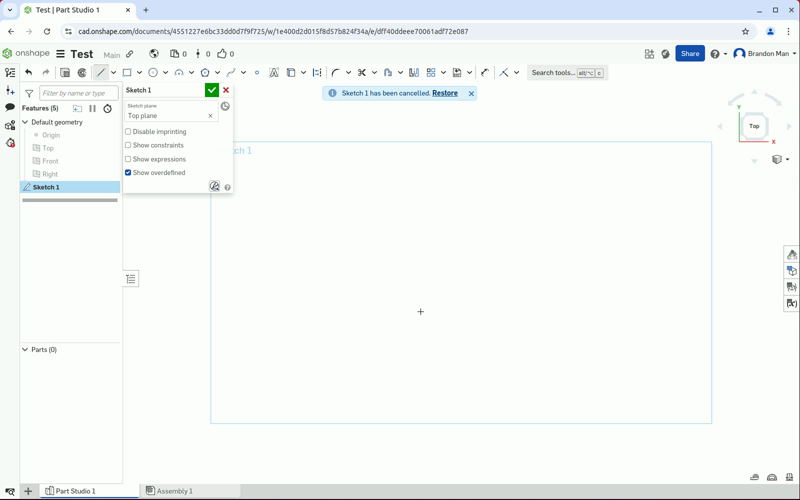
key_up(shift)
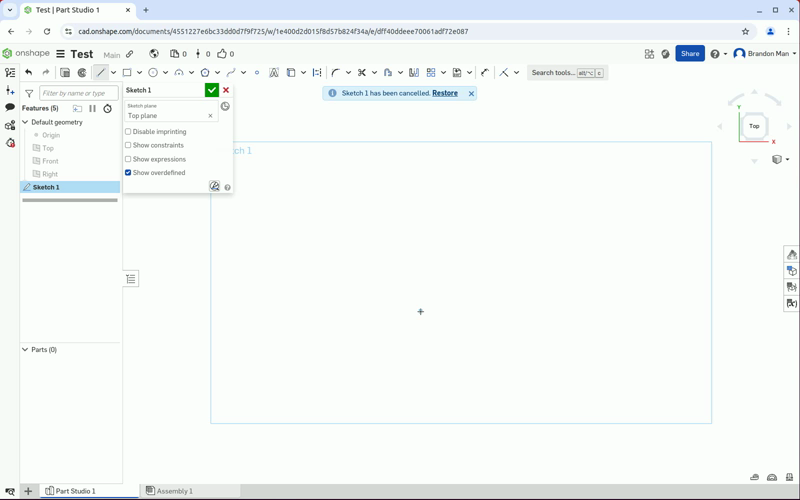
key_down(shift)
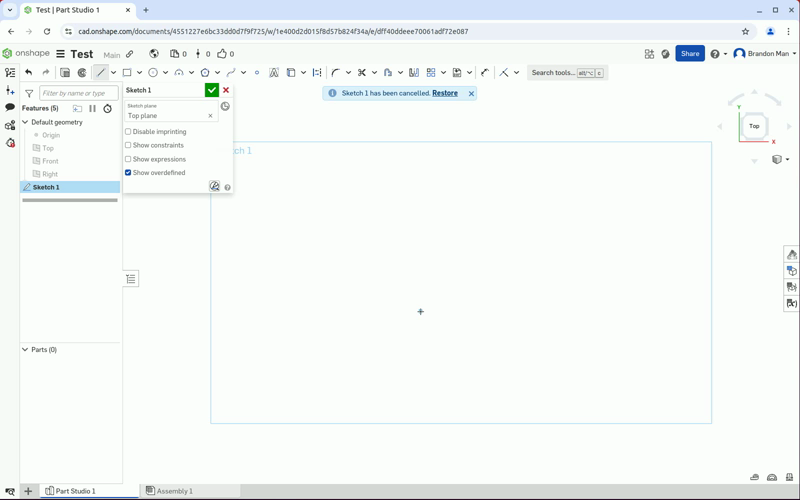
mouse_move(560, 296)
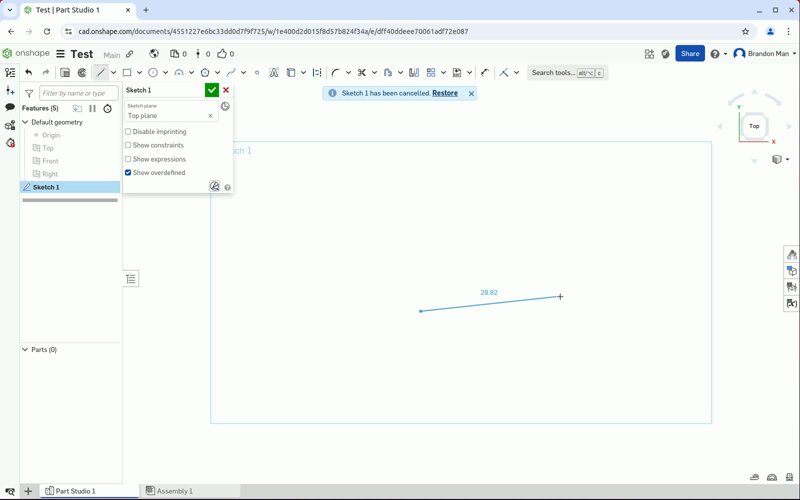
click(560, 296)
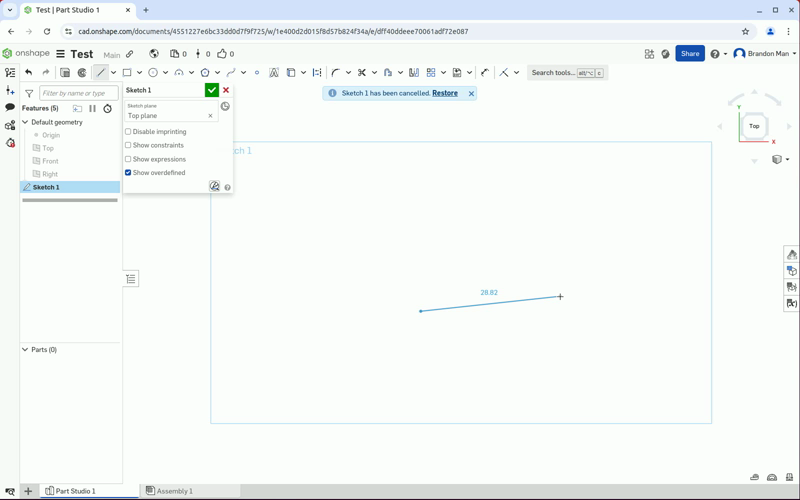
key_up(shift)
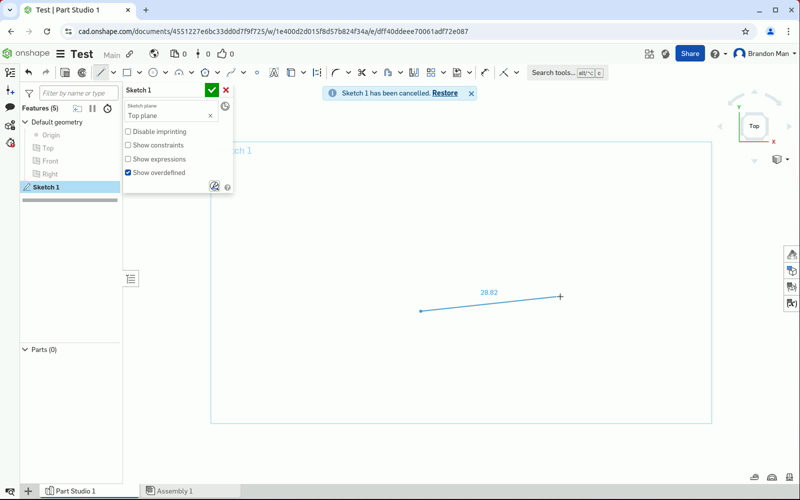
key(esc)
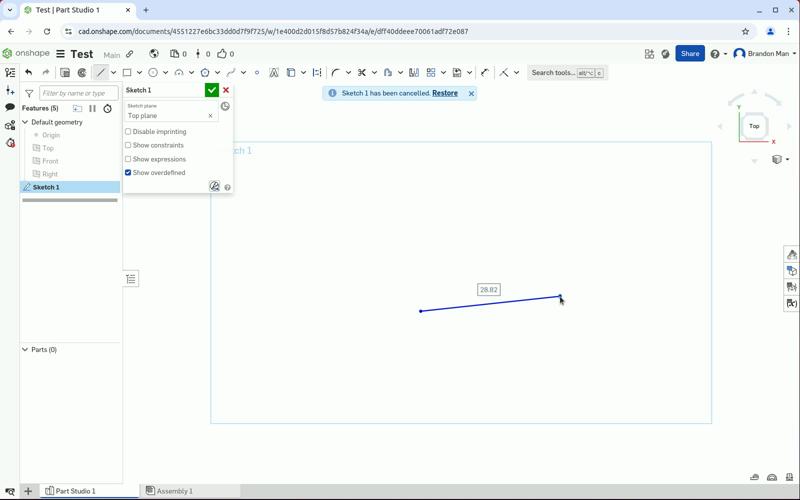
key(a)
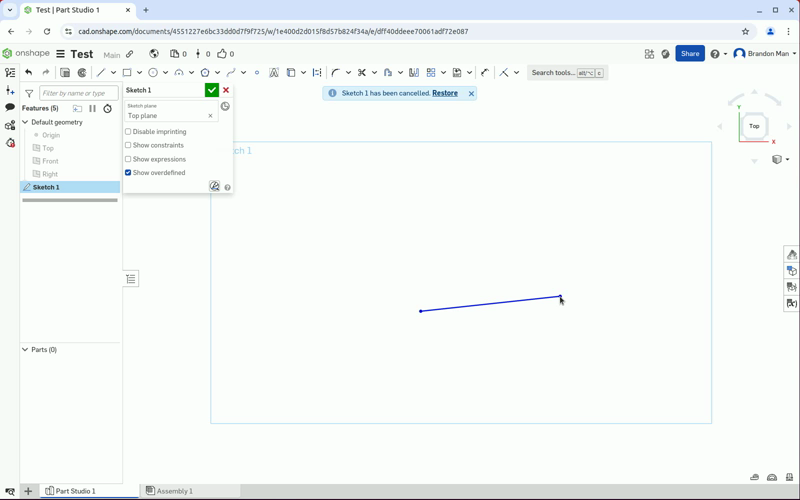
mouse_move(560, 296)
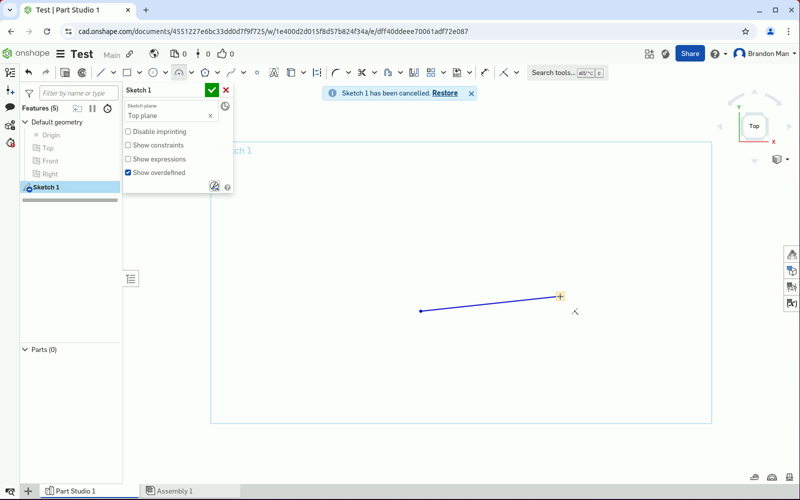
click(560, 296)
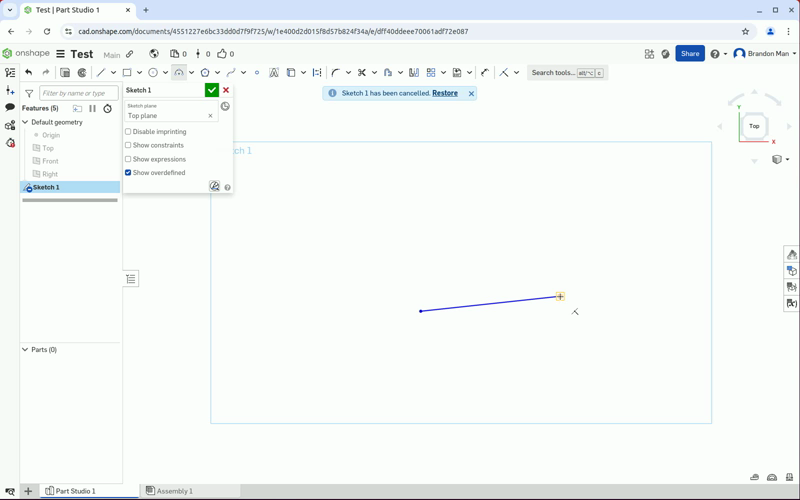
key_down(shift)
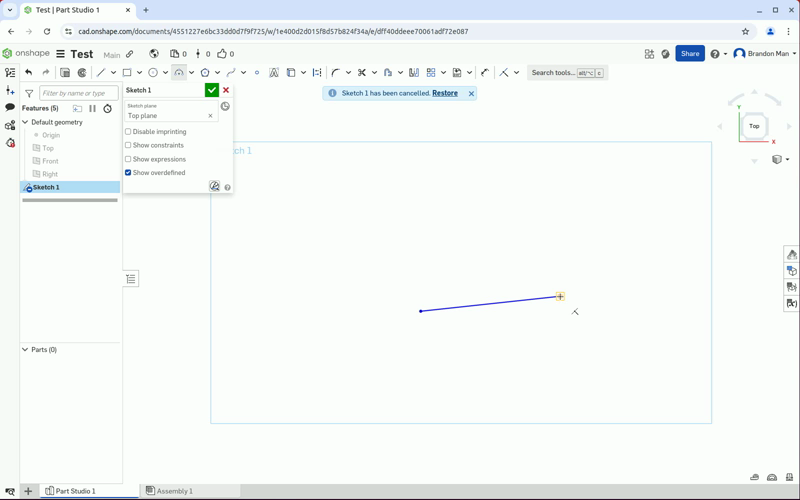
mouse_move(560, 268)
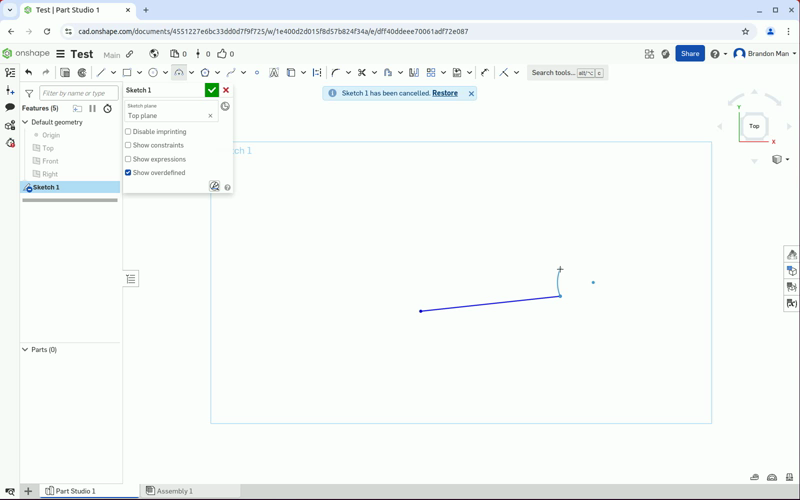
click(560, 268)
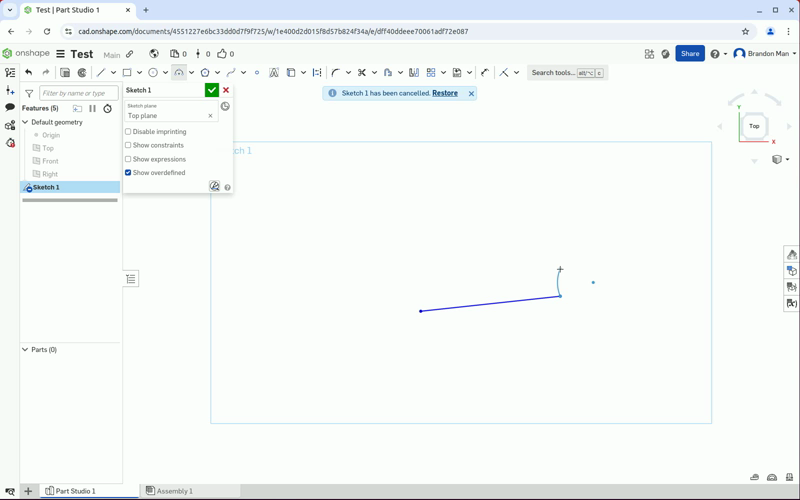
mouse_move(544, 282)
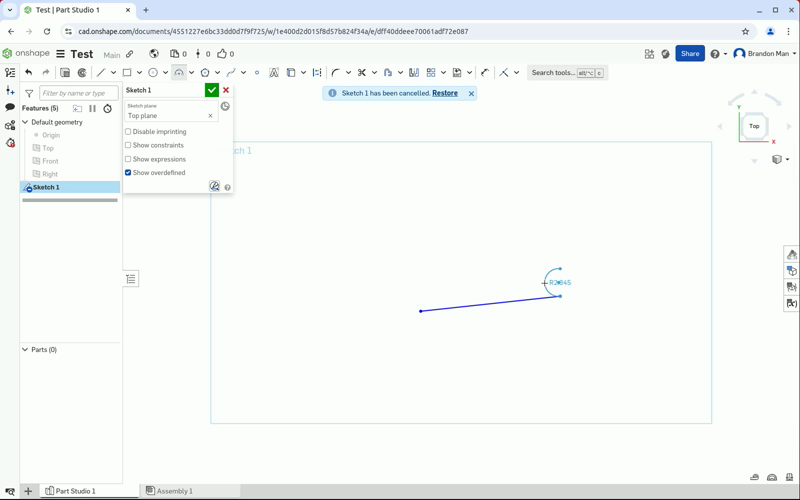
click(544, 282)
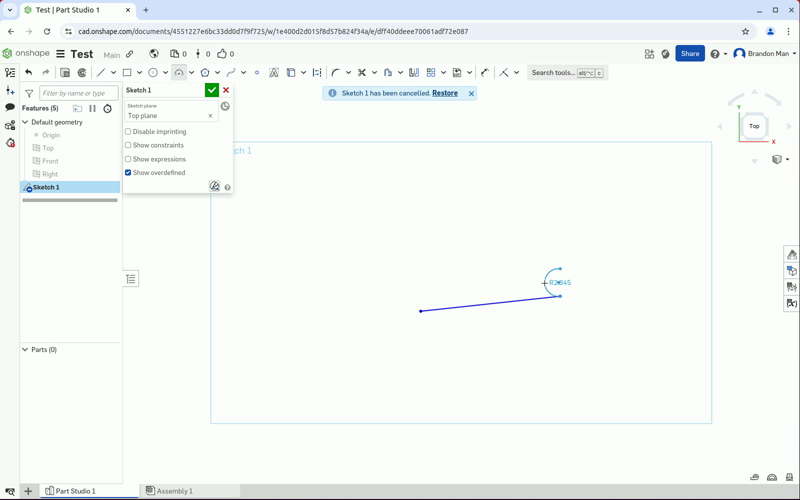
key_up(shift)
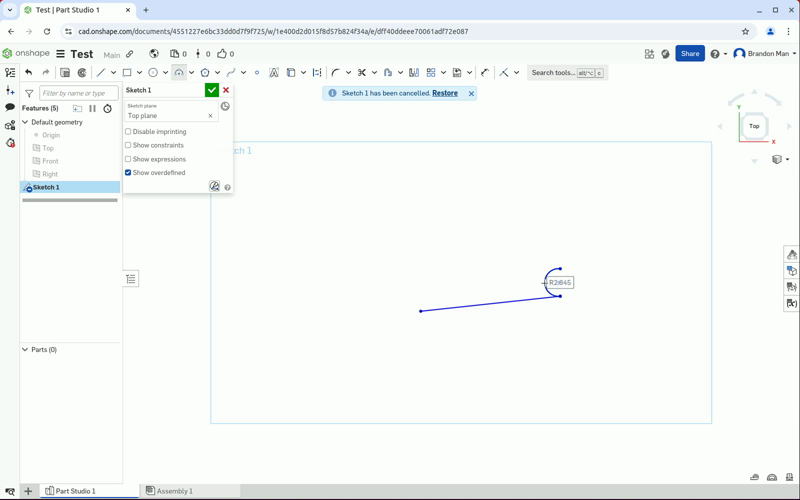
key(esc)
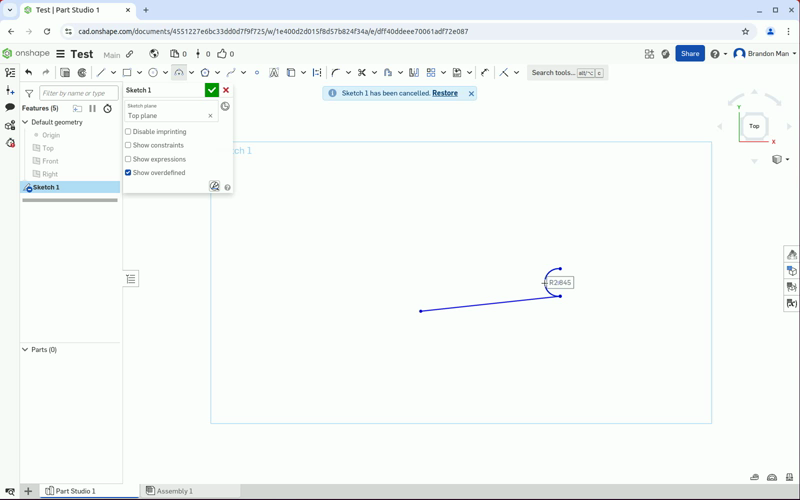
key(l)
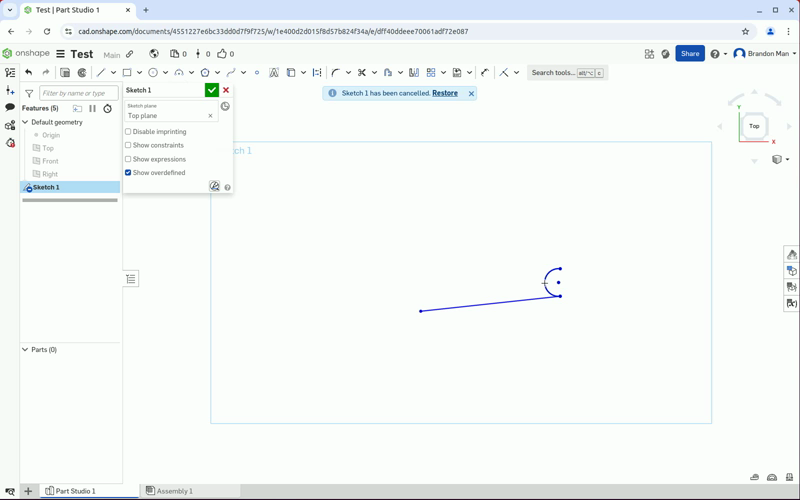
mouse_move(560, 268)
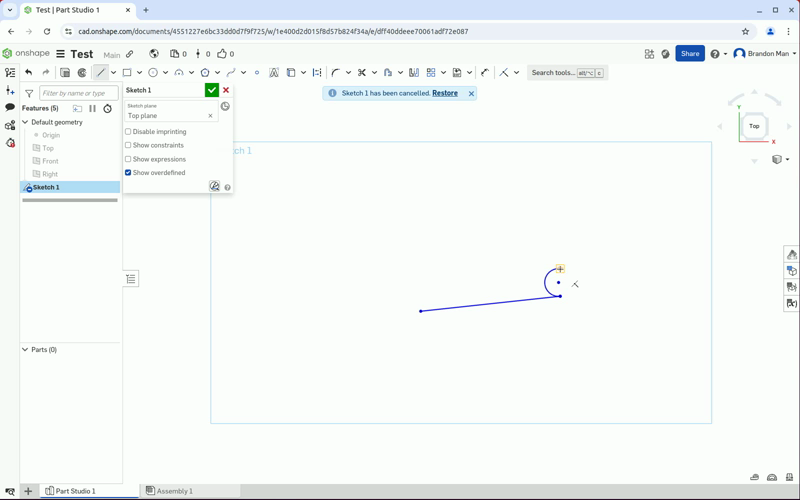
click(560, 268)
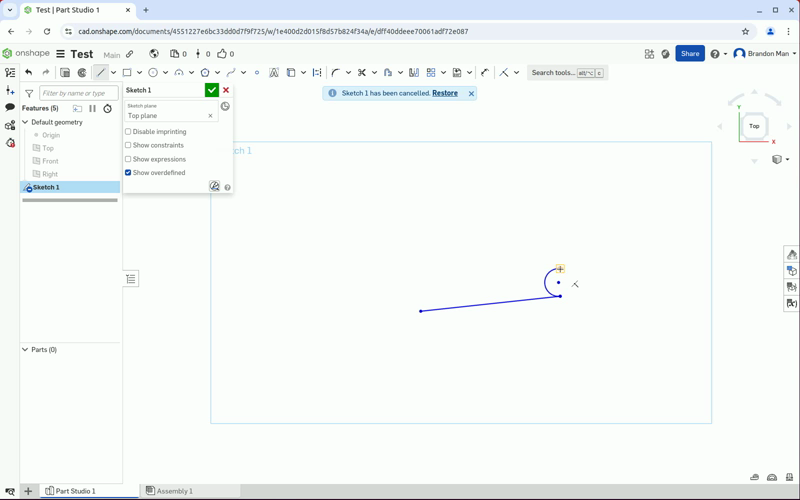
key_down(shift)
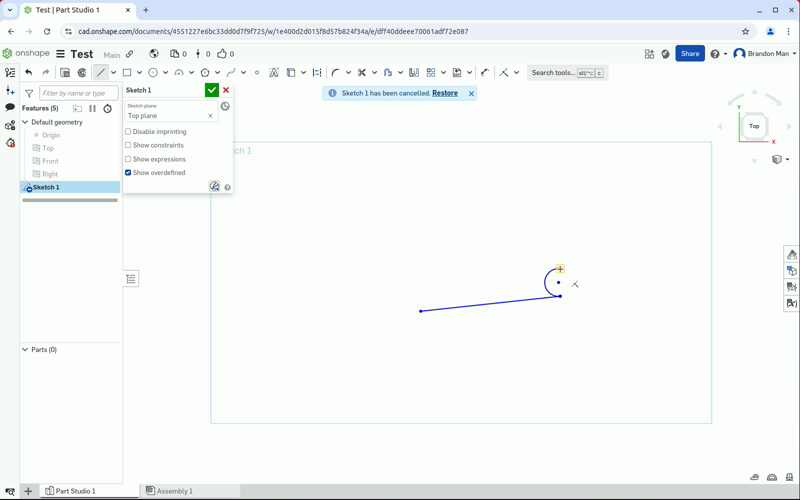
mouse_move(420, 255)
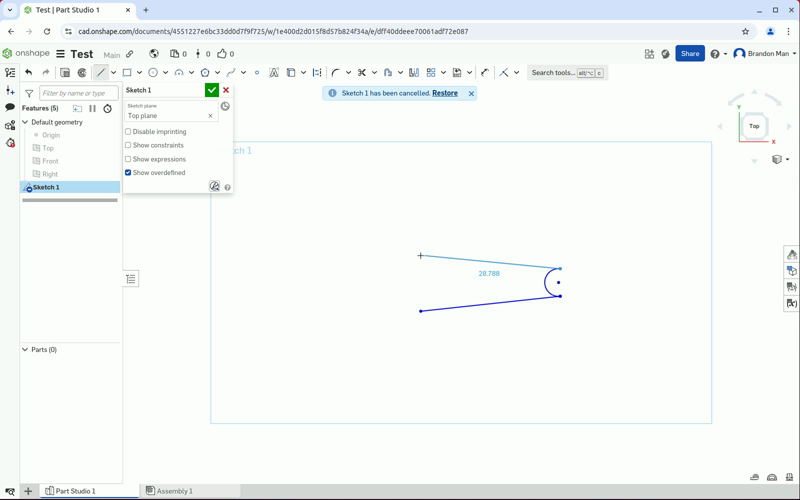
click(420, 255)
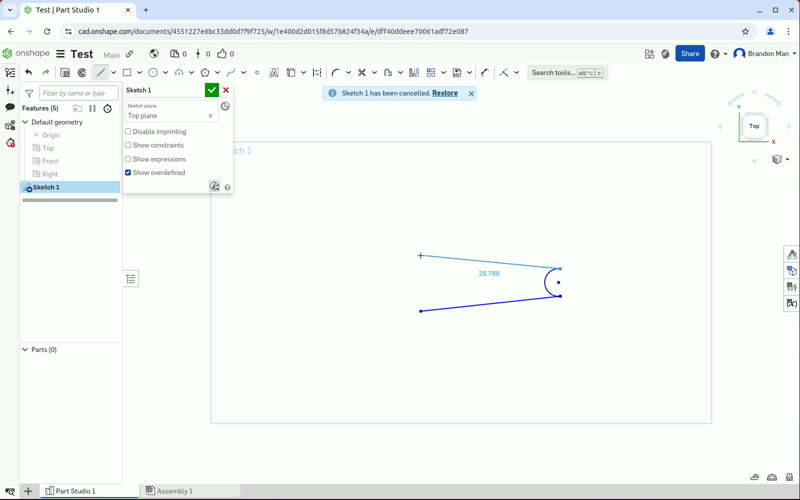
key_up(shift)
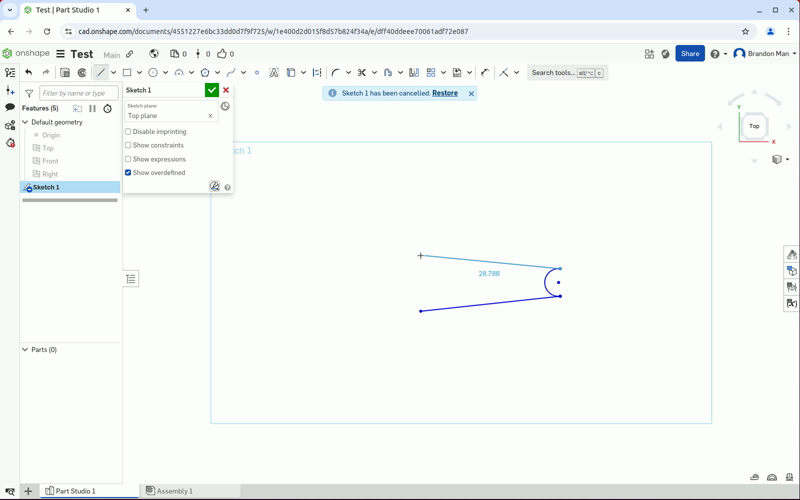
key(esc)
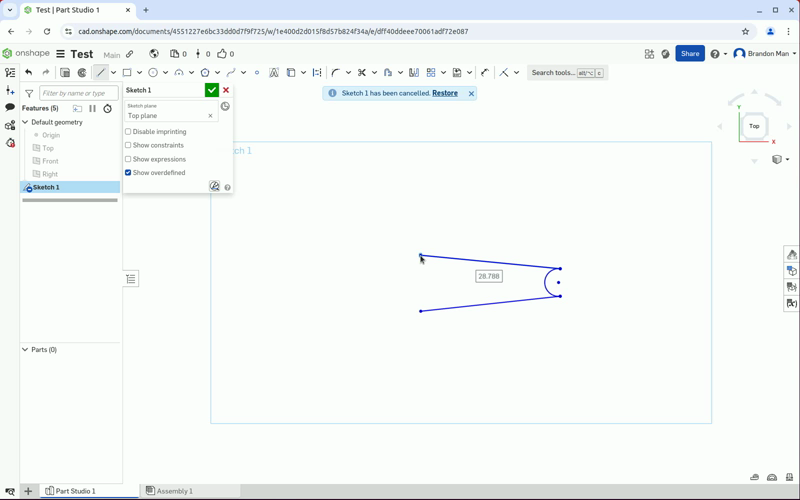
key(a)
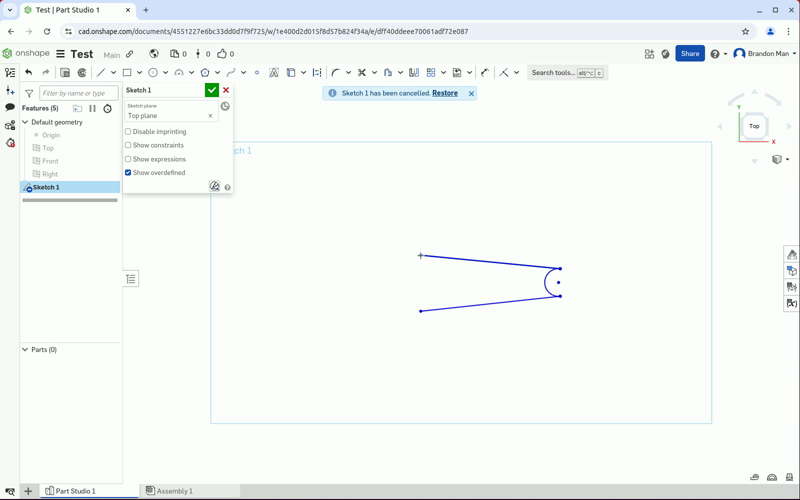
mouse_move(420, 255)
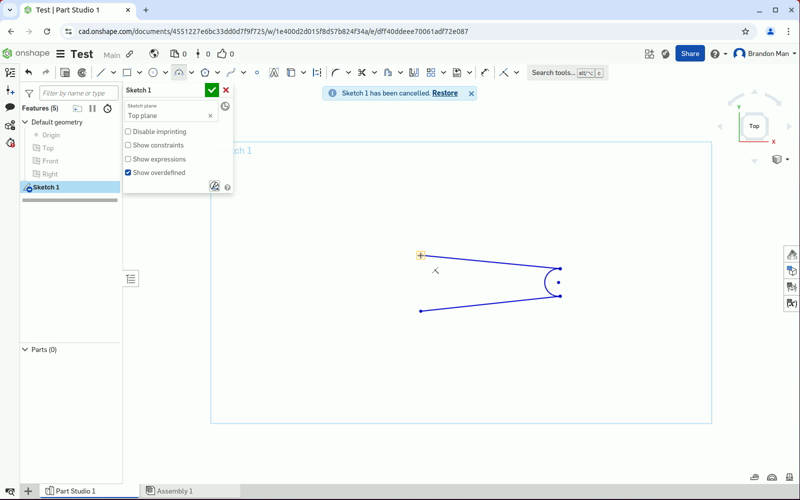
click(420, 255)
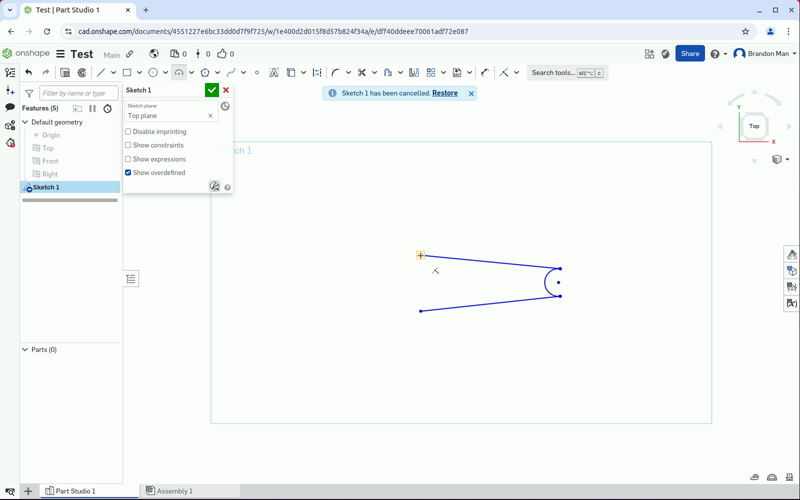
mouse_move(420, 311)
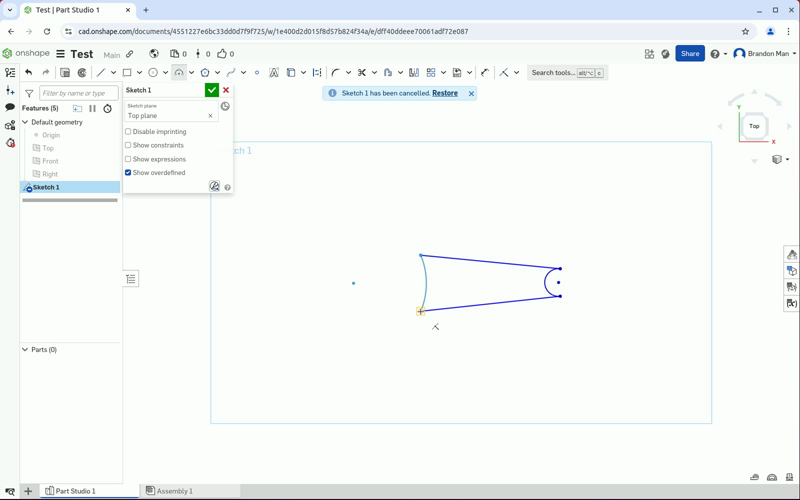
click(420, 311)
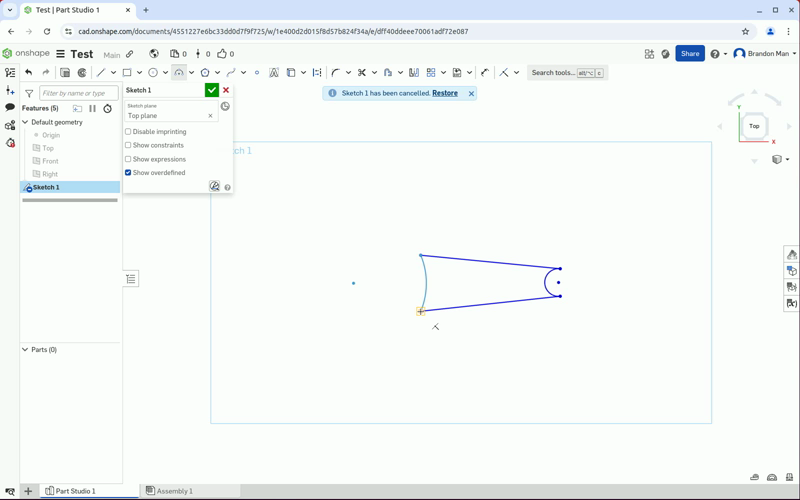
key_down(shift)
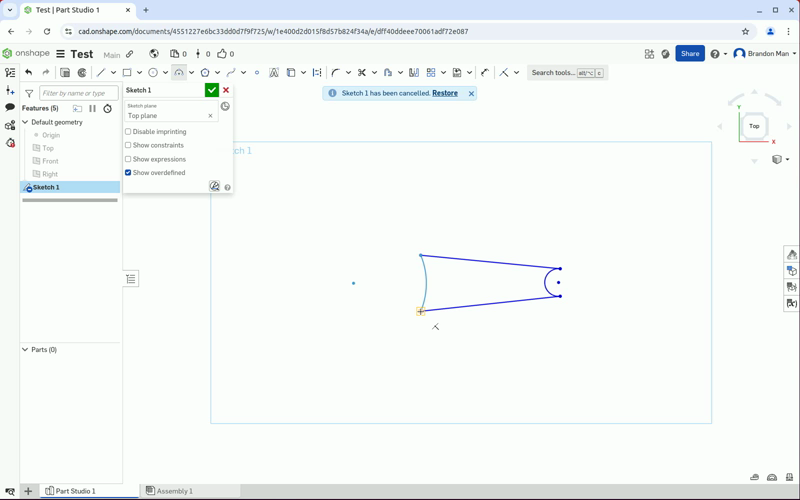
mouse_move(446, 283)
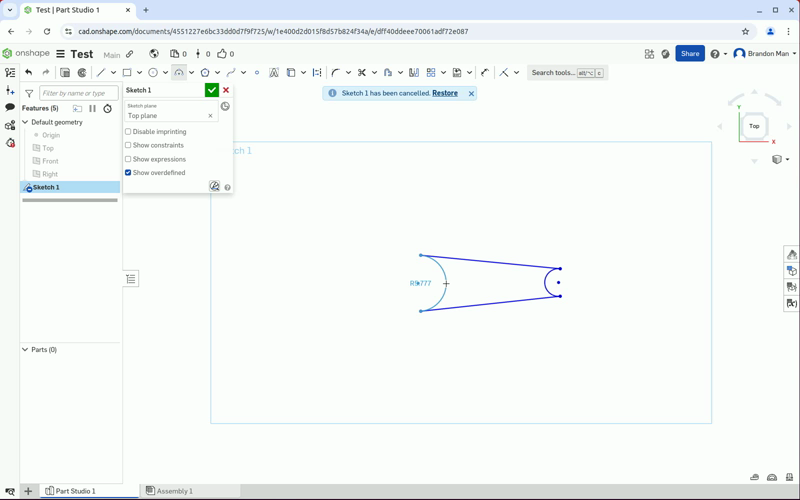
click(446, 283)
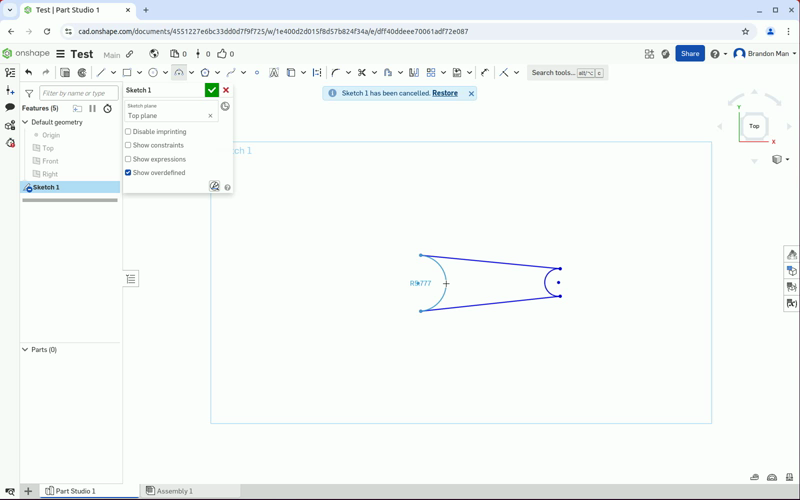
key_up(shift)
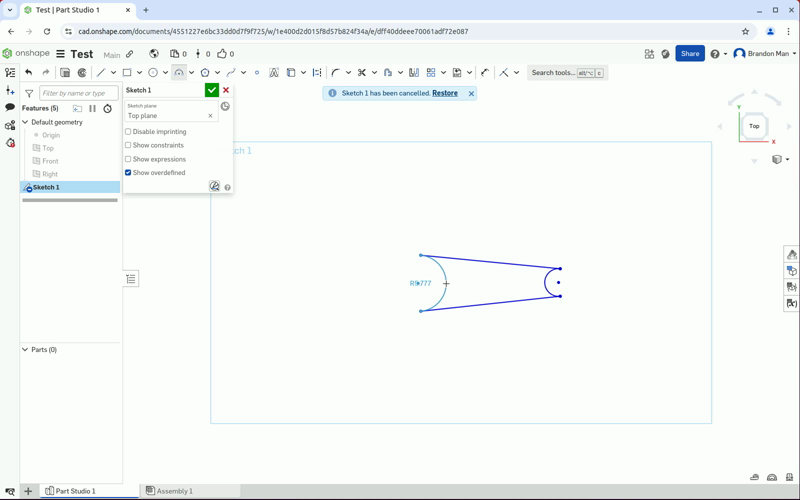
key(esc)
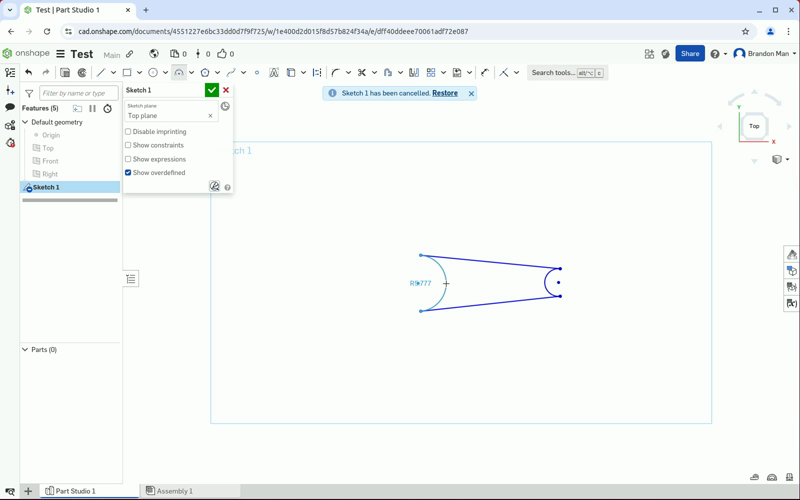
key(l)
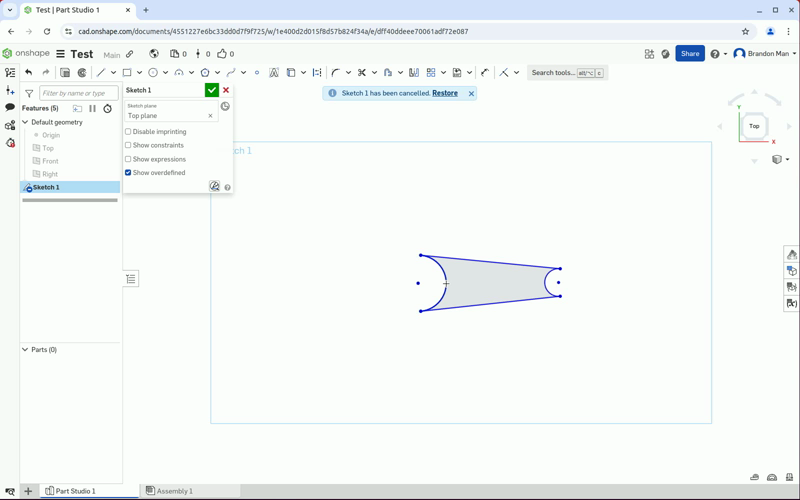
key_down(shift)
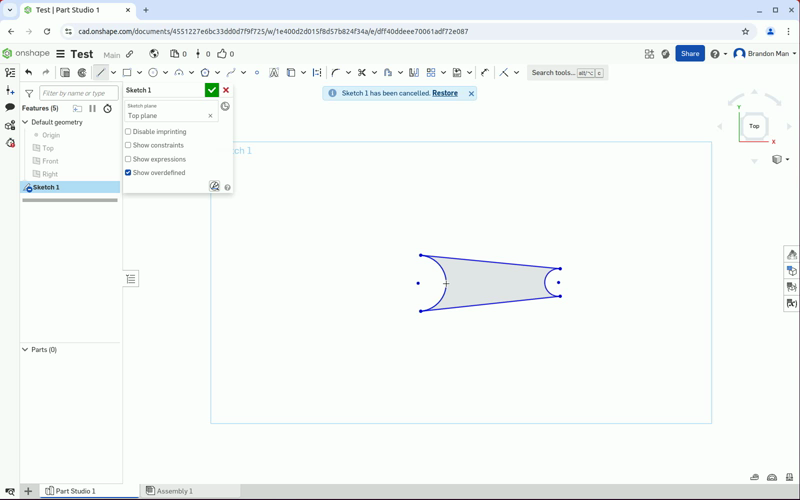
mouse_move(460, 290)
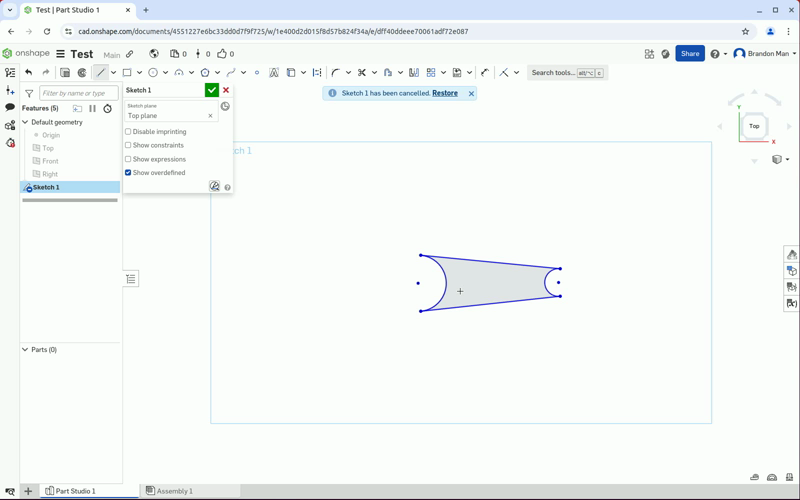
click(460, 290)
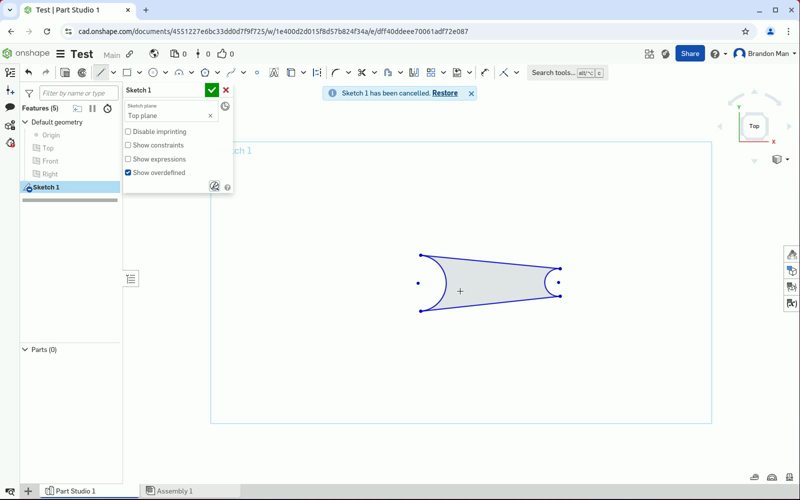
key_up(shift)
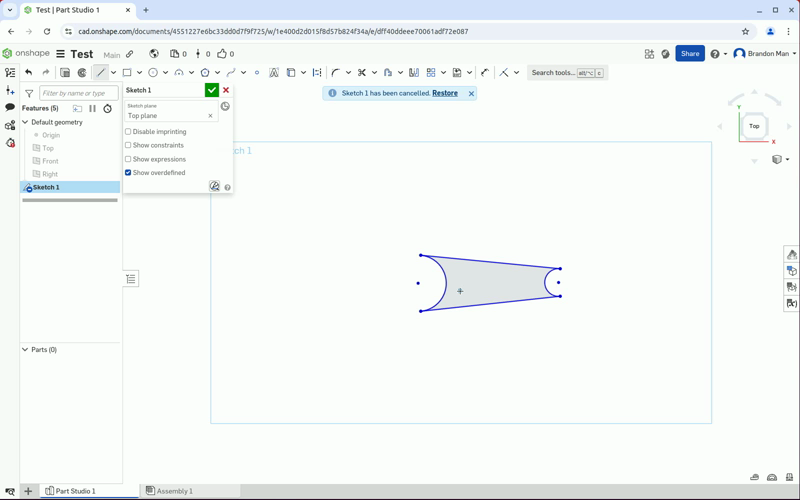
key_down(shift)
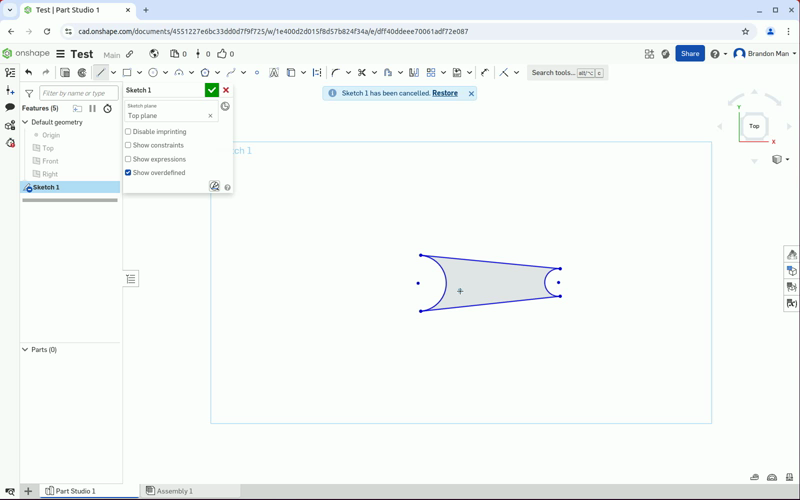
mouse_move(490, 290)
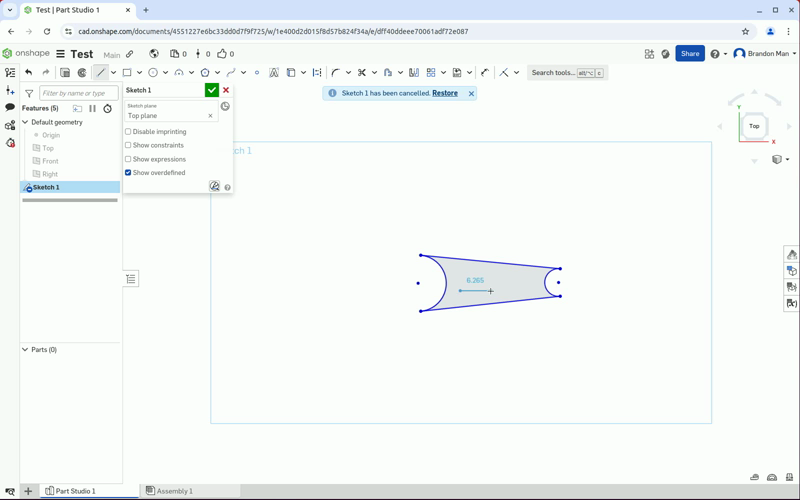
mouse_move(516, 290)
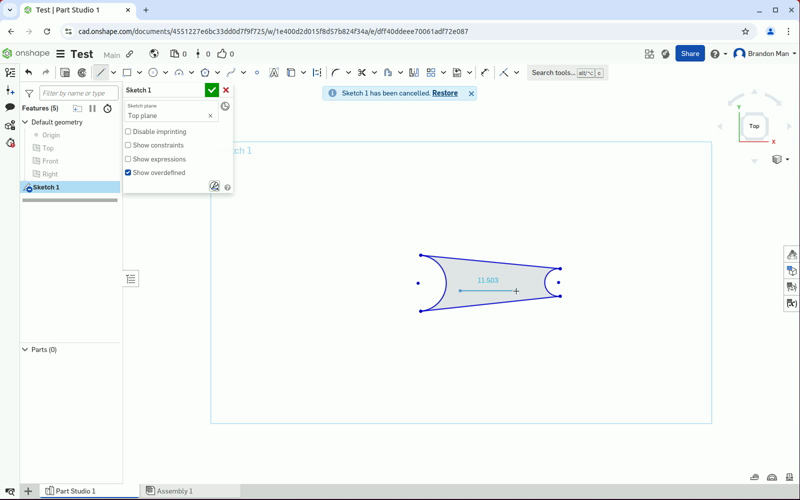
click(516, 290)
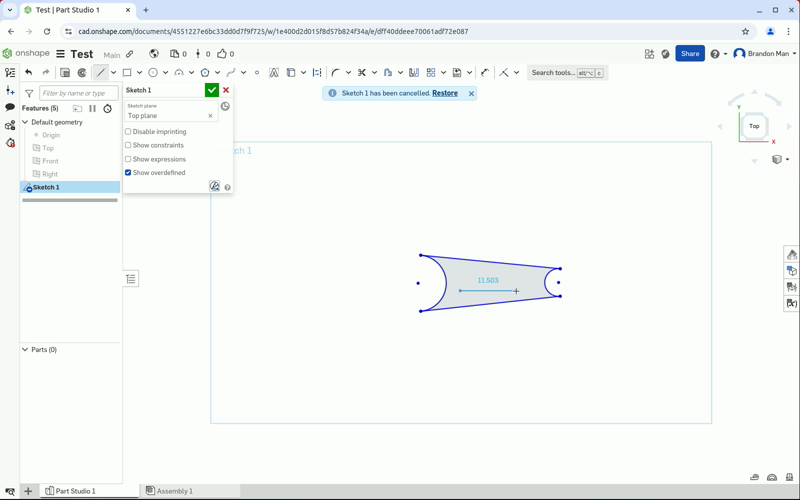
key_up(shift)
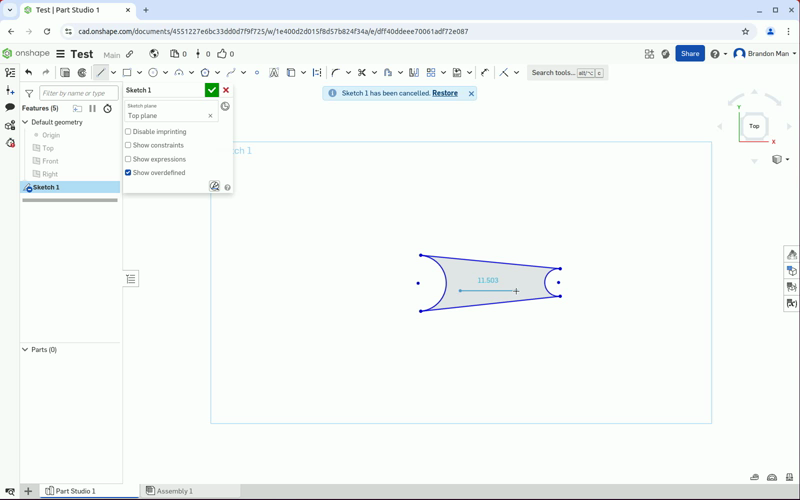
key(esc)
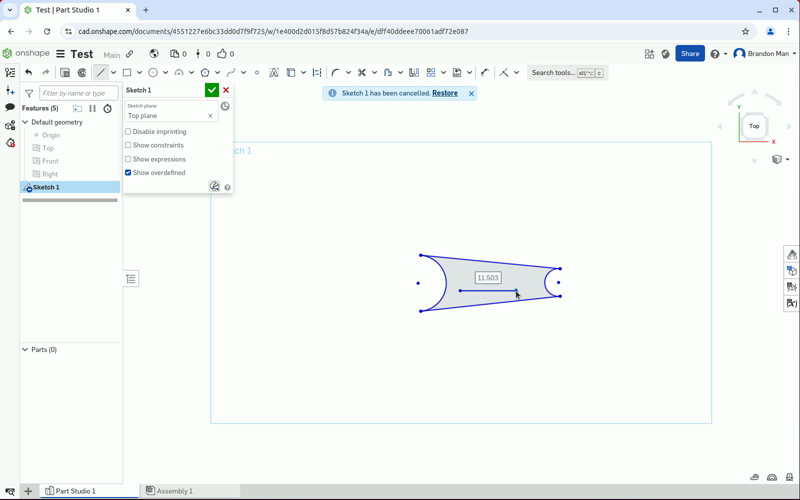
key(a)
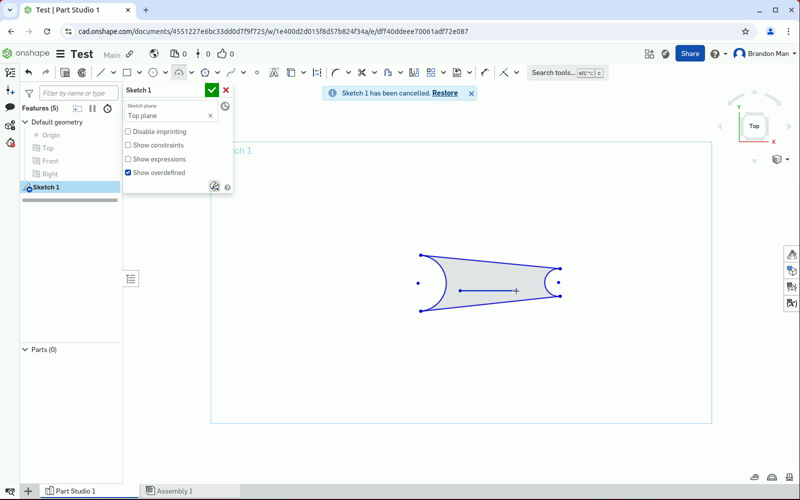
mouse_move(516, 290)
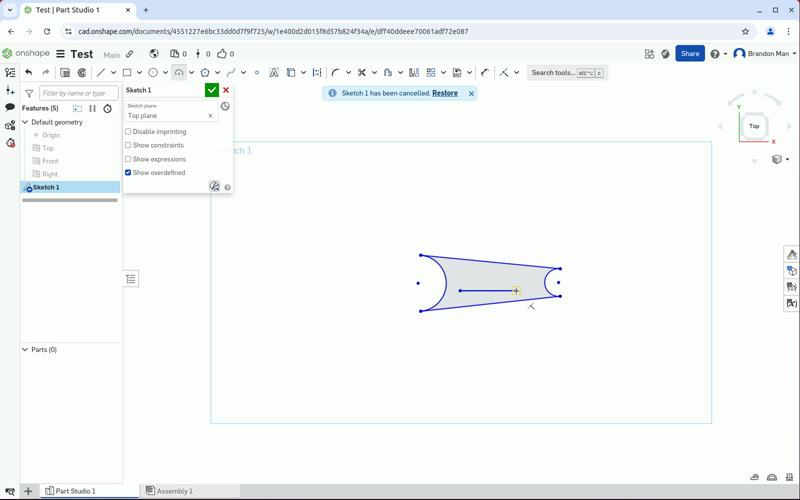
click(516, 290)
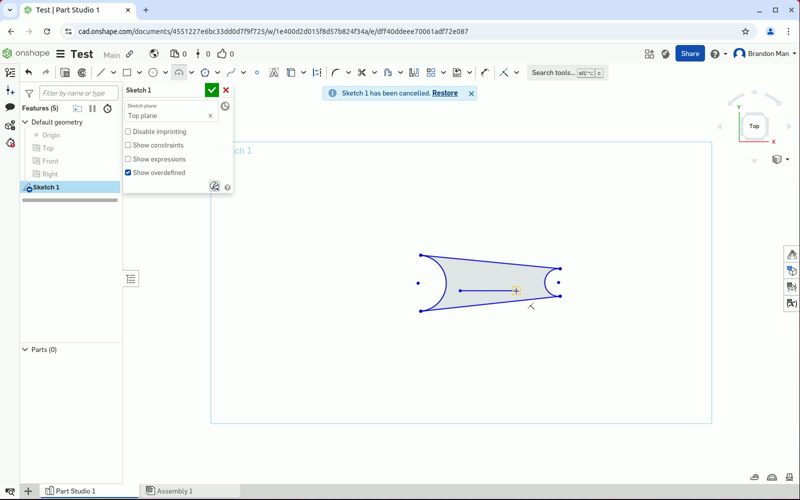
key_down(shift)
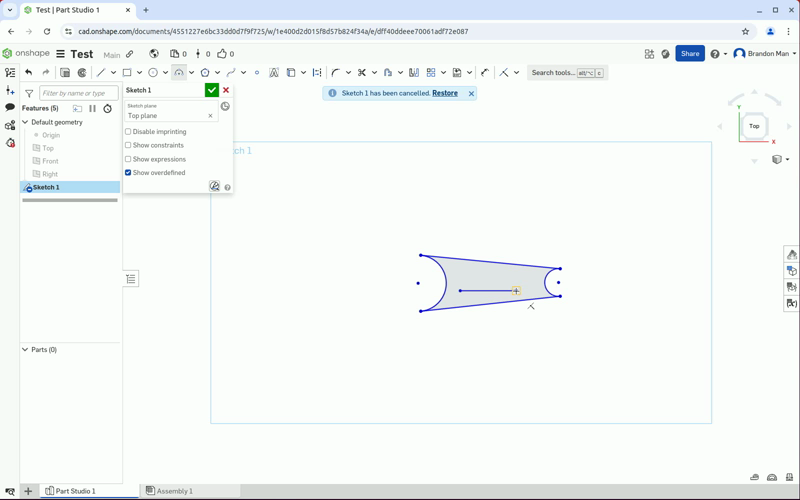
mouse_move(516, 276)
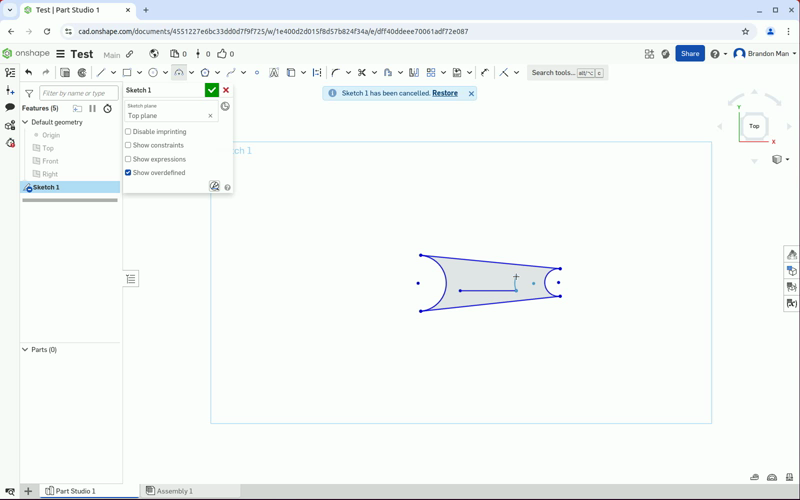
click(516, 276)
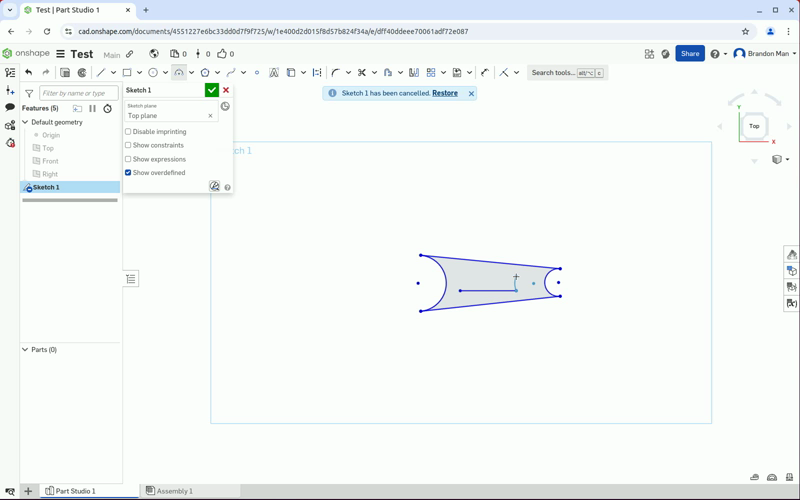
mouse_move(523, 283)
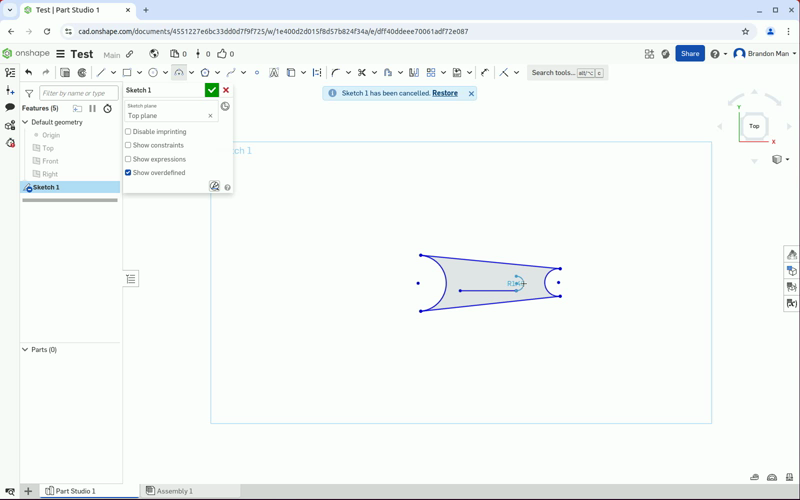
click(523, 283)
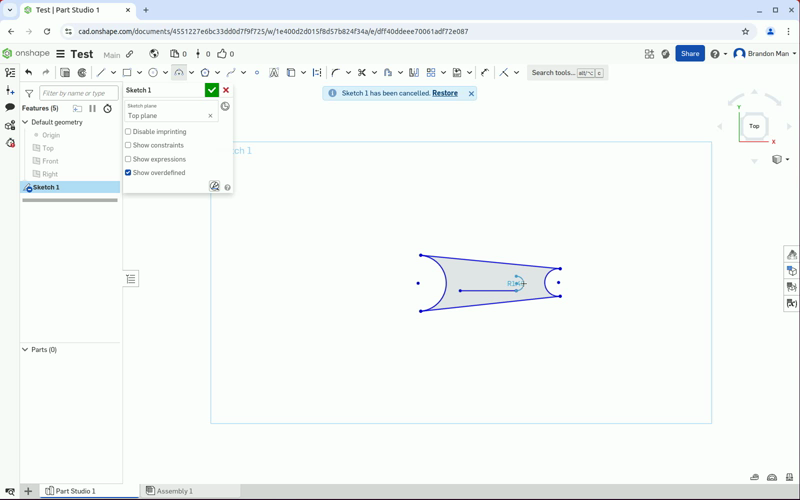
key_up(shift)
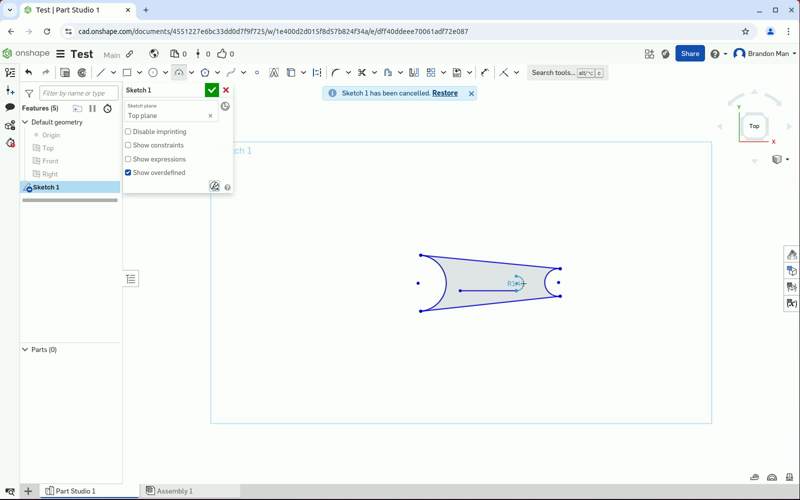
key(esc)
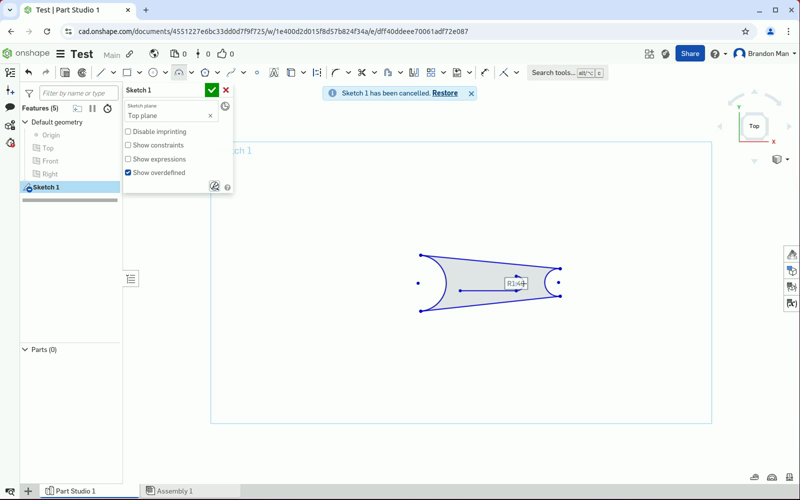
key(l)
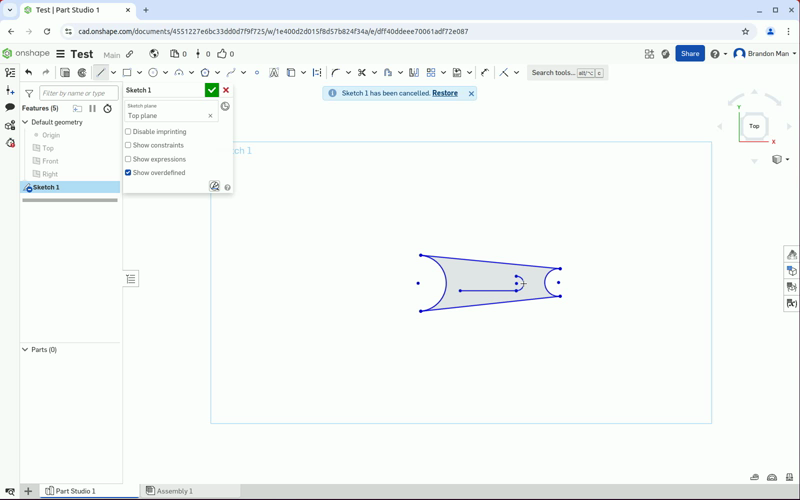
mouse_move(516, 276)
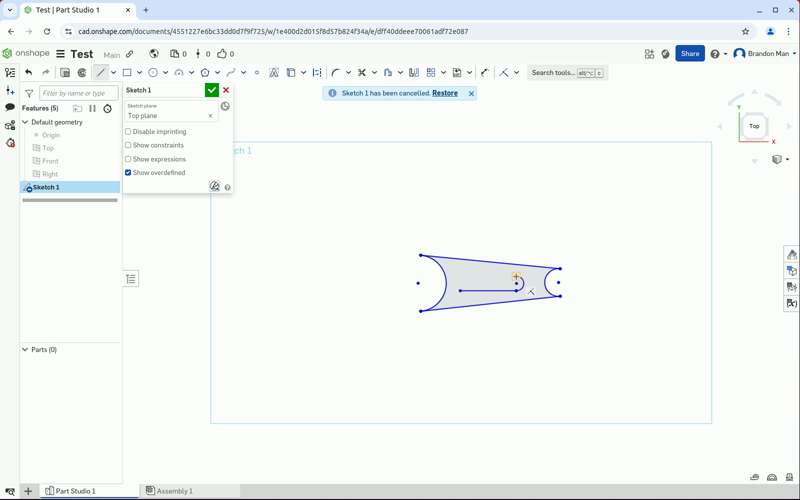
click(516, 276)
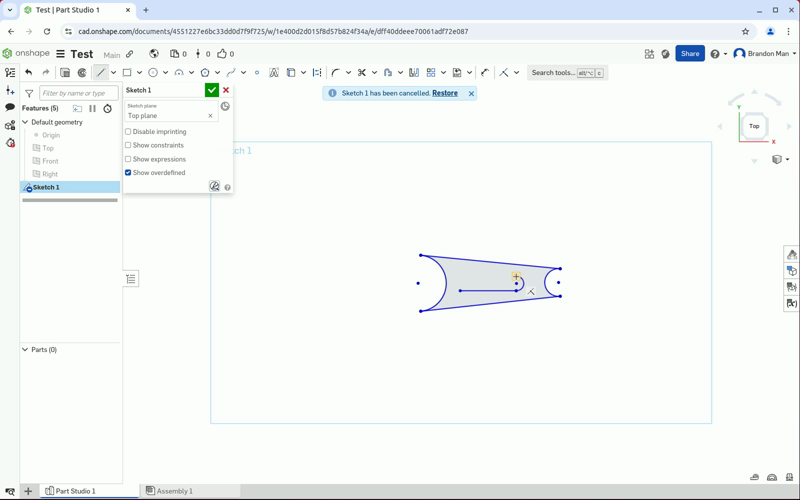
key_down(shift)
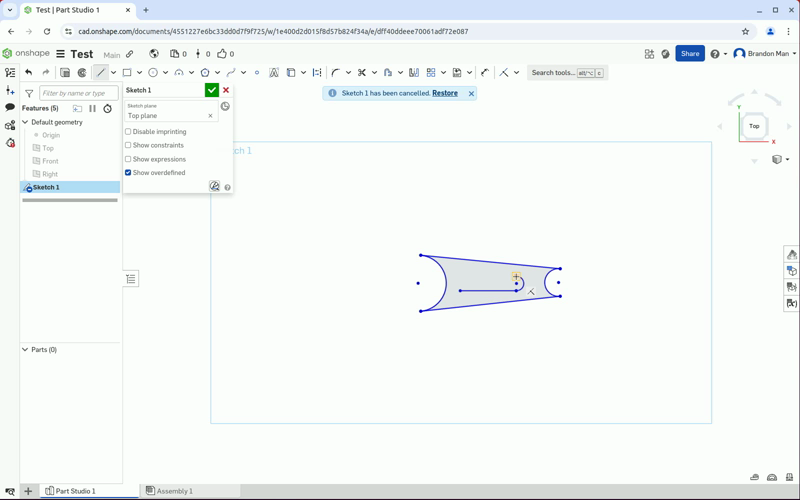
mouse_move(546, 276)
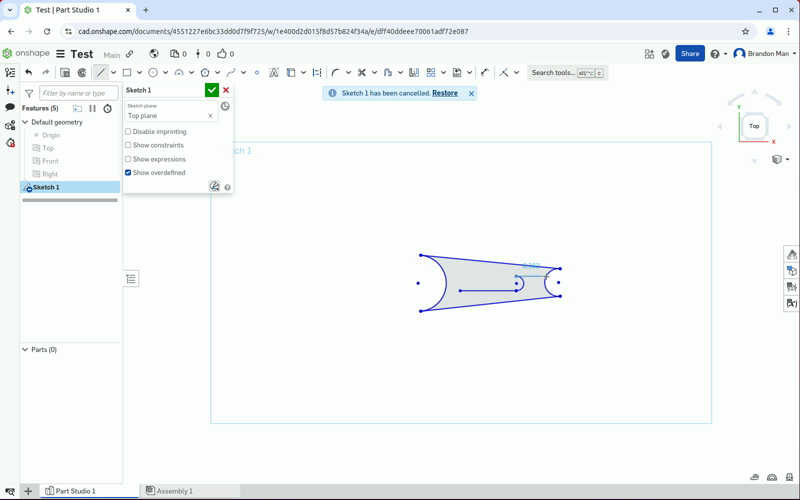
mouse_move(460, 276)
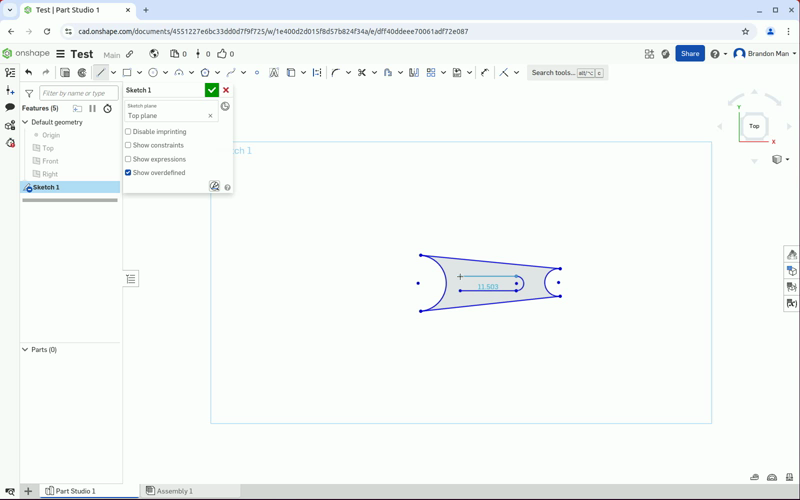
click(460, 276)
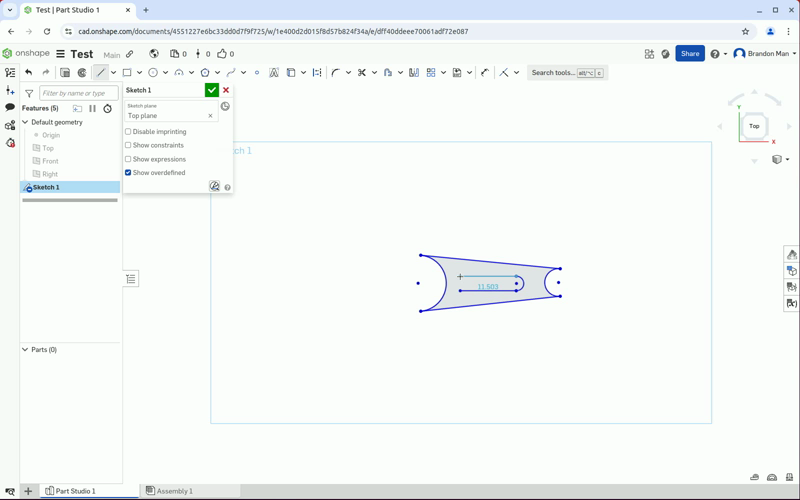
key_up(shift)
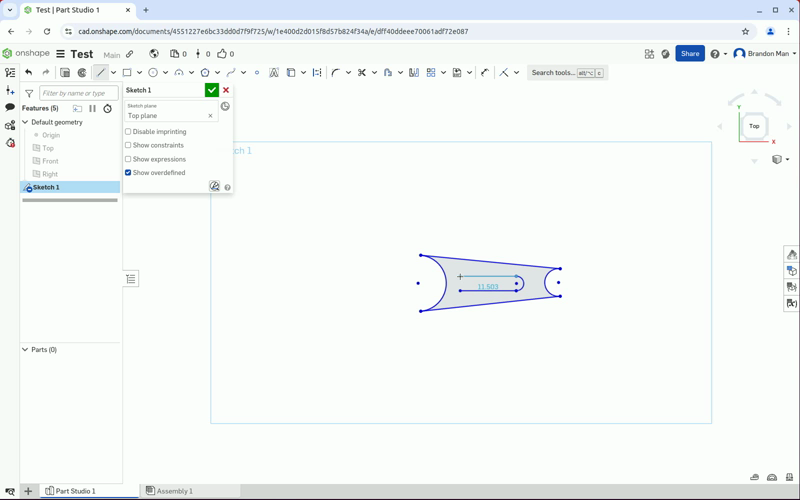
key(esc)
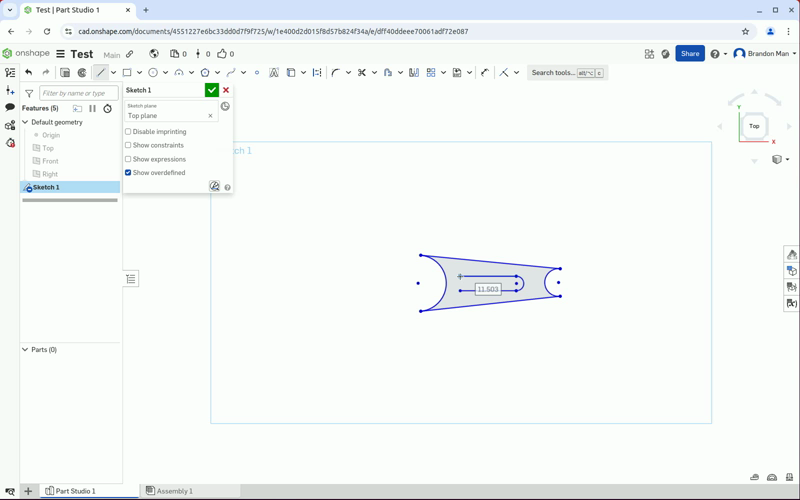
key(a)
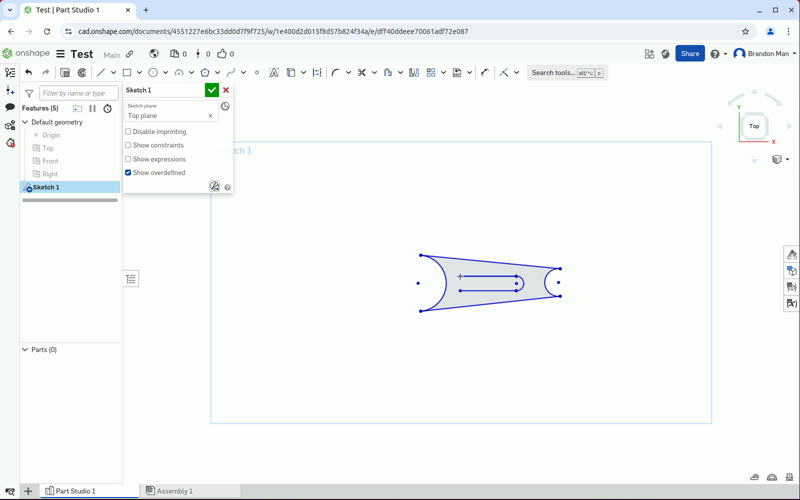
mouse_move(460, 276)
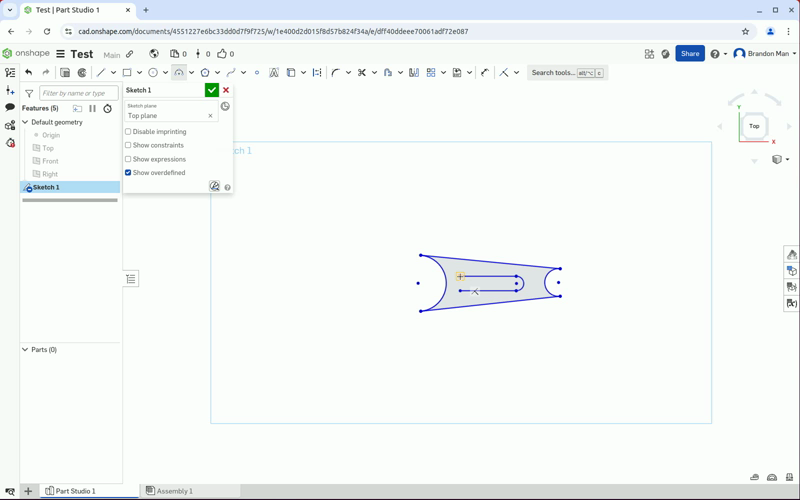
click(460, 276)
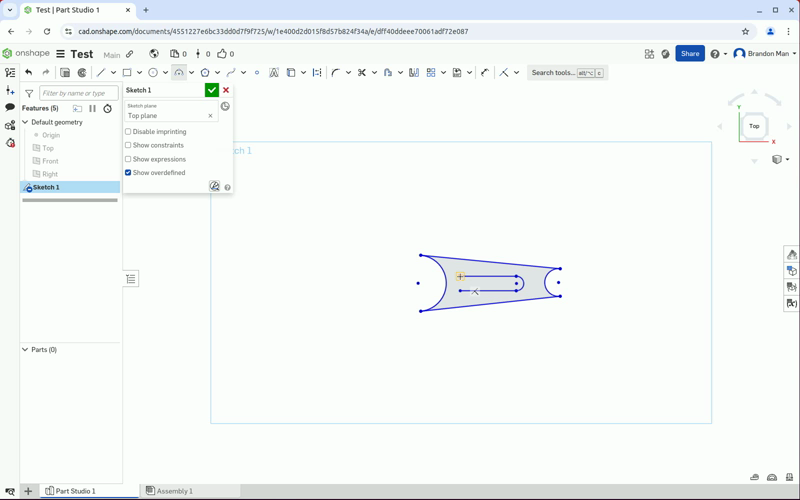
mouse_move(460, 290)
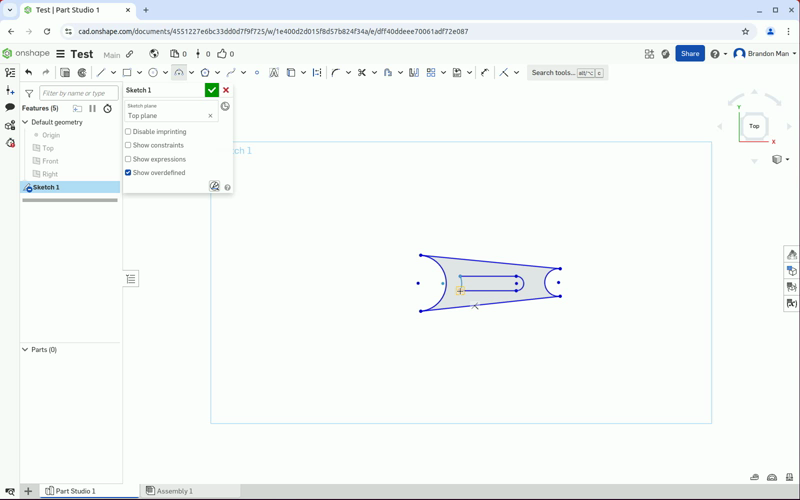
click(460, 290)
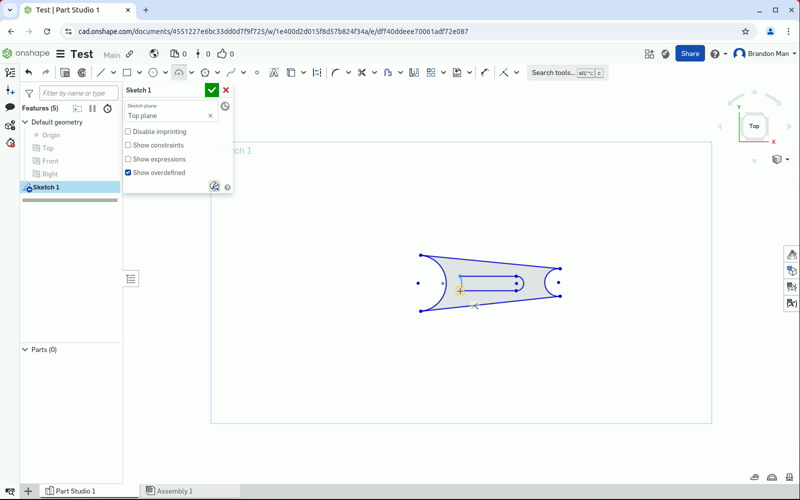
key_down(shift)
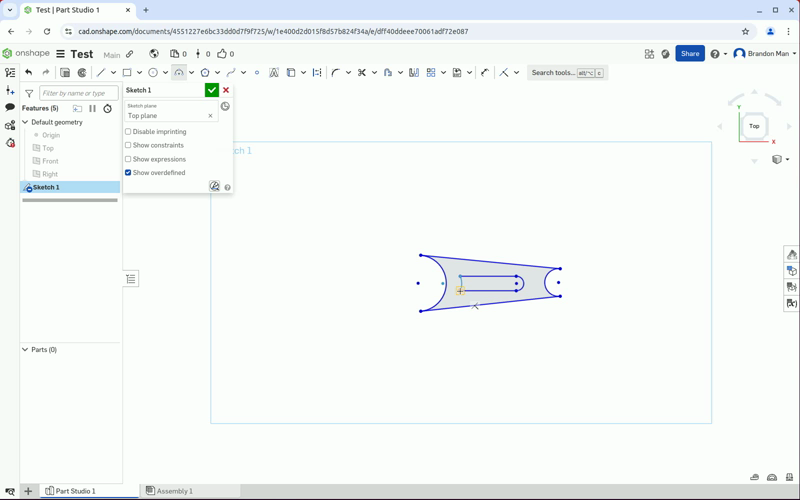
mouse_move(453, 283)
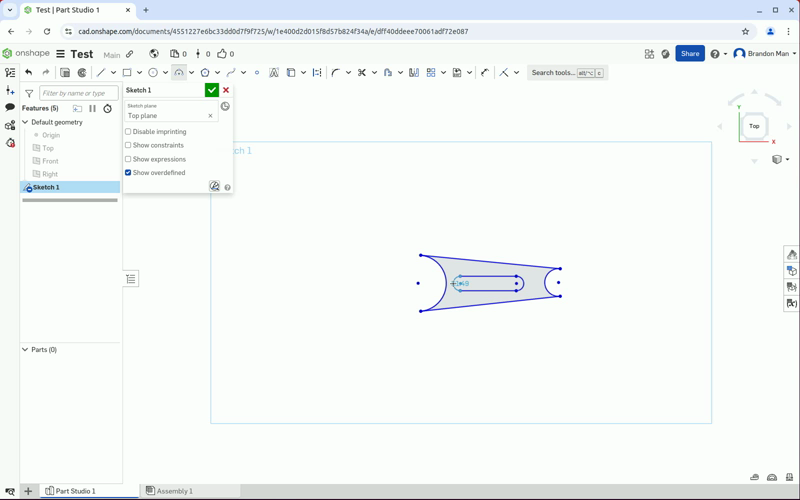
click(453, 283)
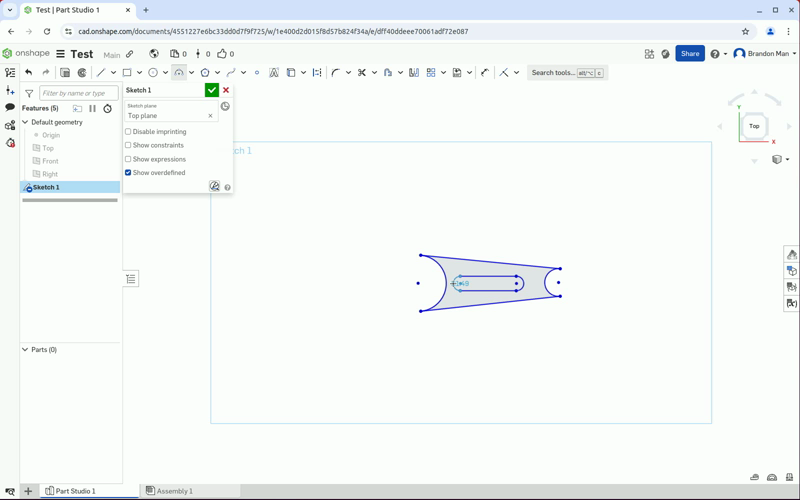
key_up(shift)
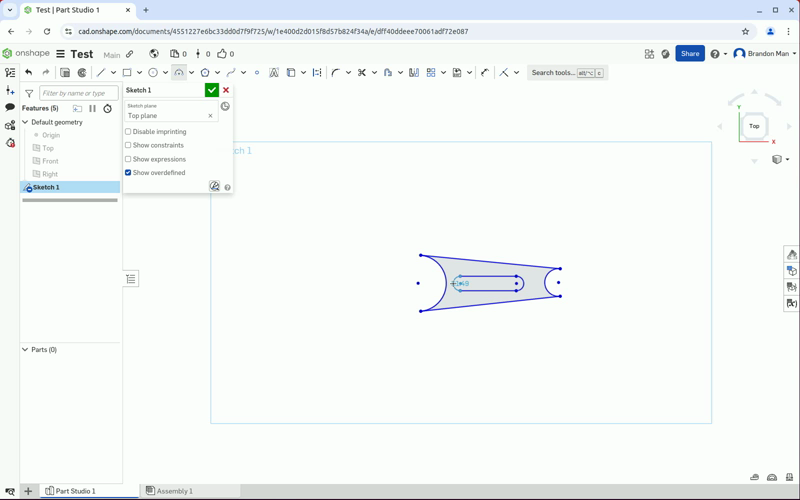
key(esc)
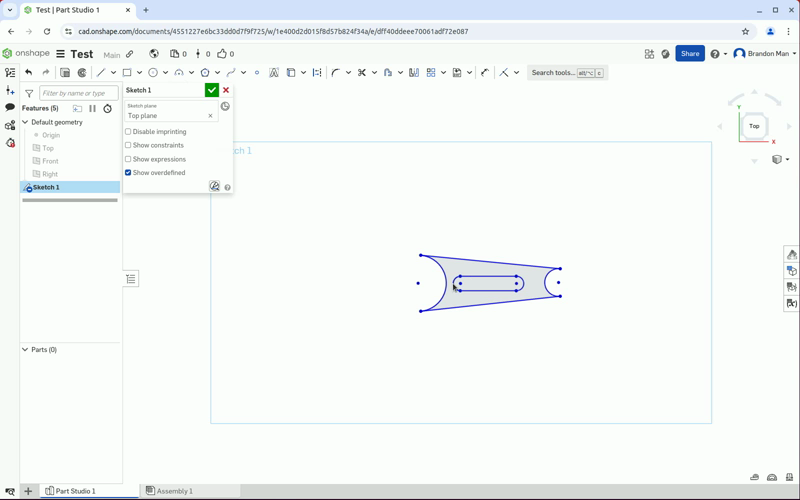
mouse_move(540, 287)
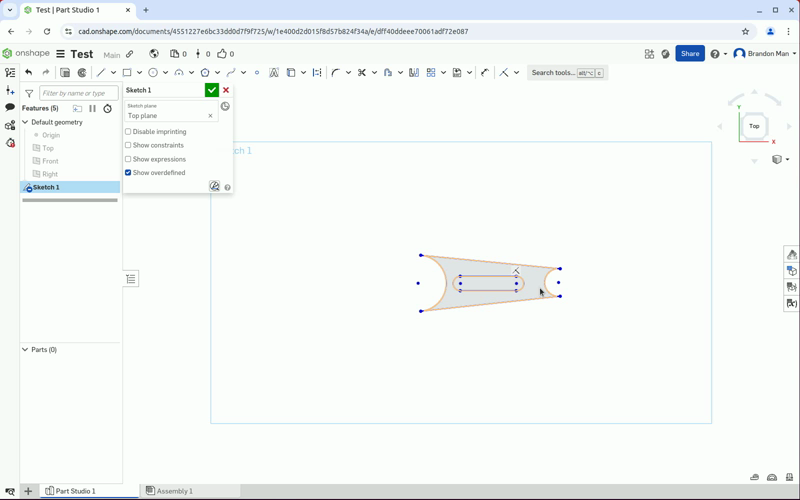
click(540, 287)
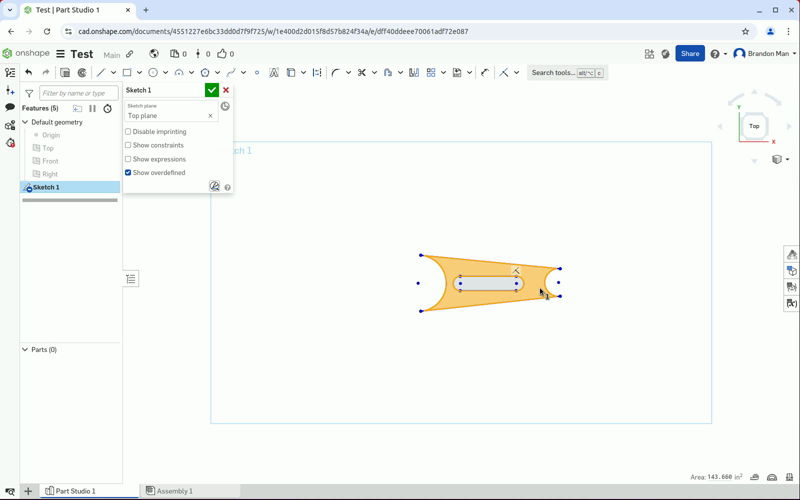
mouse_move(73, 352)
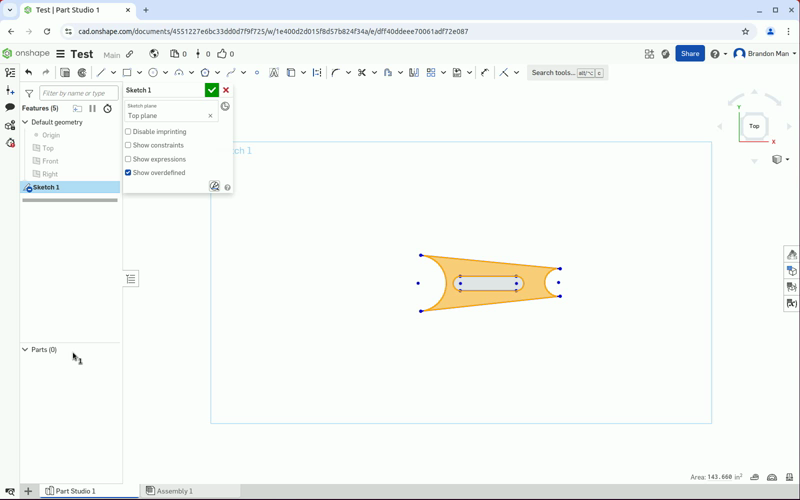
key(shift+y)
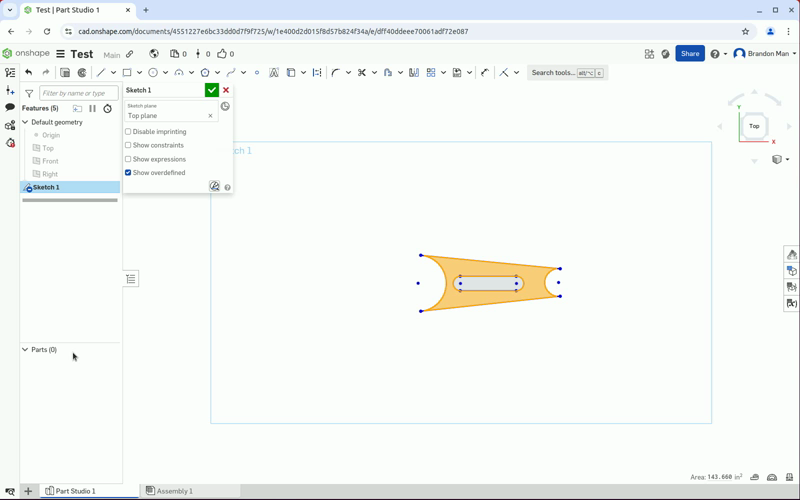
key(shift+e)
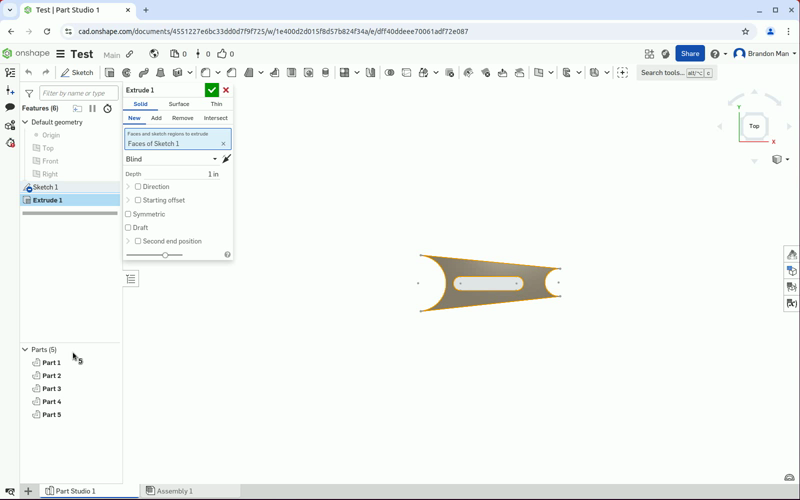
mouse_move(143, 106)
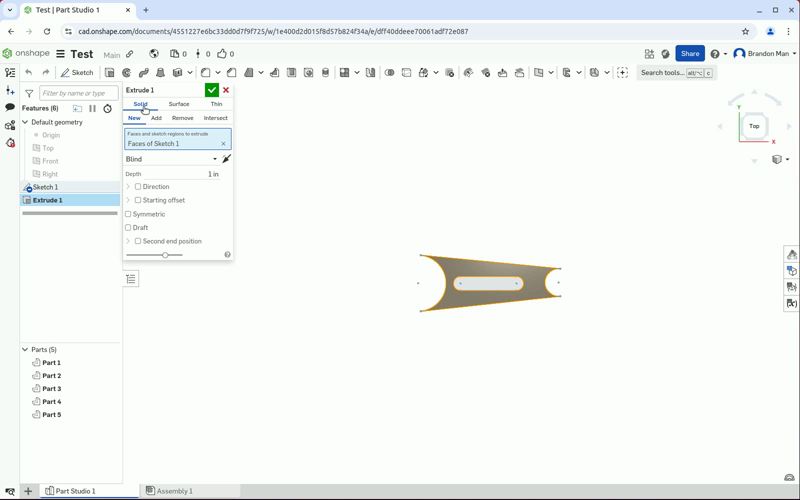
click(143, 106)
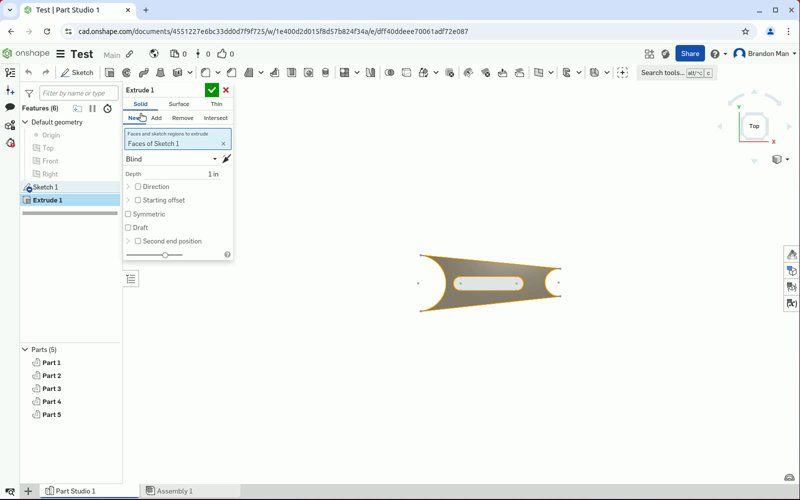
mouse_move(137, 120)
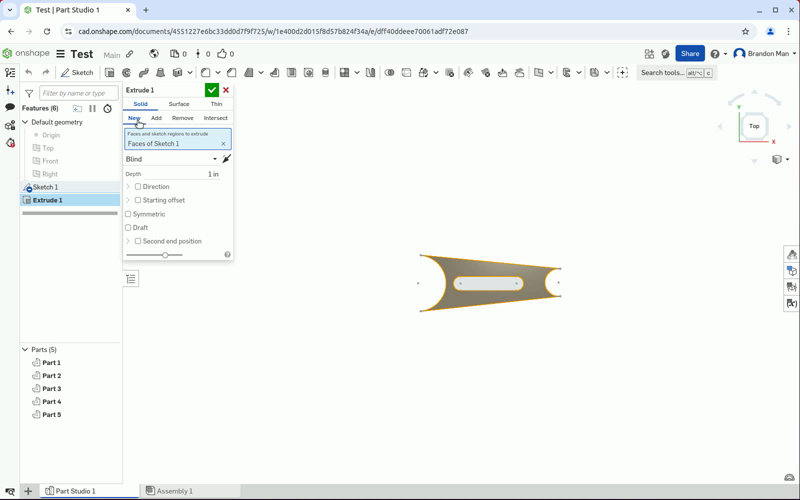
click(137, 120)
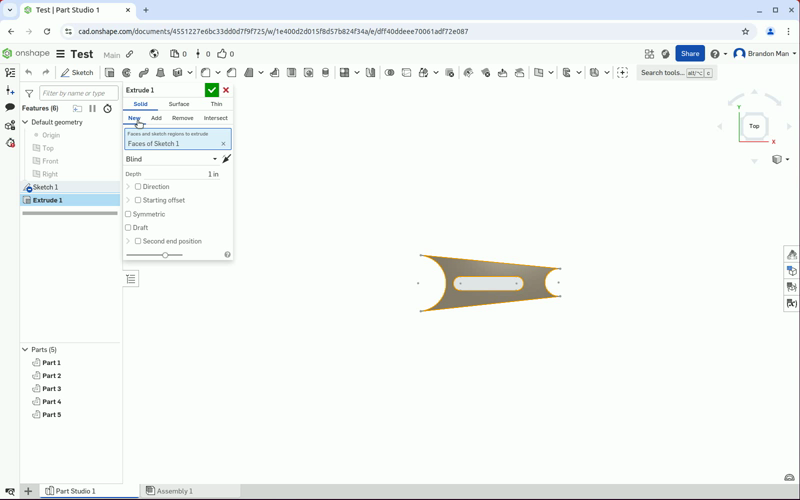
key(tab, 4)
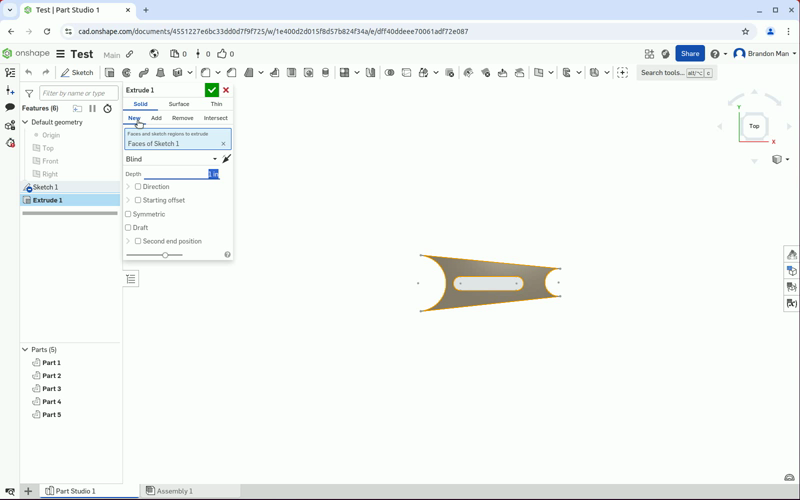
text(5.777)
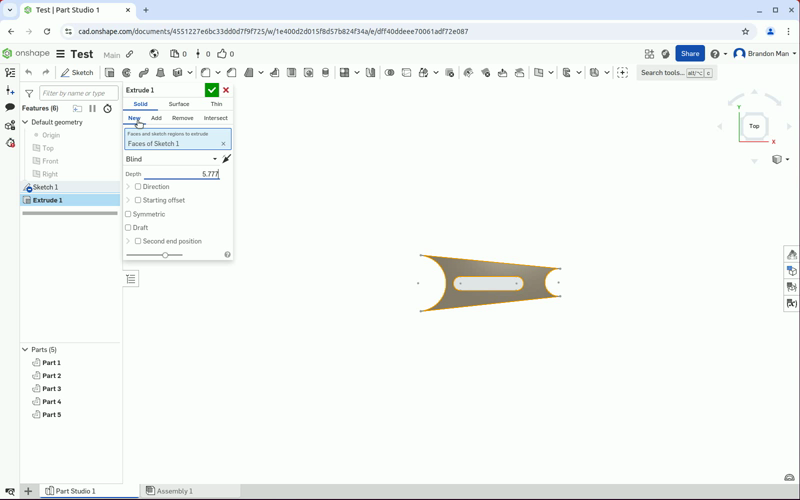
key(enter)
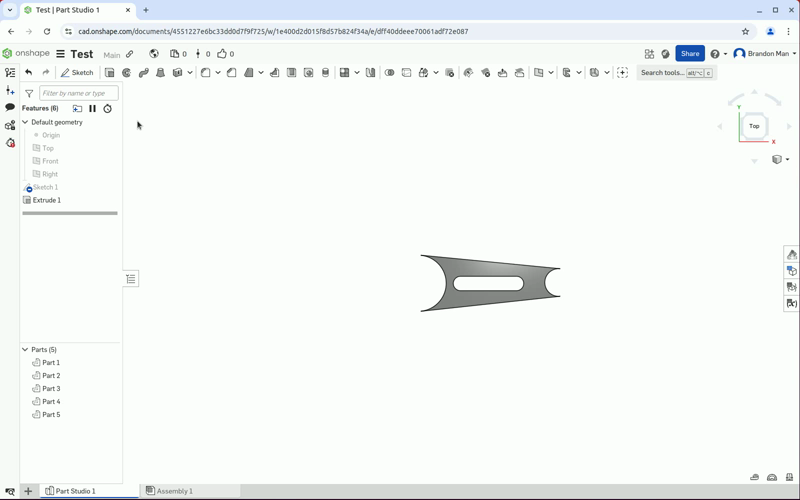
key(shift+h)
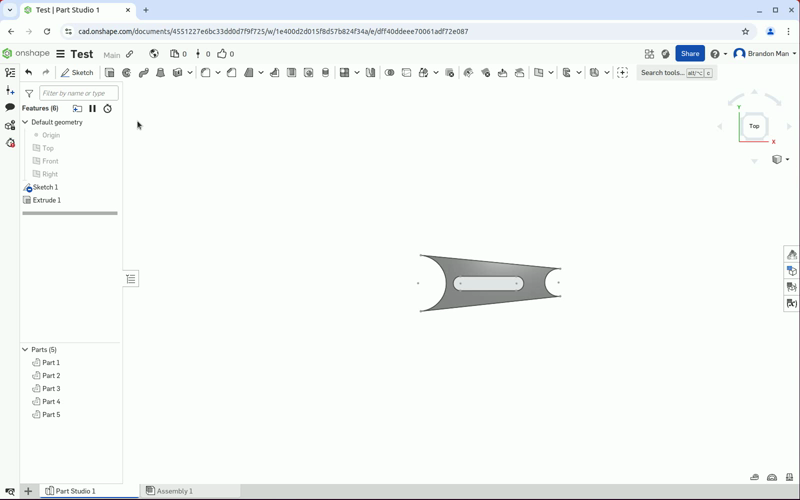
key(shift+h)
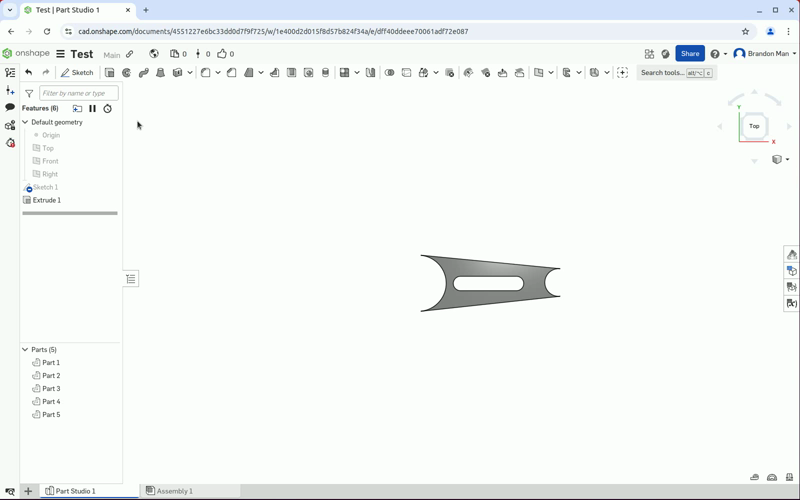
mouse_move(73, 189)
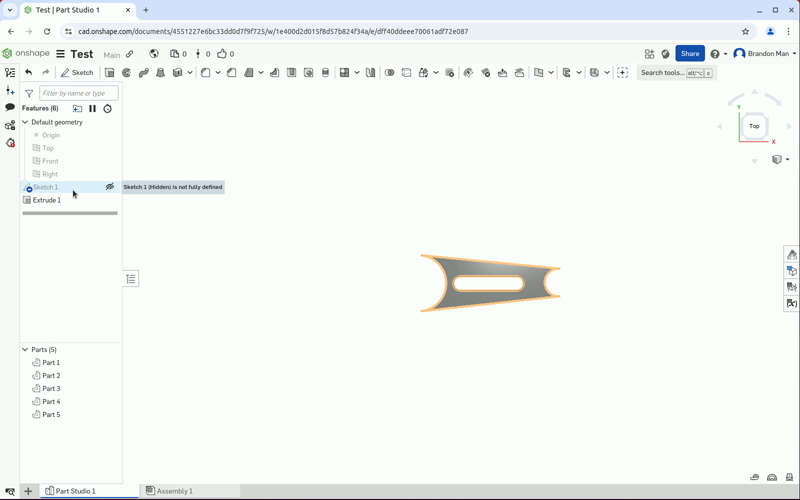
click(73, 189)
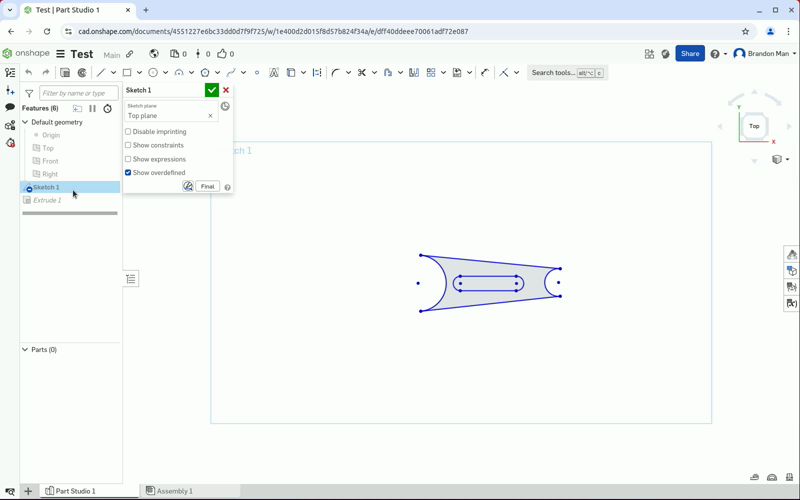
mouse_move(229, 92)
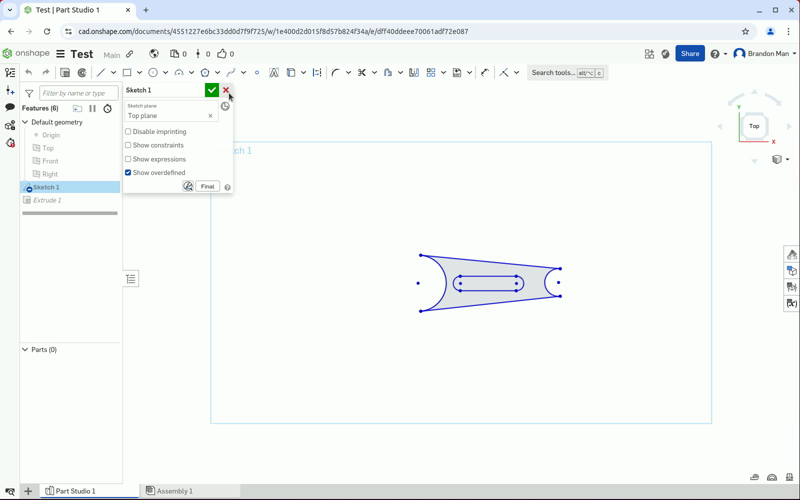
click(229, 92)
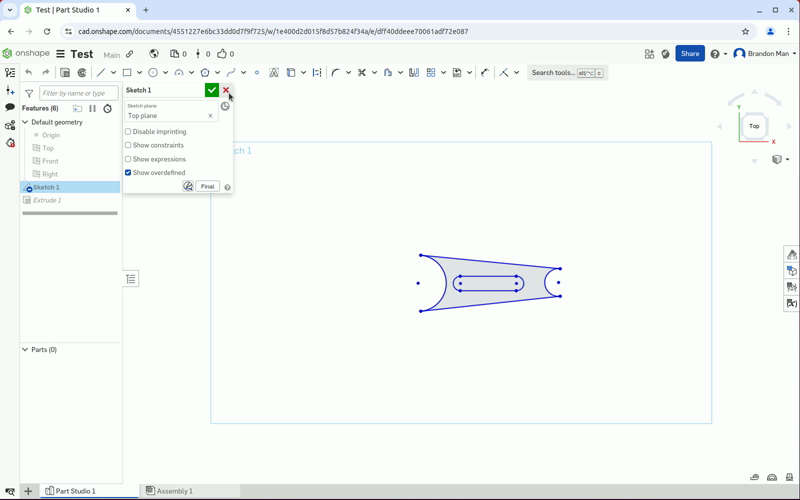
key(shift+s)
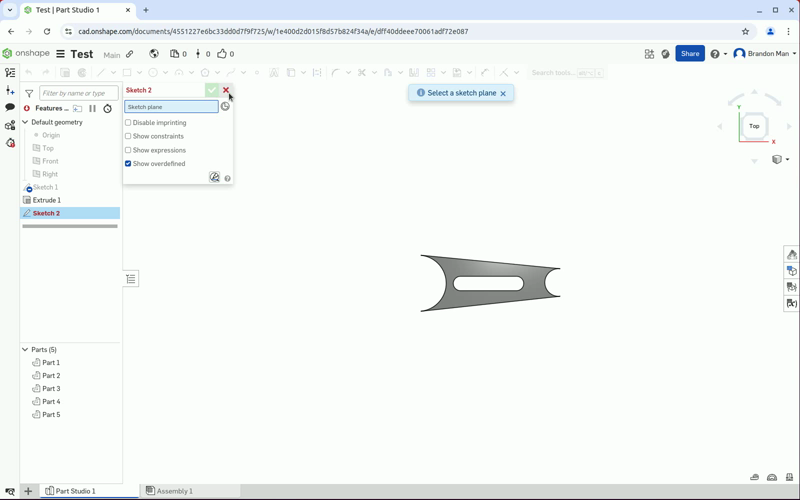
mouse_move(73, 150)
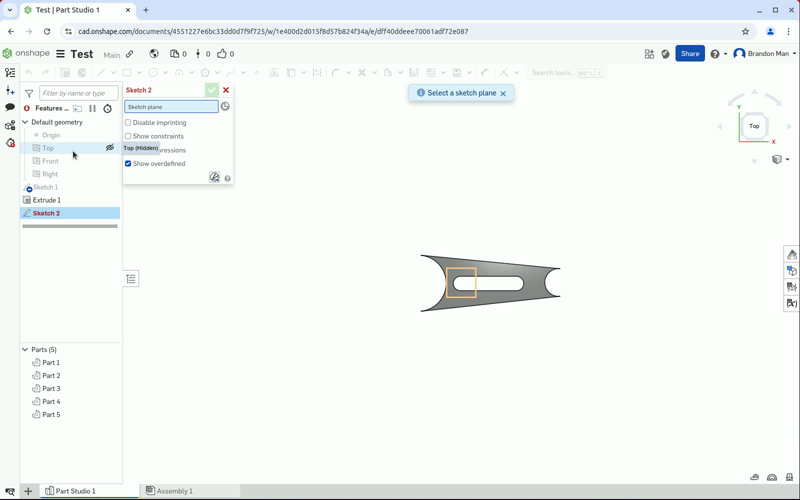
click(73, 150)
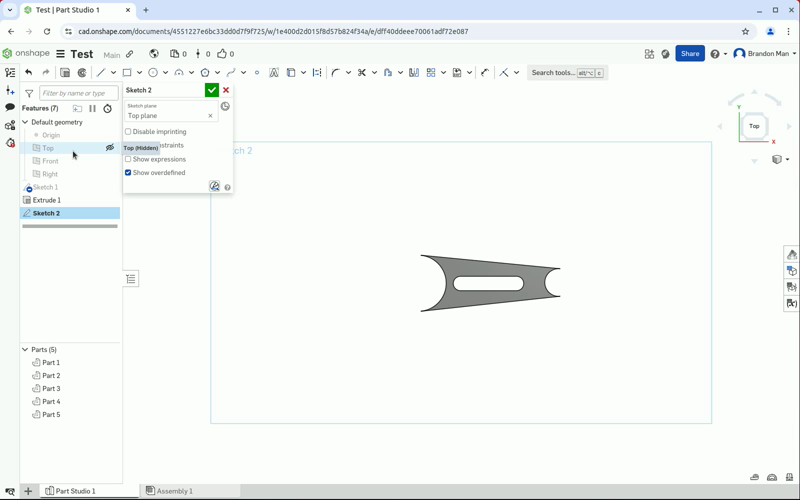
mouse_move(73, 352)
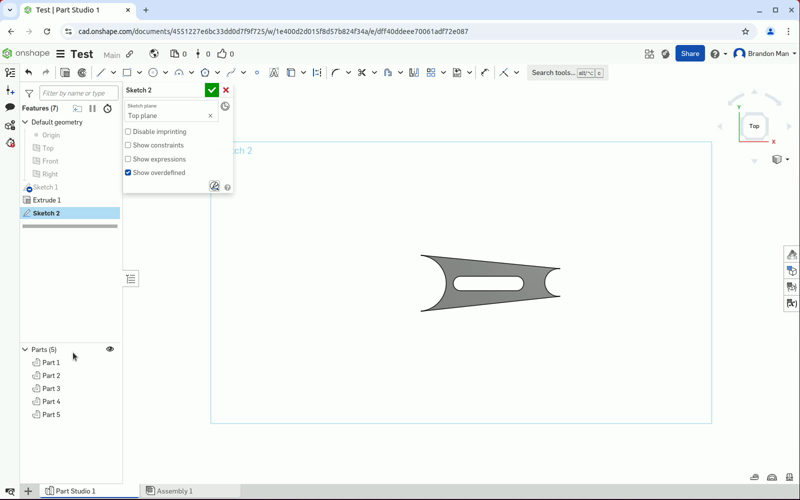
key(y)
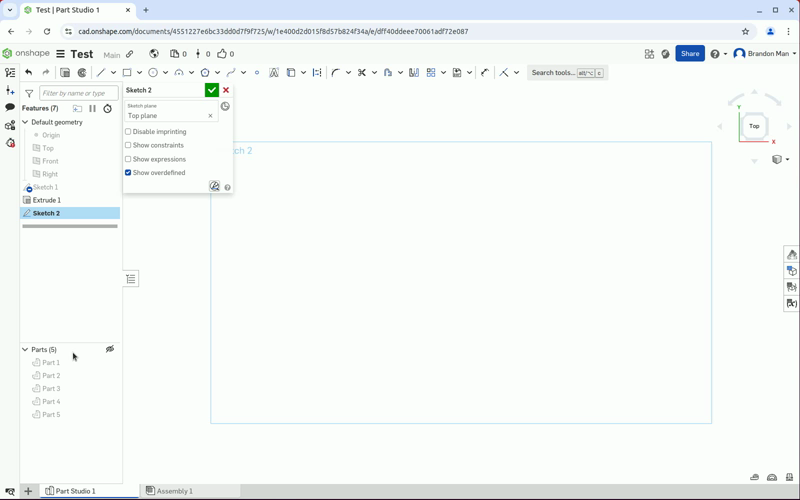
key(c)
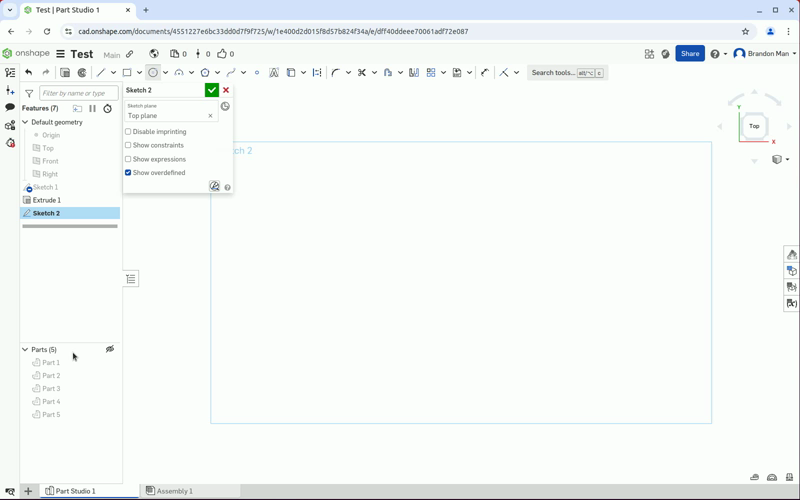
key_down(shift)
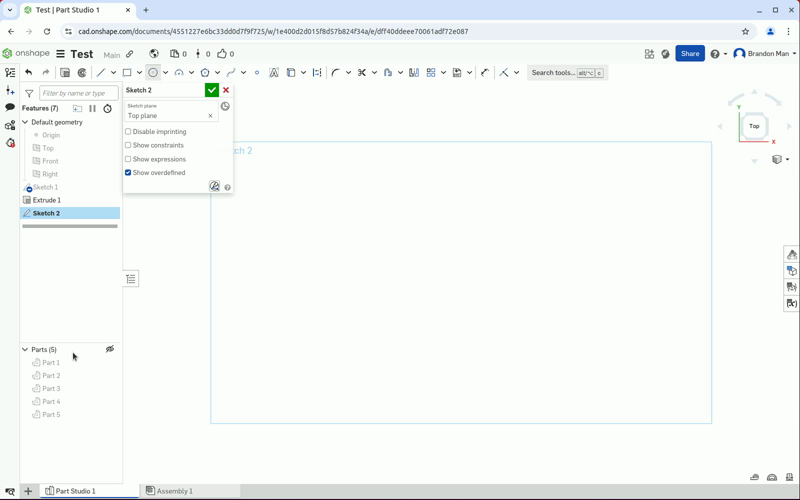
mouse_move(419, 282)
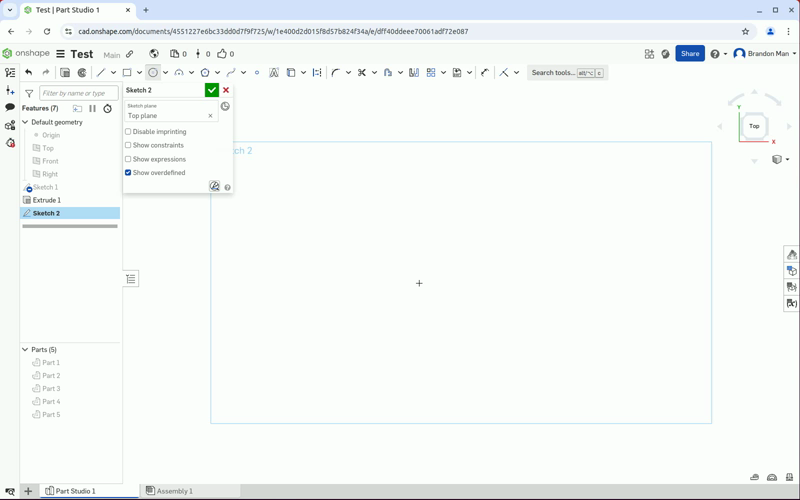
click(419, 282)
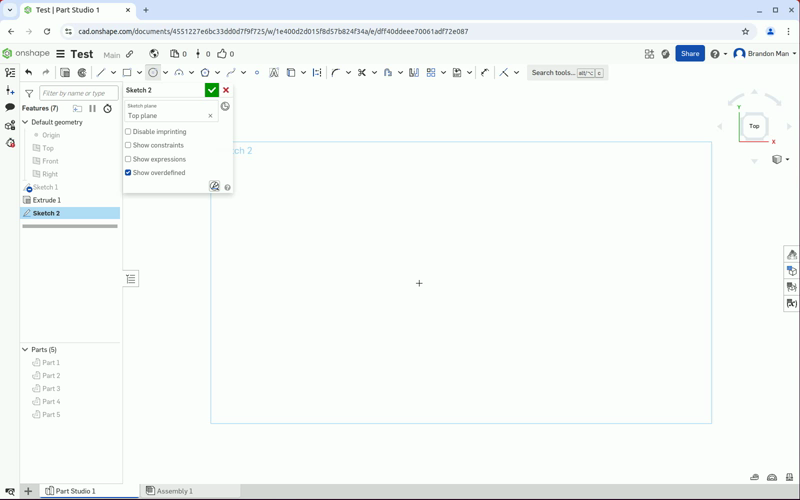
key_up(shift)
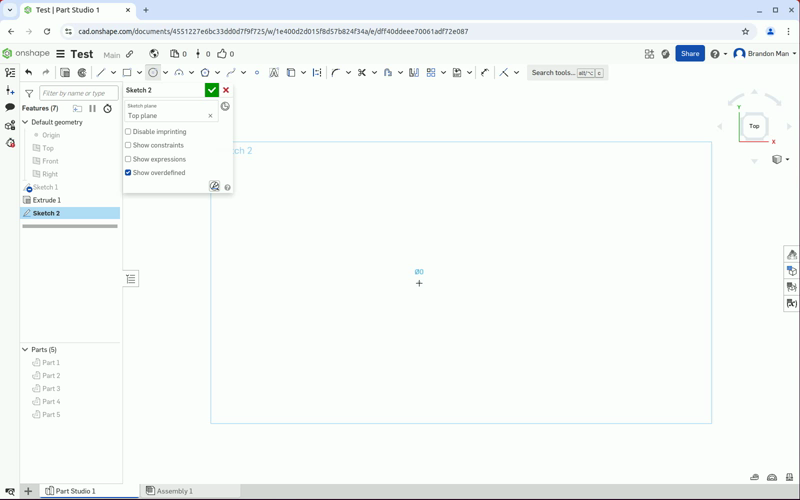
mouse_move(447, 282)
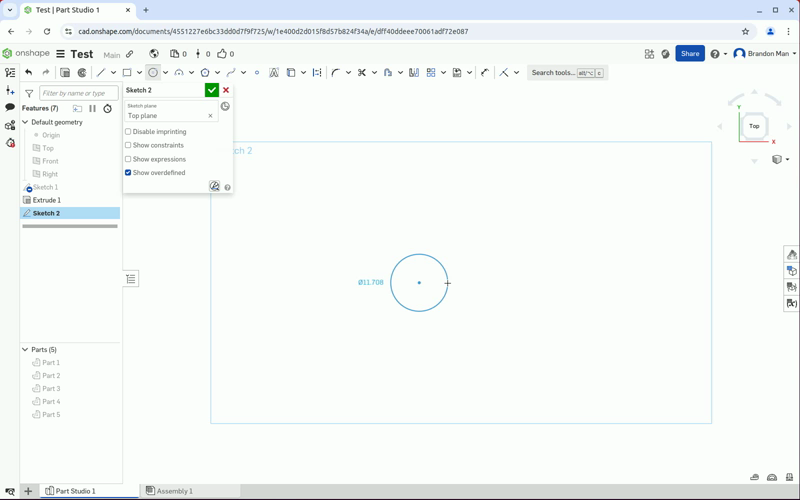
click(447, 282)
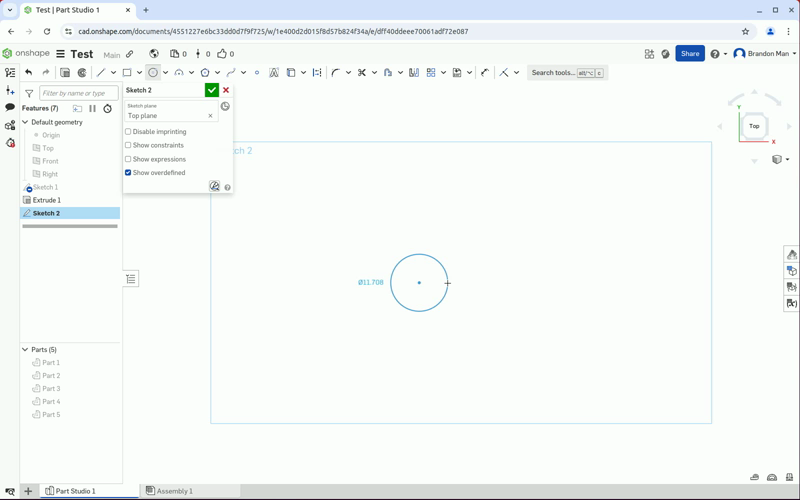
key(esc)
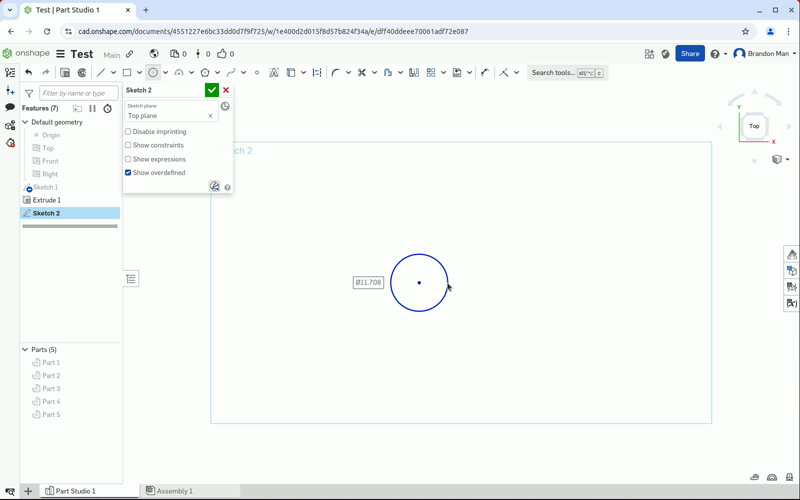
key(c)
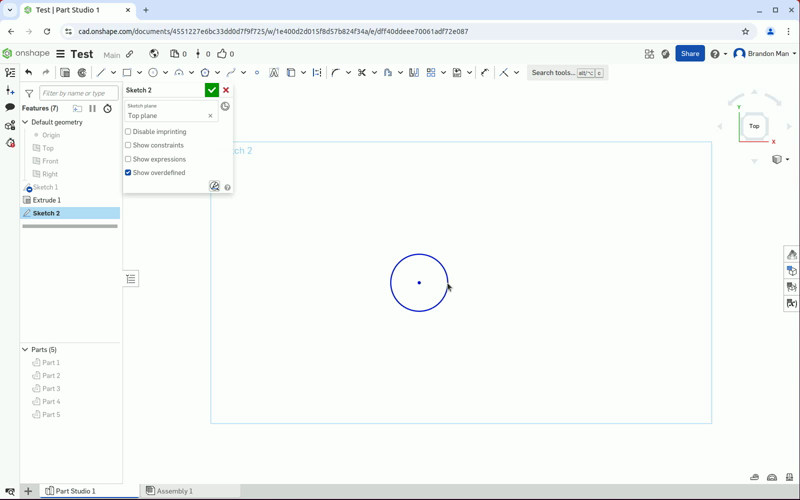
key_down(shift)
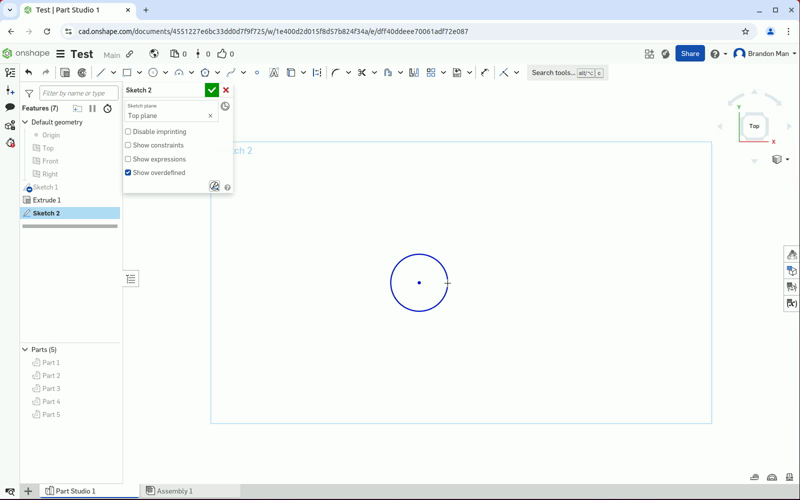
mouse_move(419, 282)
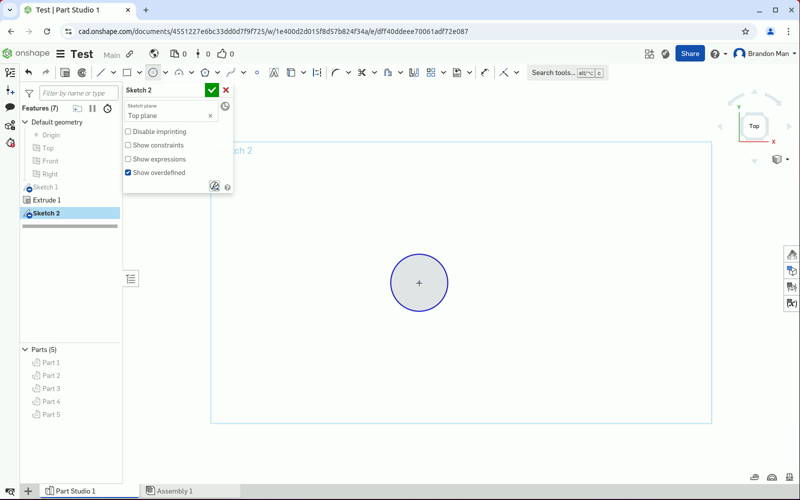
click(419, 282)
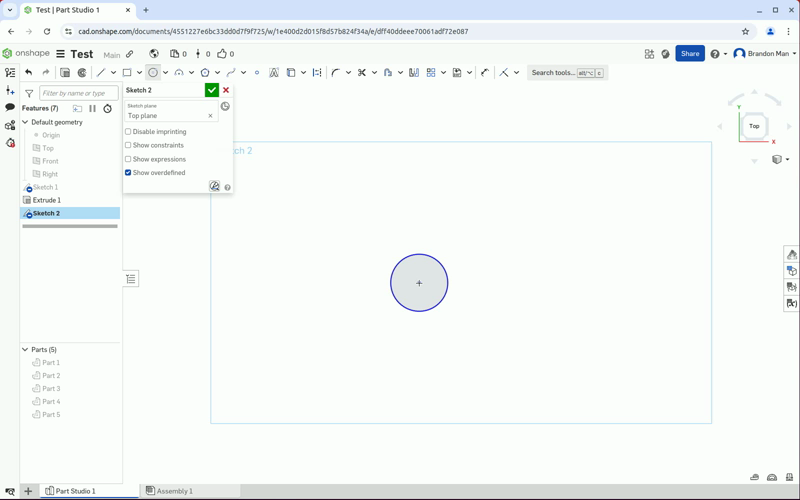
key_up(shift)
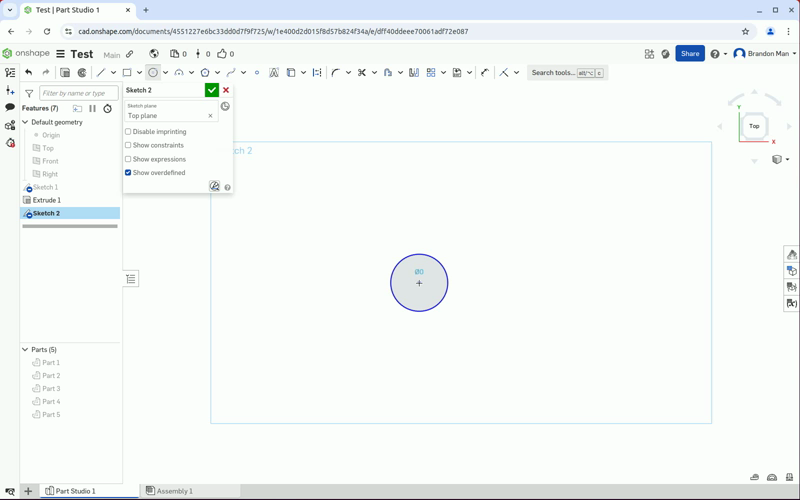
mouse_move(440, 282)
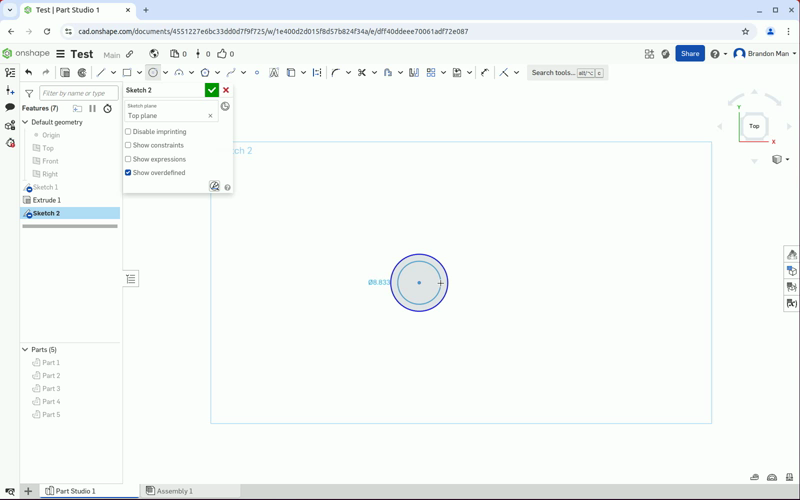
click(440, 282)
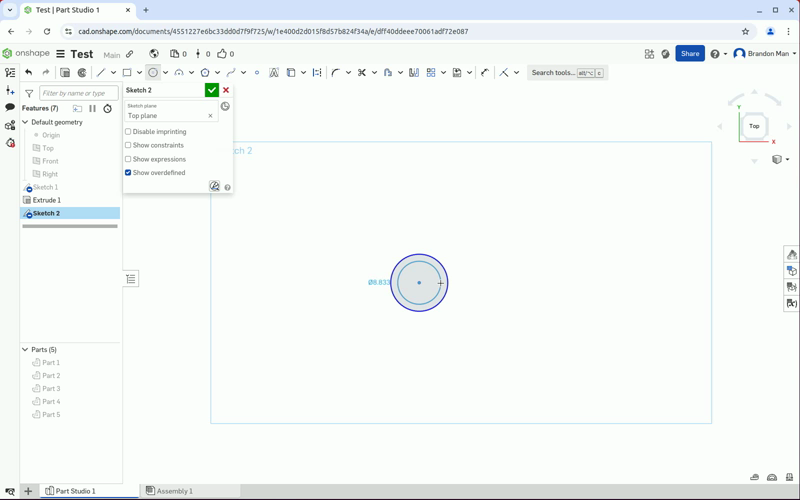
key(esc)
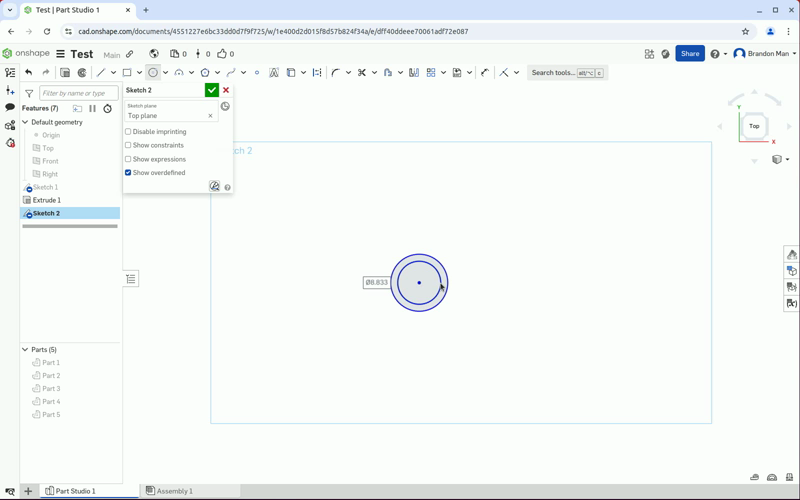
mouse_move(432, 264)
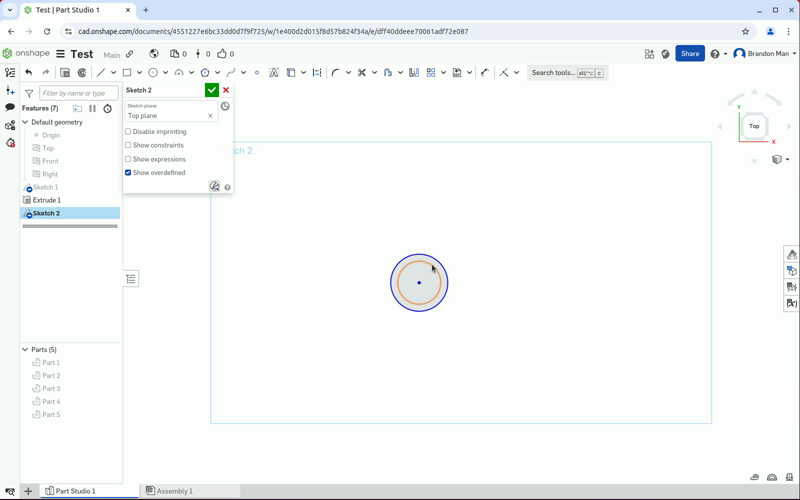
scroll(6)
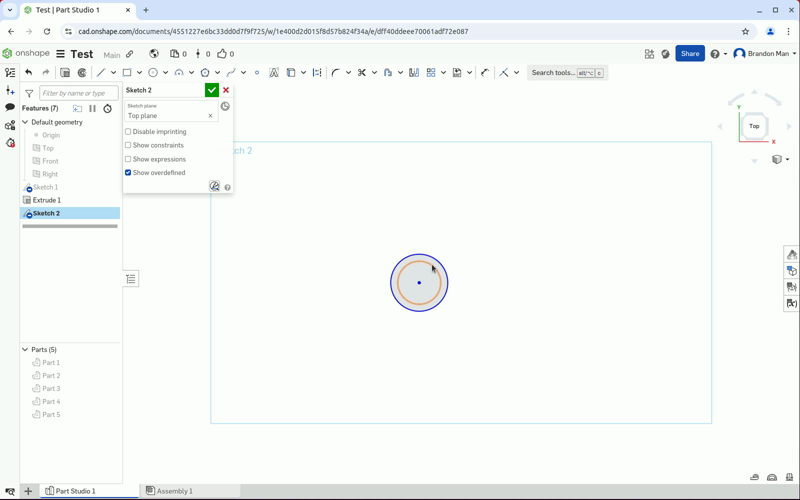
scroll(6)
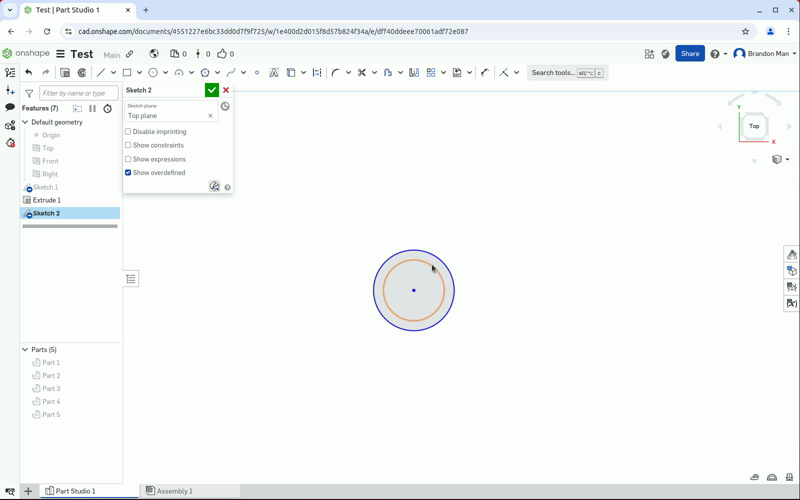
scroll(6)
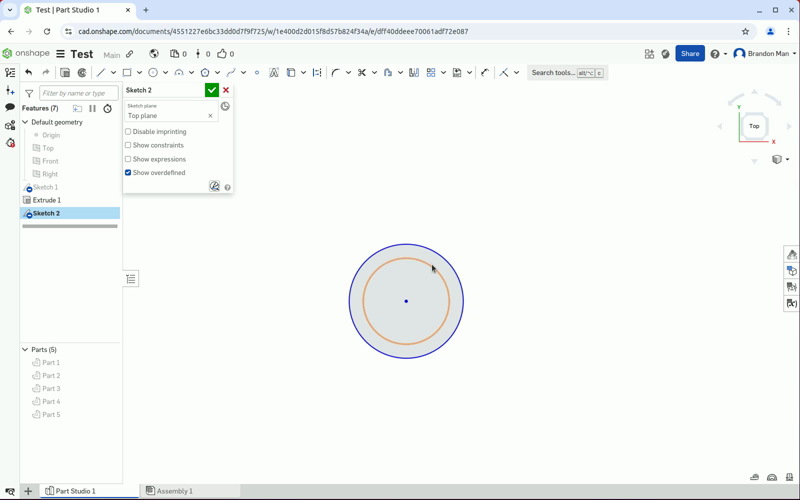
scroll(6)
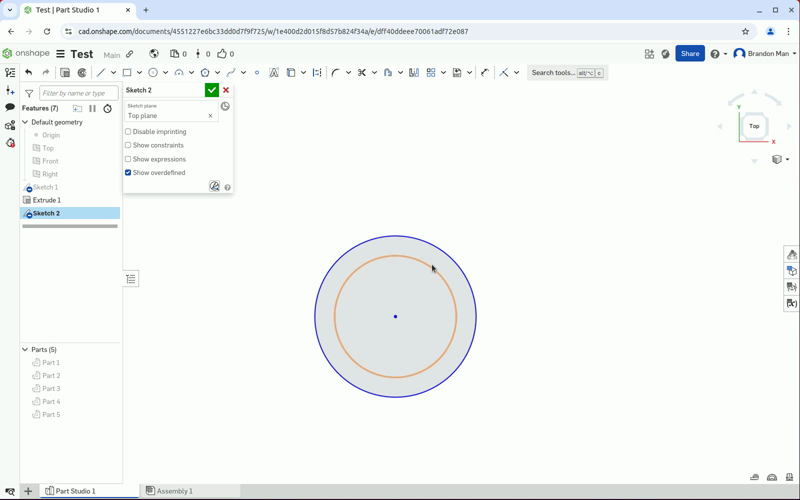
scroll(6)
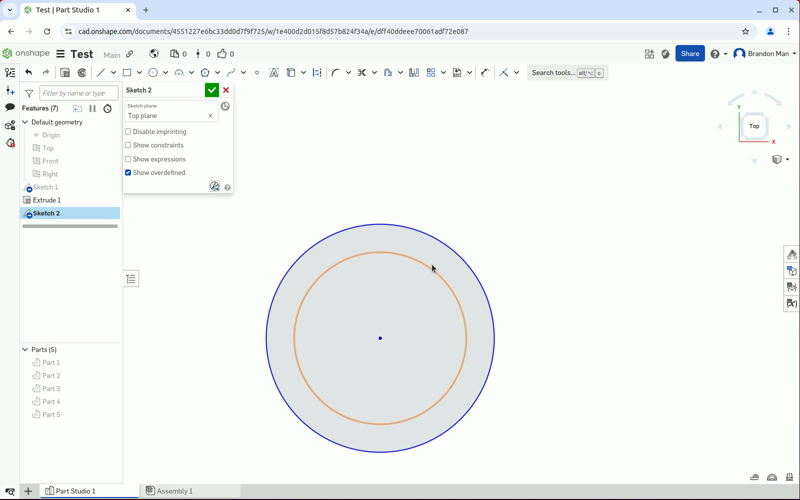
scroll(6)
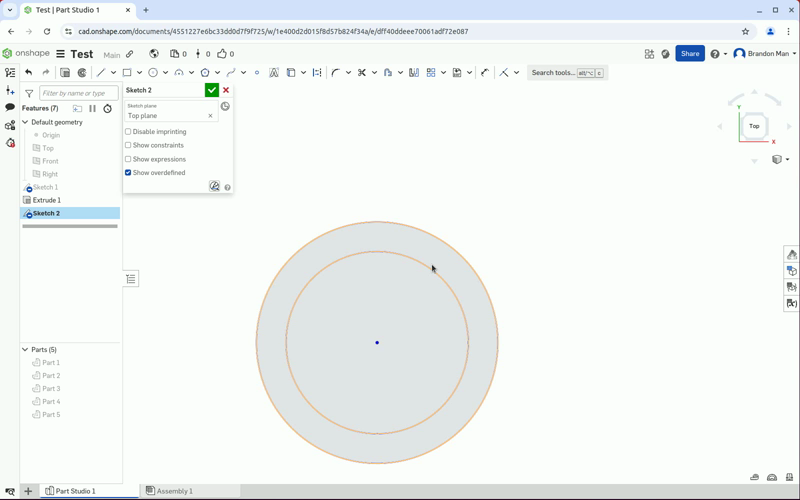
scroll(6)
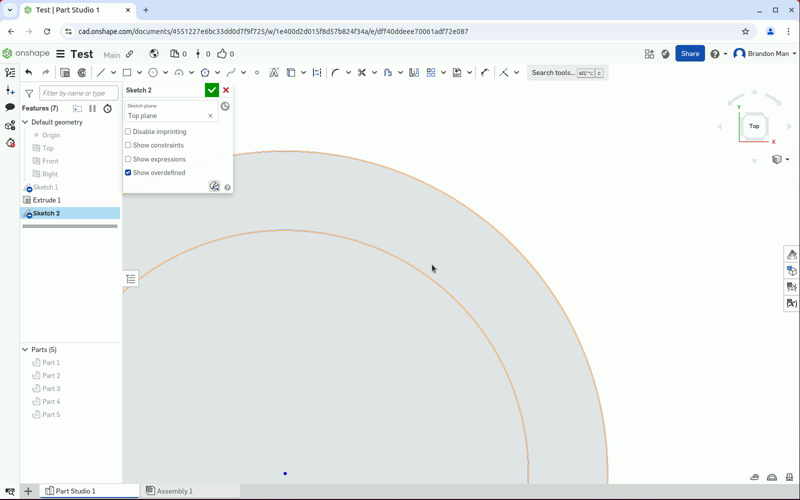
click(432, 264)
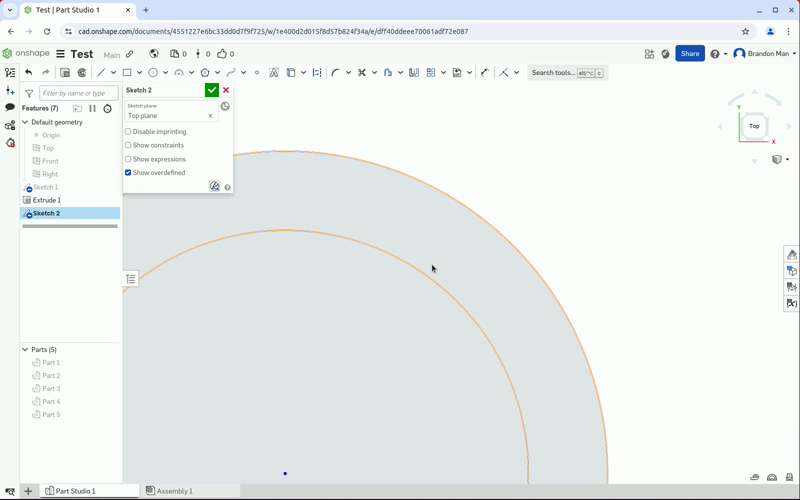
scroll(-6)
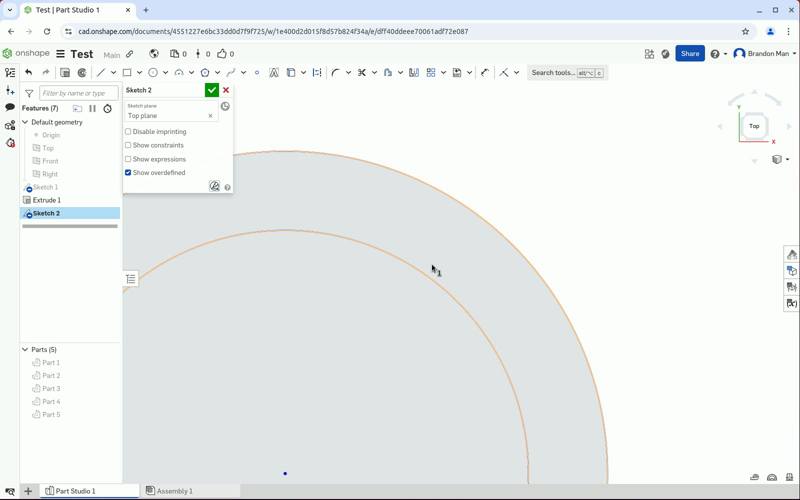
scroll(-6)
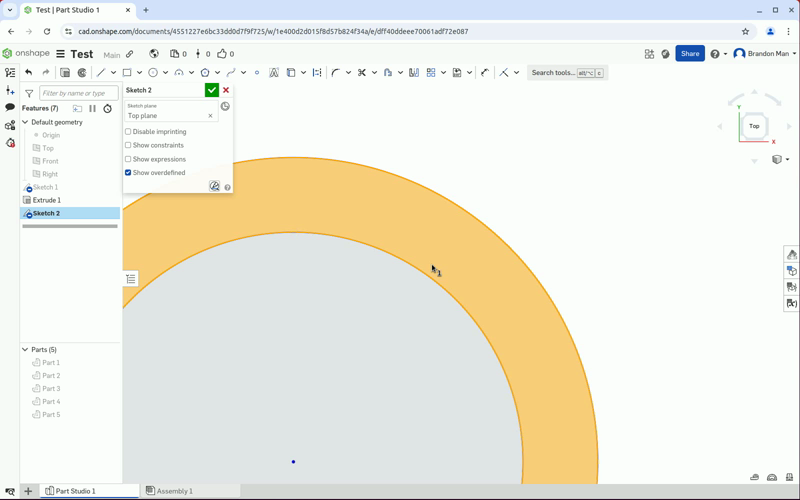
scroll(-6)
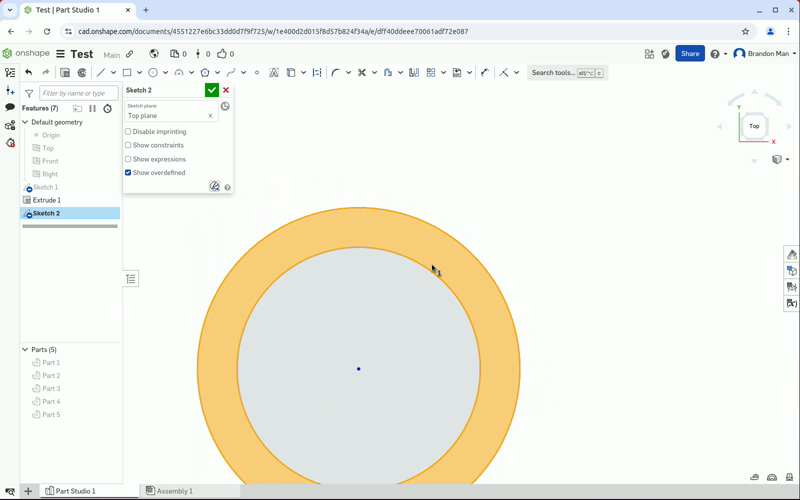
scroll(-6)
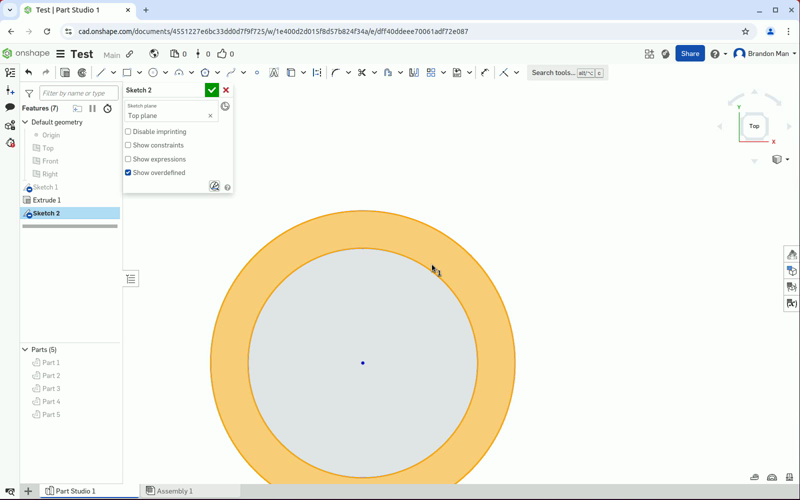
scroll(-6)
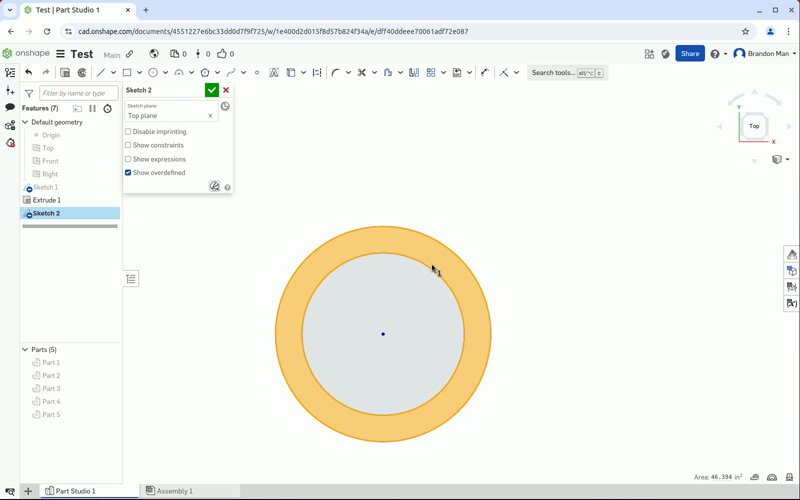
scroll(-6)
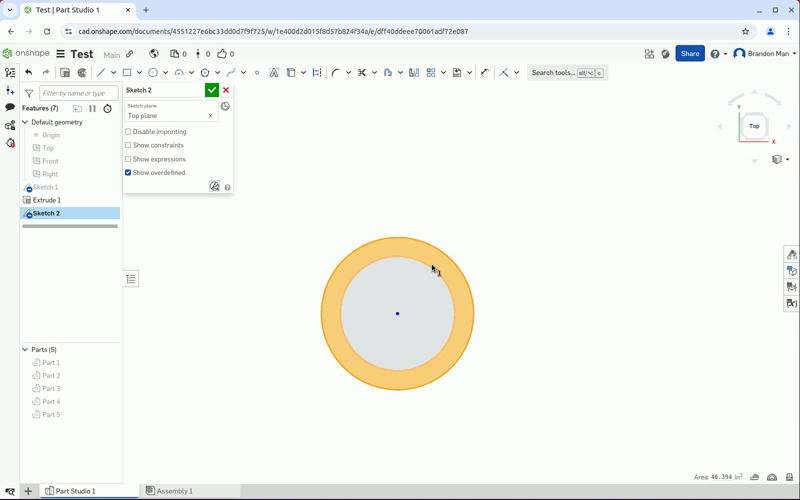
scroll(-6)
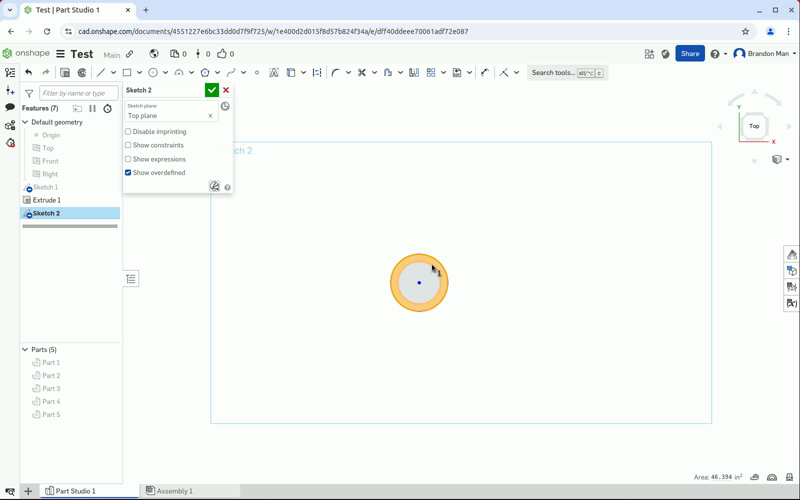
mouse_move(73, 352)
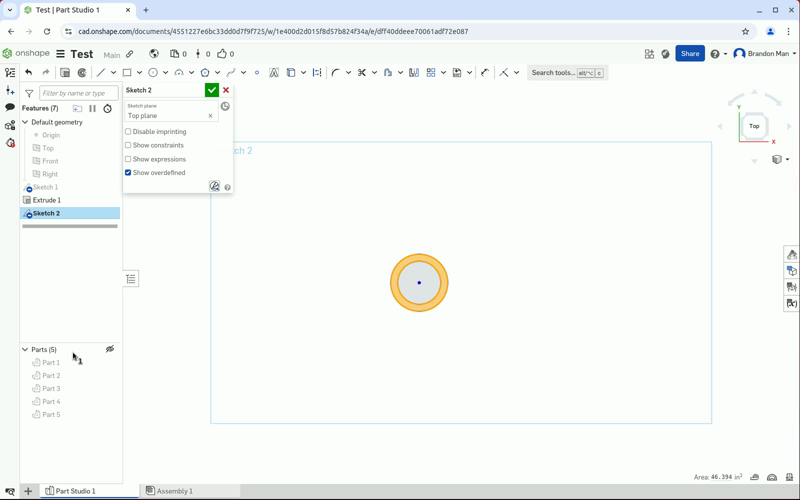
key(shift+y)
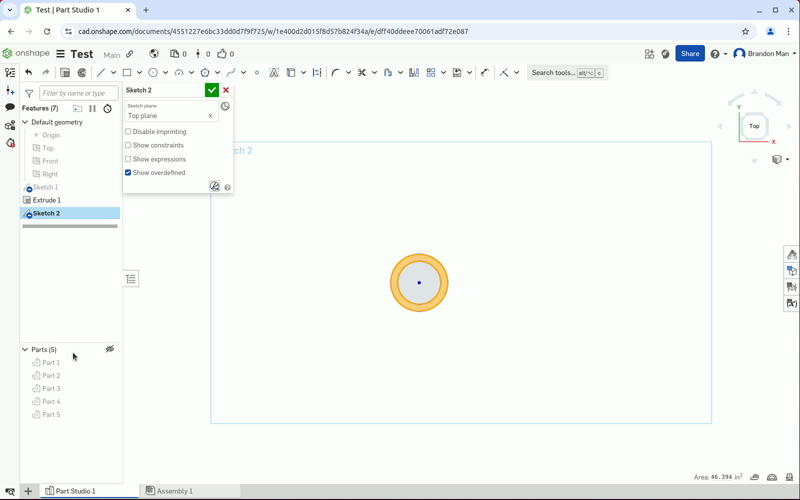
key(shift+e)
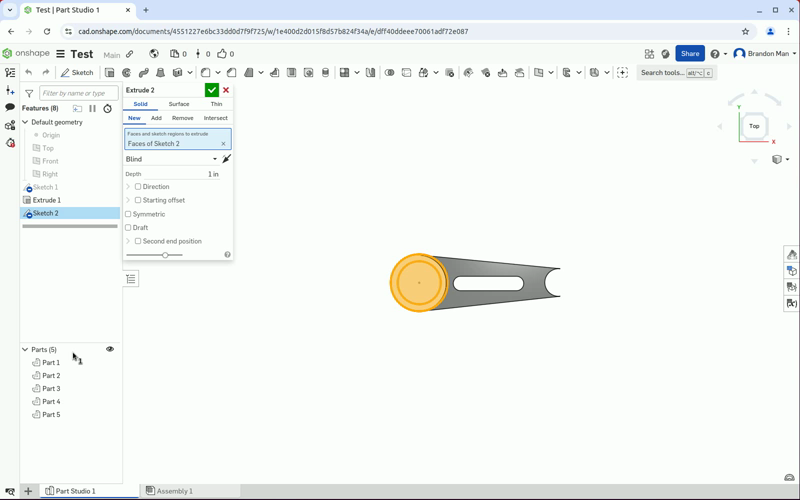
mouse_move(143, 106)
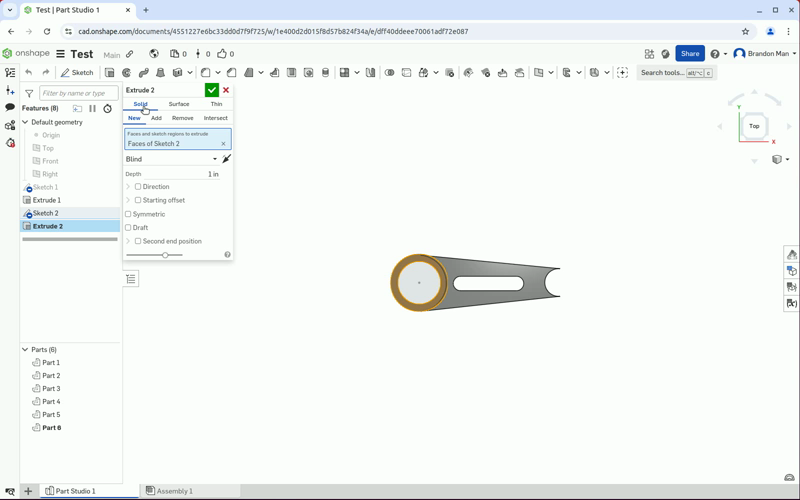
click(143, 106)
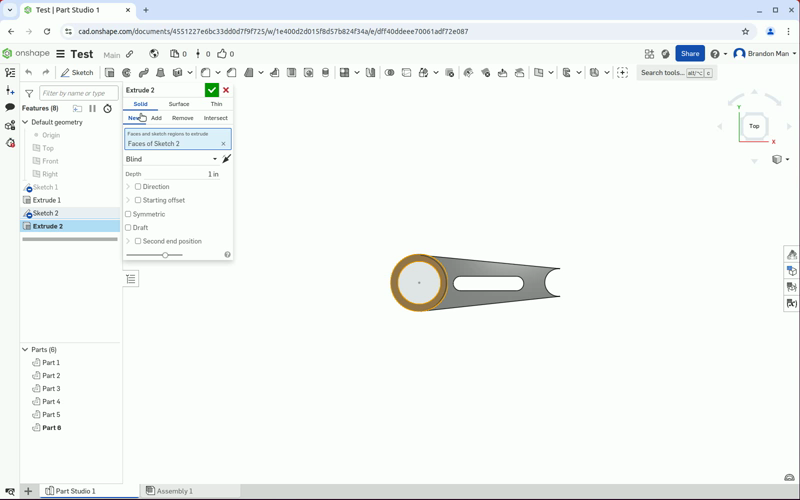
mouse_move(137, 120)
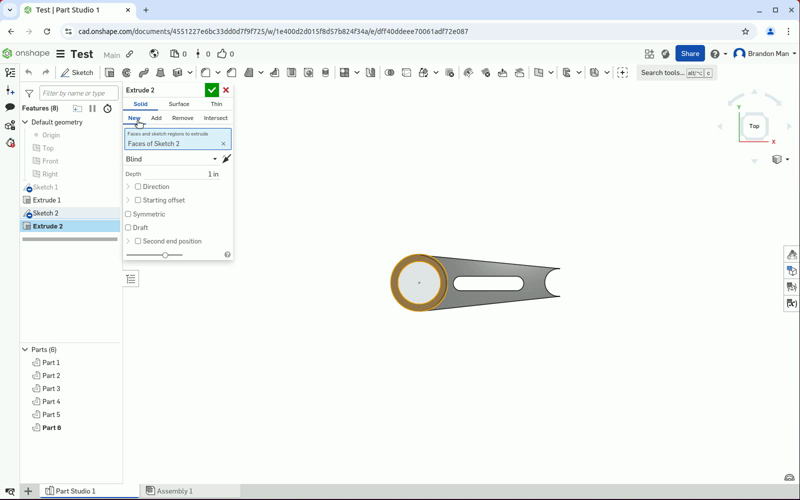
click(137, 120)
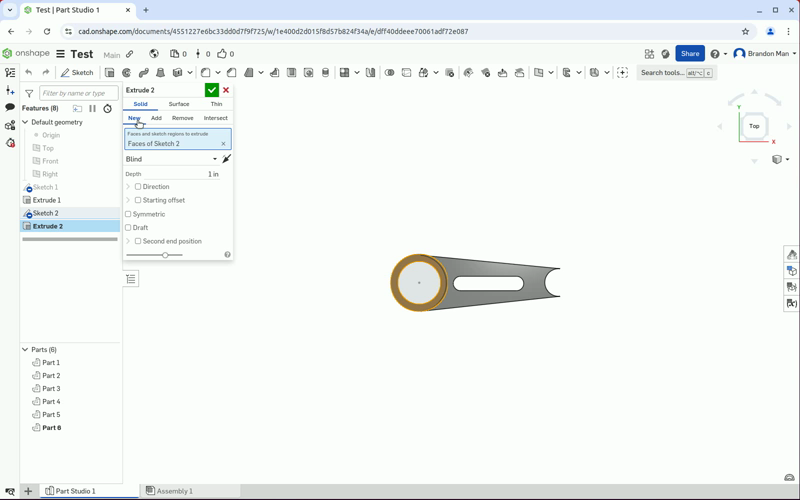
key(tab, 4)
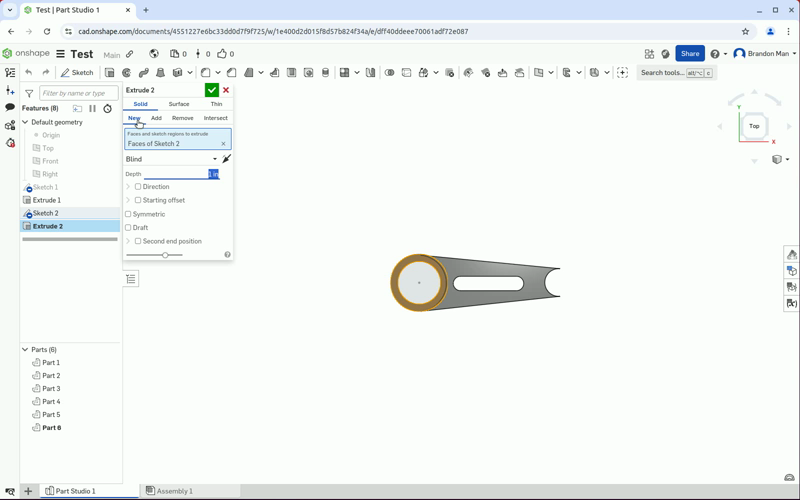
text(8.666)
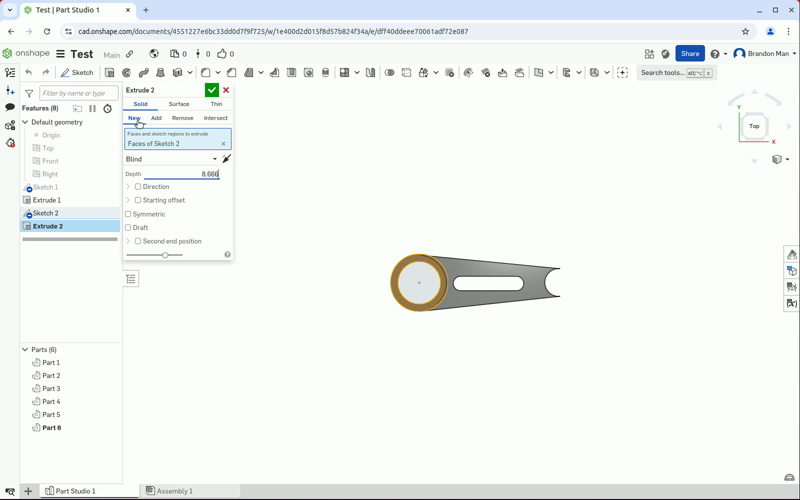
key(enter)
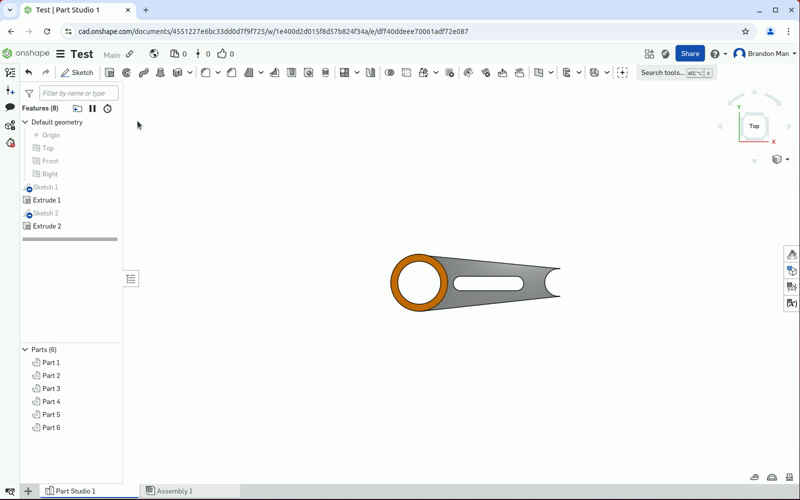
key(shift+h)
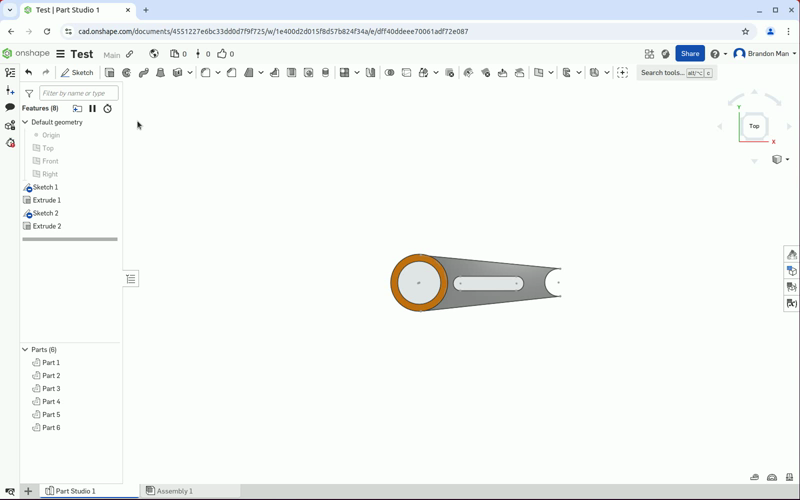
key(shift+h)
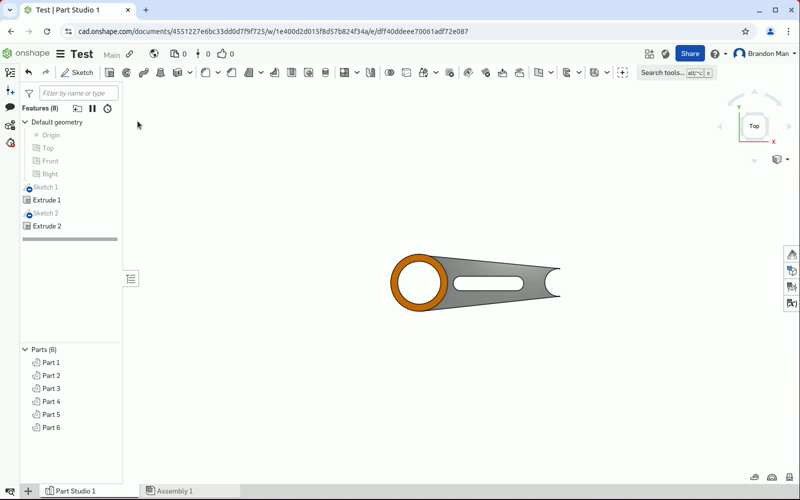
mouse_move(73, 189)
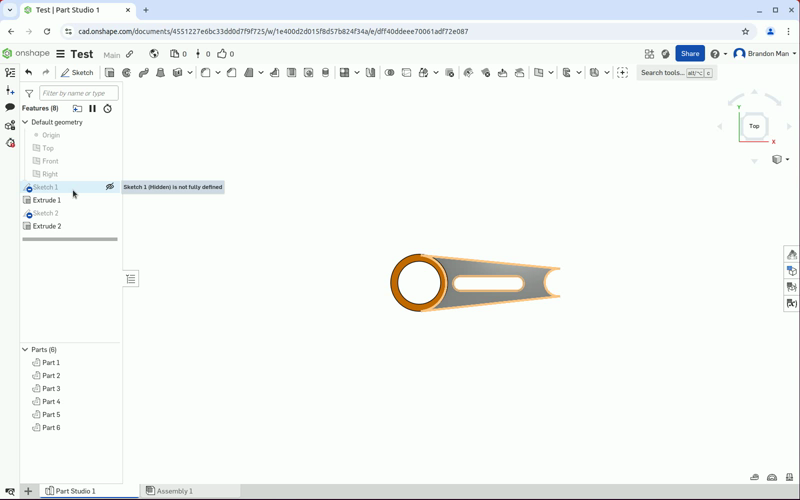
click(73, 189)
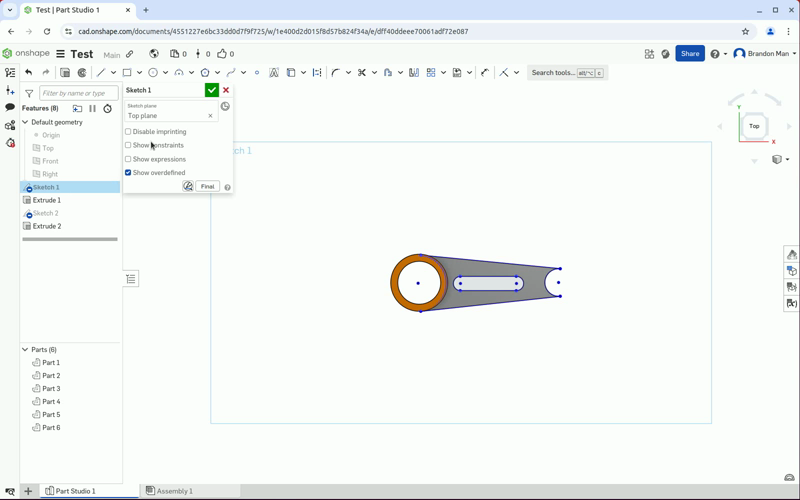
mouse_move(229, 92)
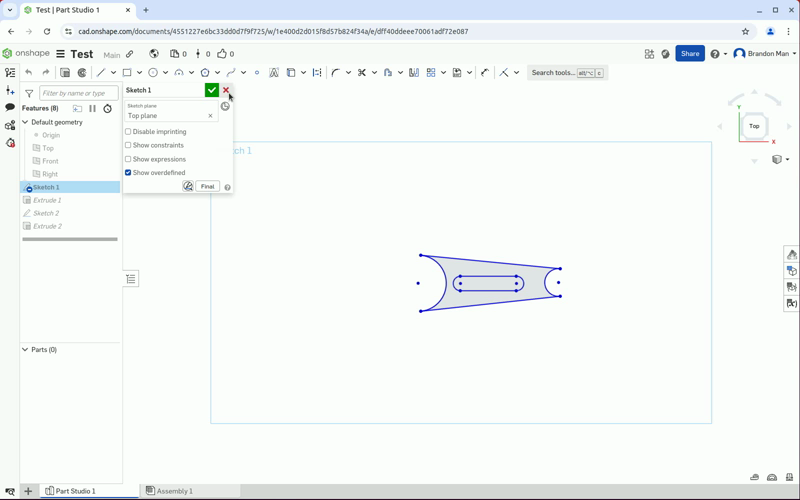
click(229, 92)
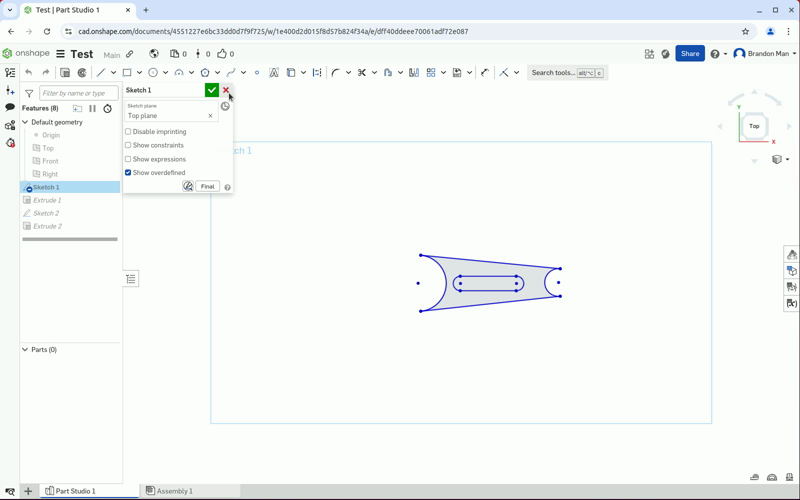
key(shift+s)
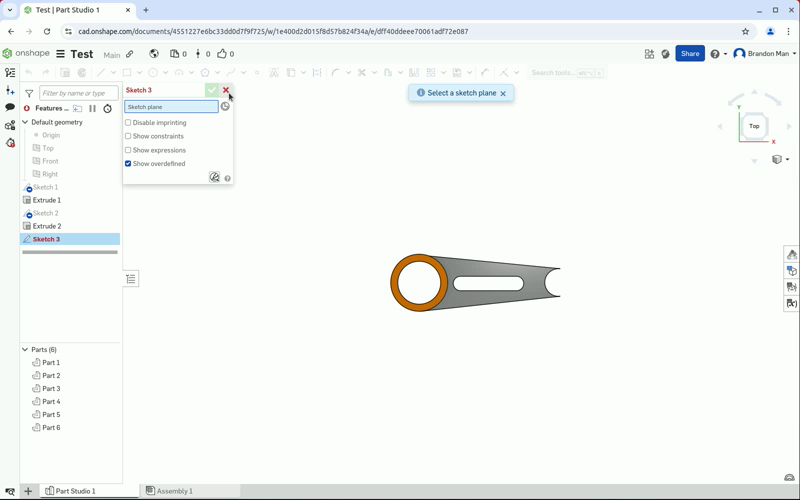
mouse_move(73, 150)
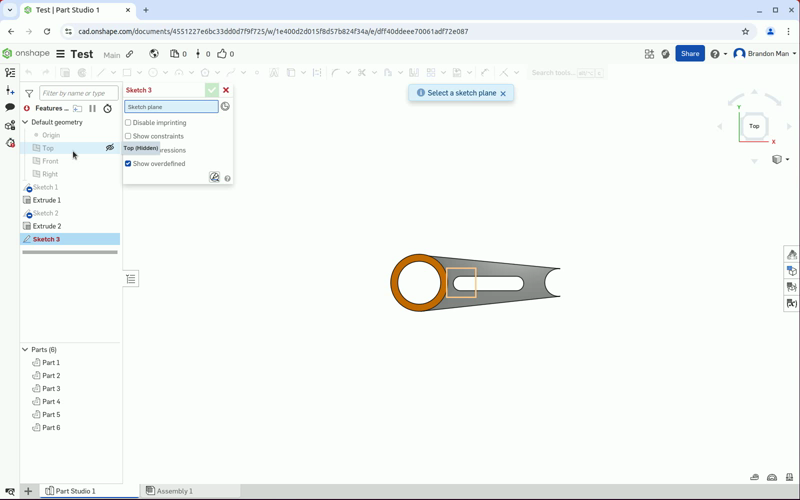
click(73, 150)
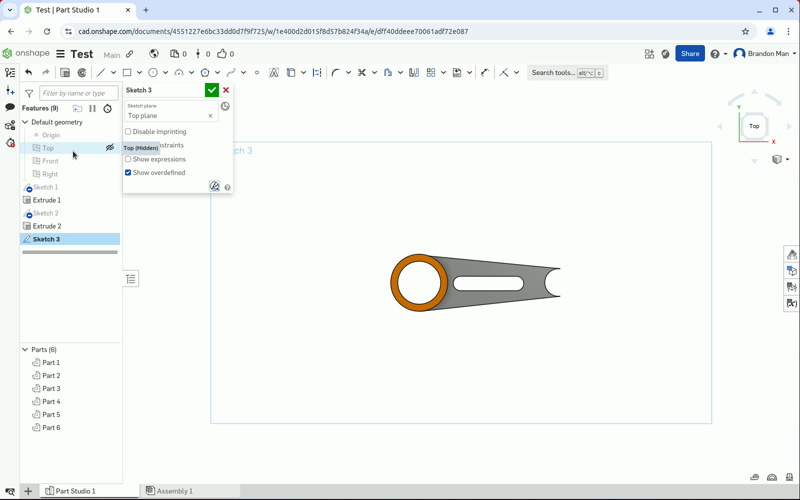
mouse_move(73, 352)
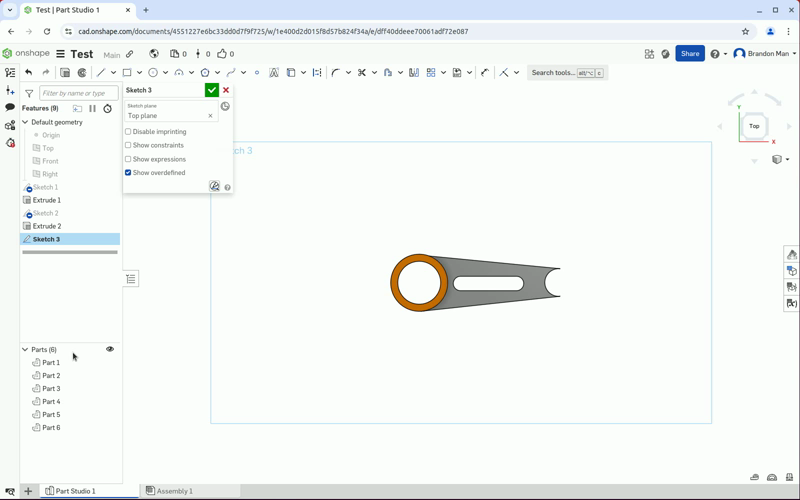
key(y)
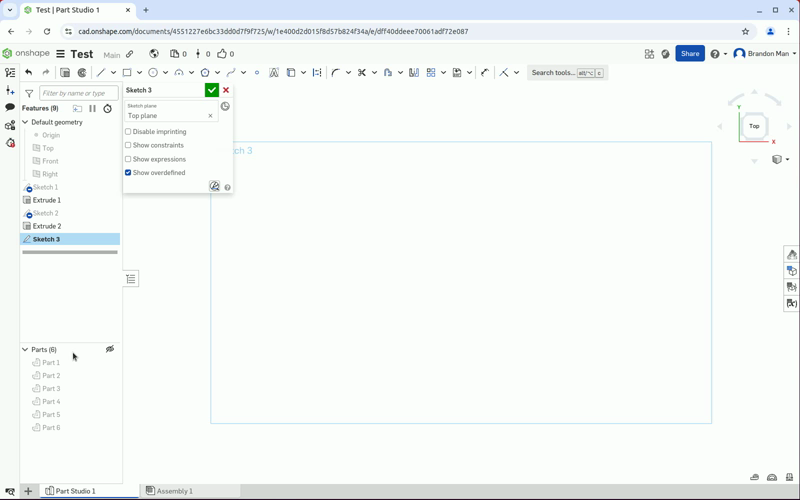
key(c)
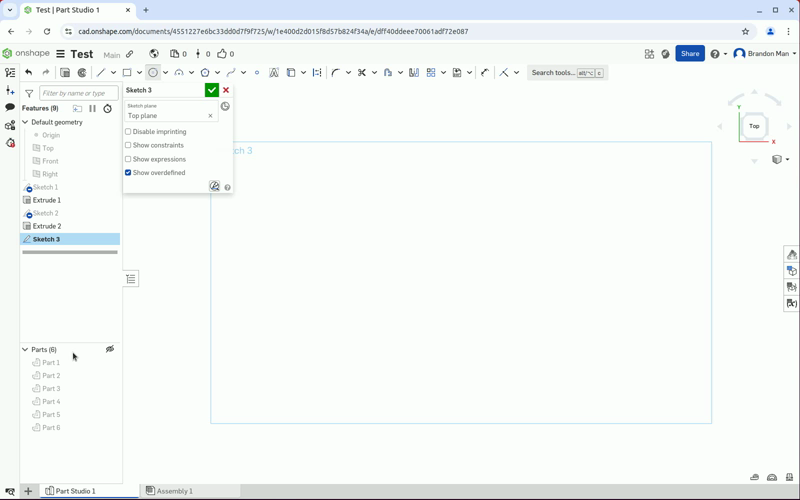
key_down(shift)
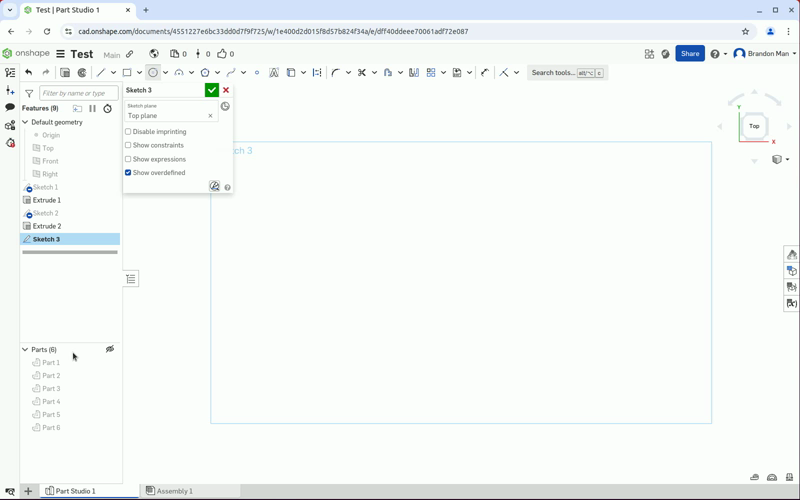
mouse_move(559, 282)
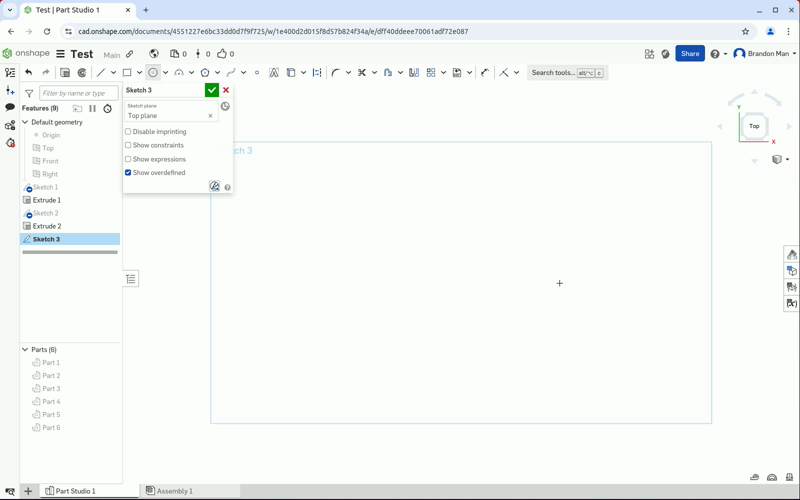
click(559, 282)
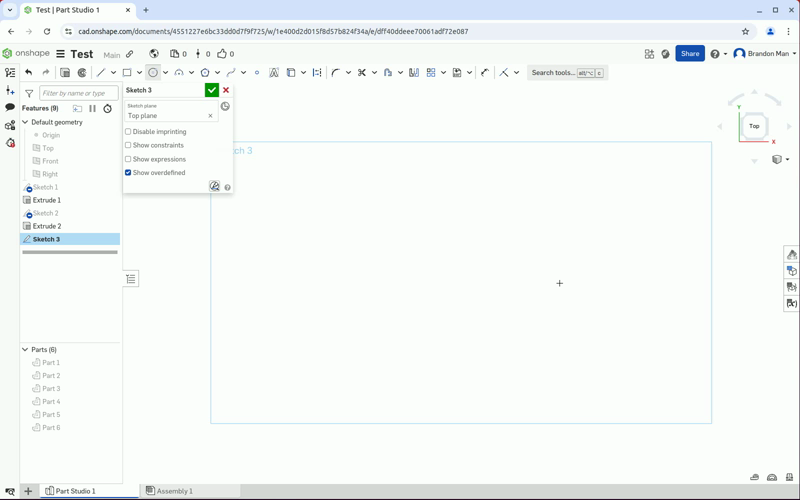
key_up(shift)
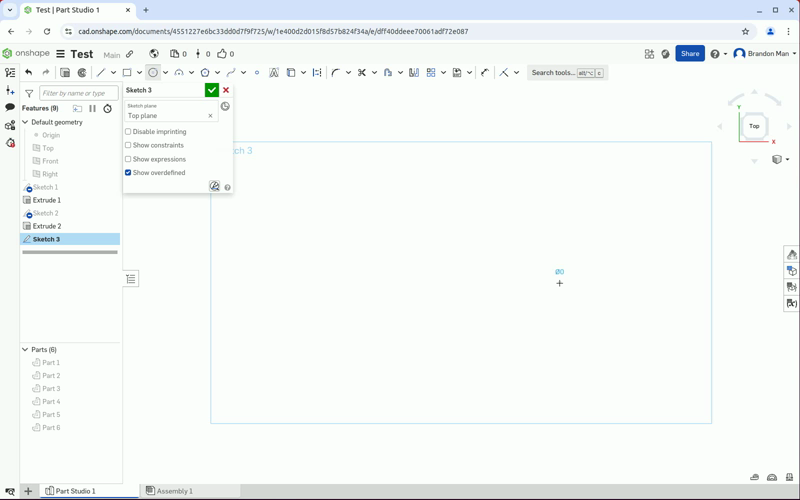
mouse_move(574, 282)
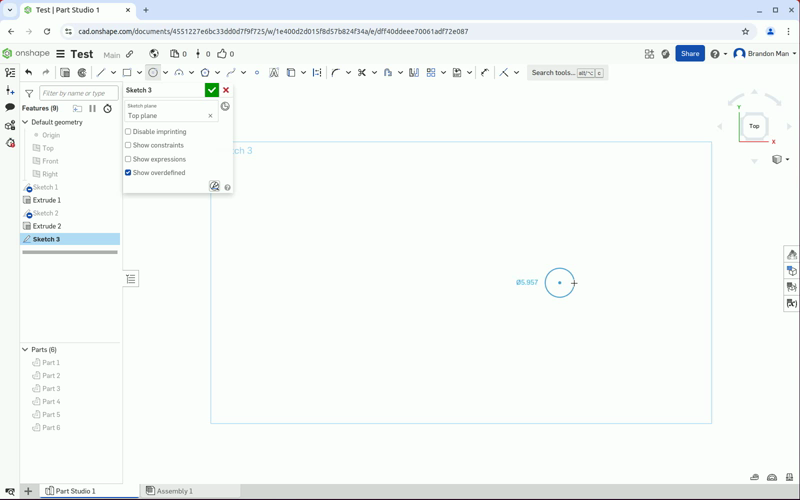
click(574, 282)
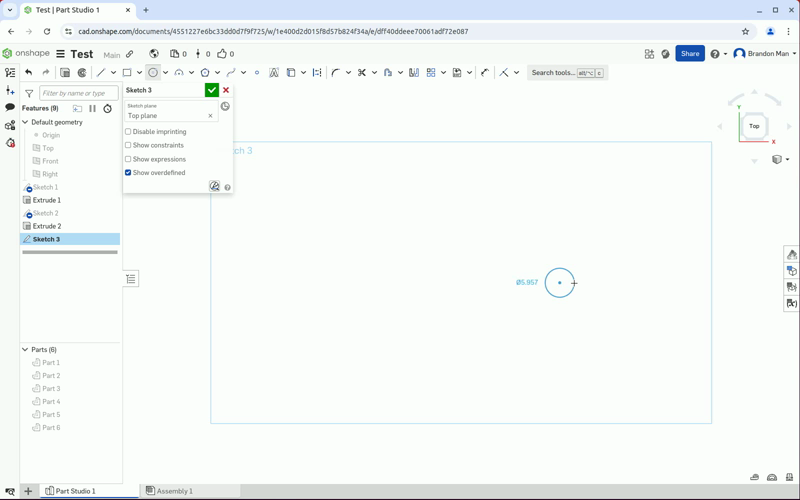
key(esc)
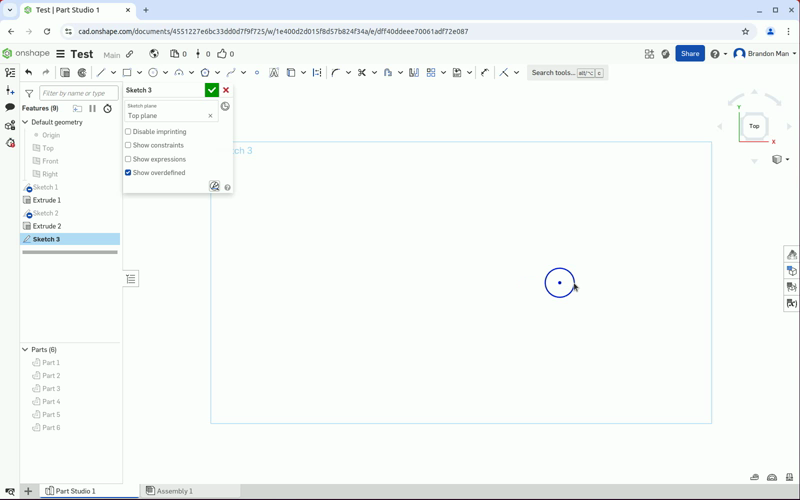
key(c)
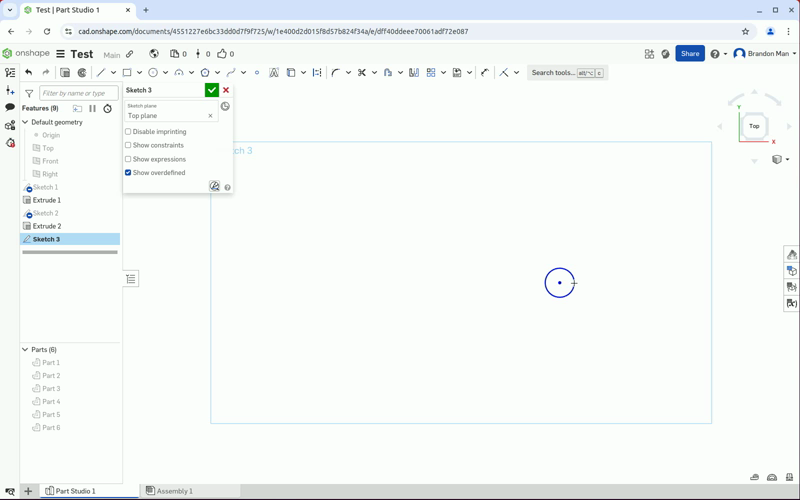
key_down(shift)
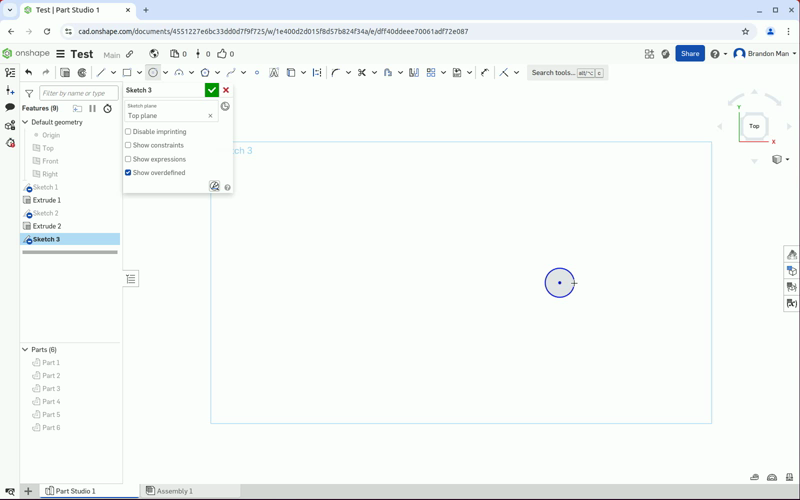
mouse_move(559, 282)
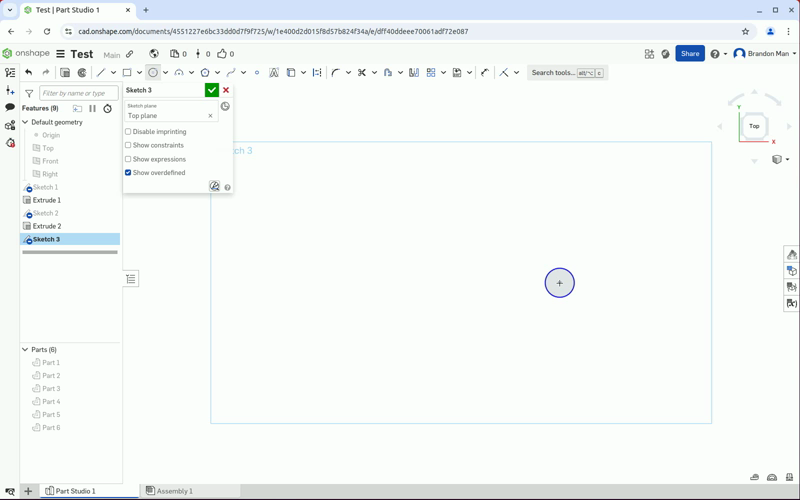
click(559, 282)
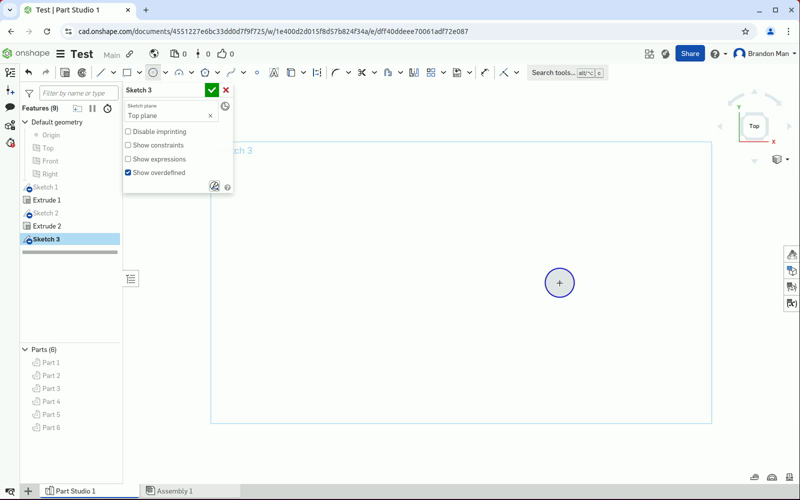
key_up(shift)
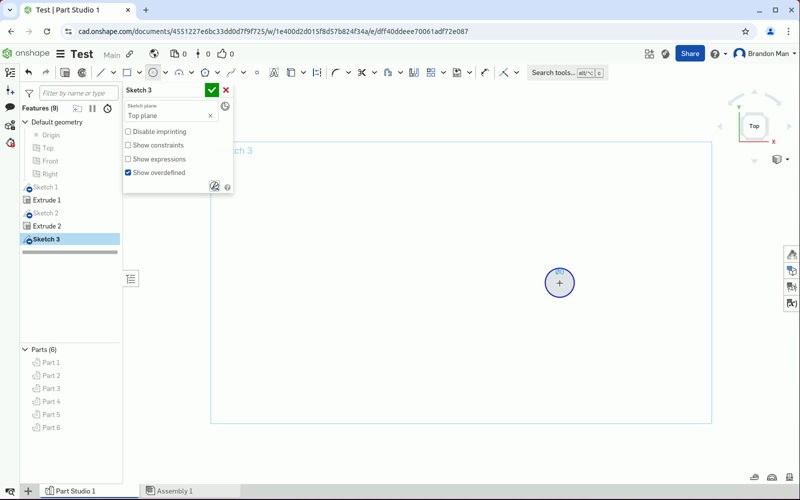
mouse_move(567, 282)
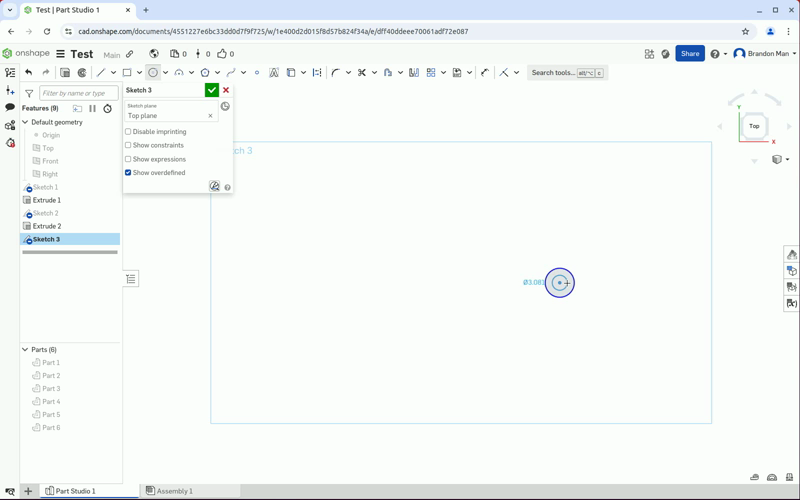
click(567, 282)
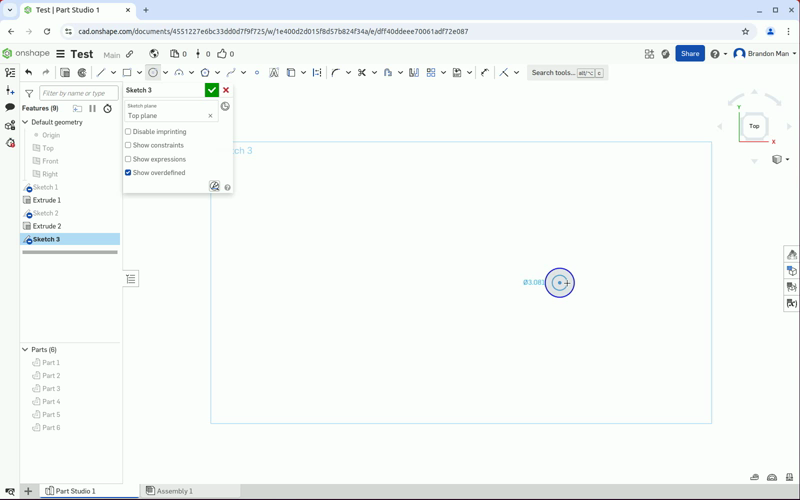
key(esc)
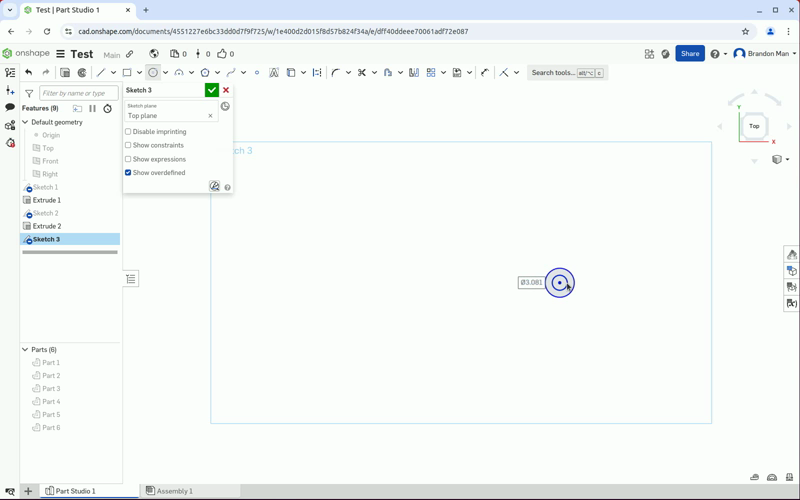
mouse_move(551, 286)
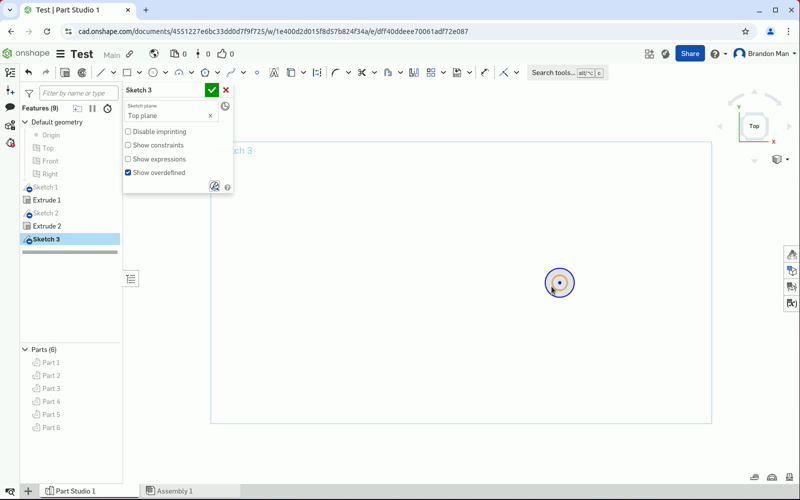
scroll(6)
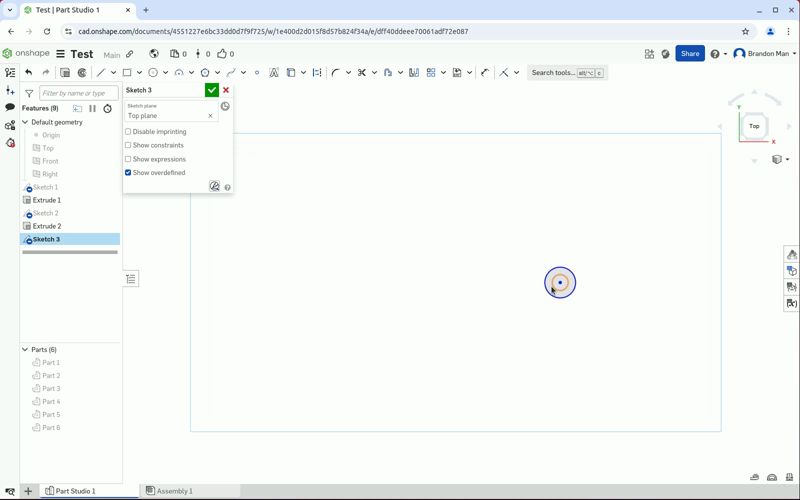
scroll(6)
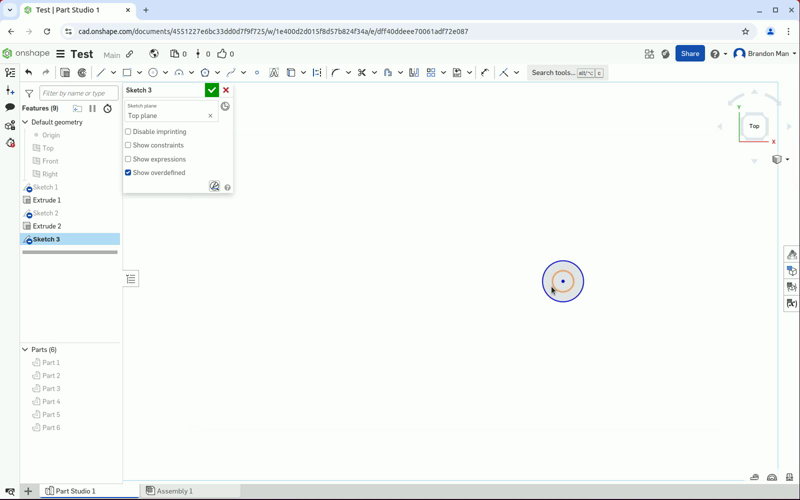
scroll(6)
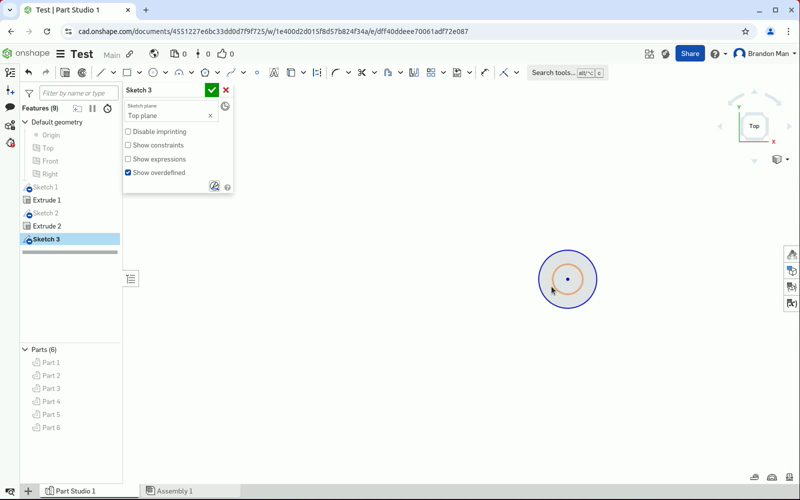
scroll(6)
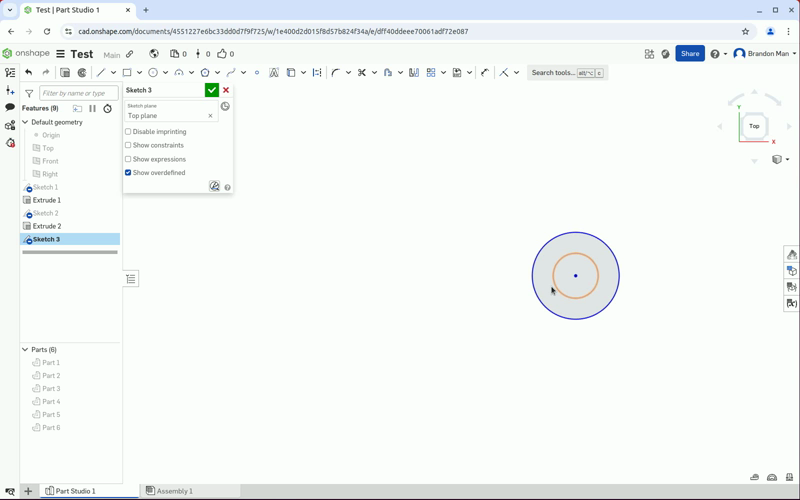
scroll(6)
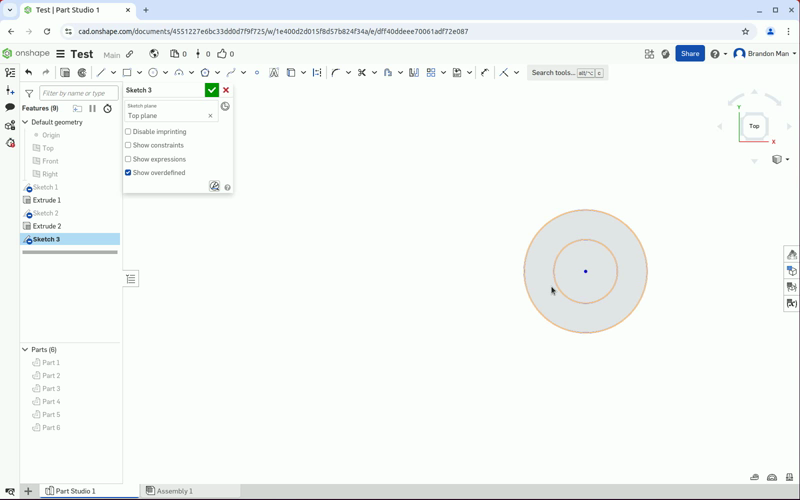
scroll(6)
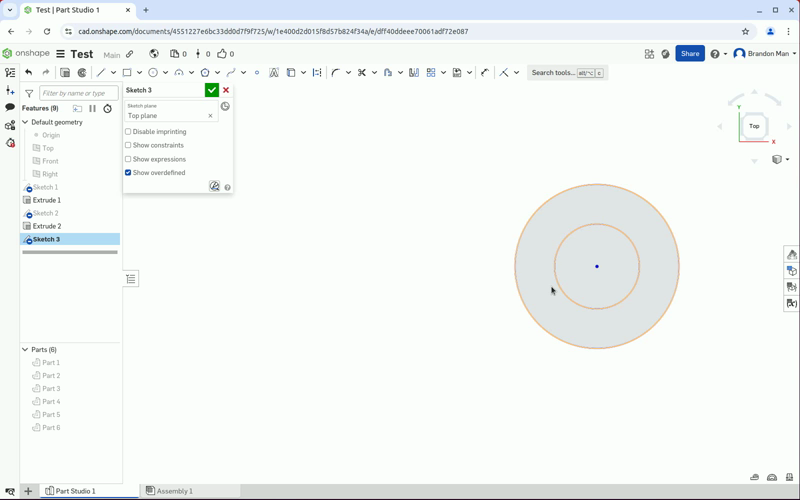
scroll(6)
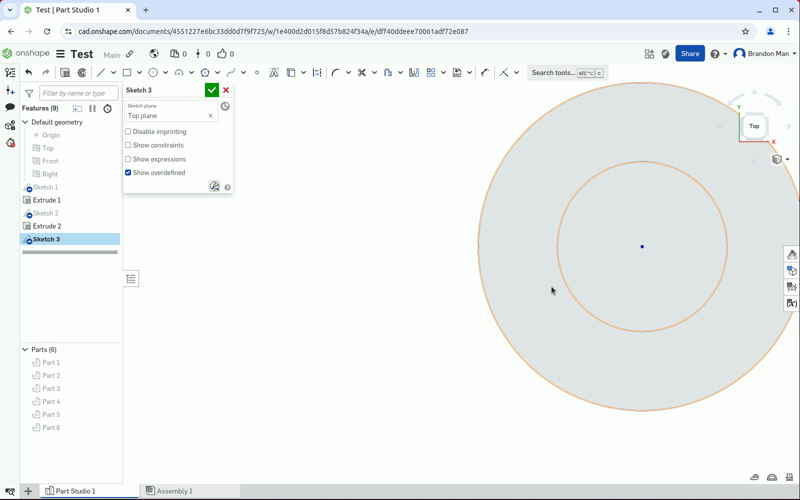
click(551, 286)
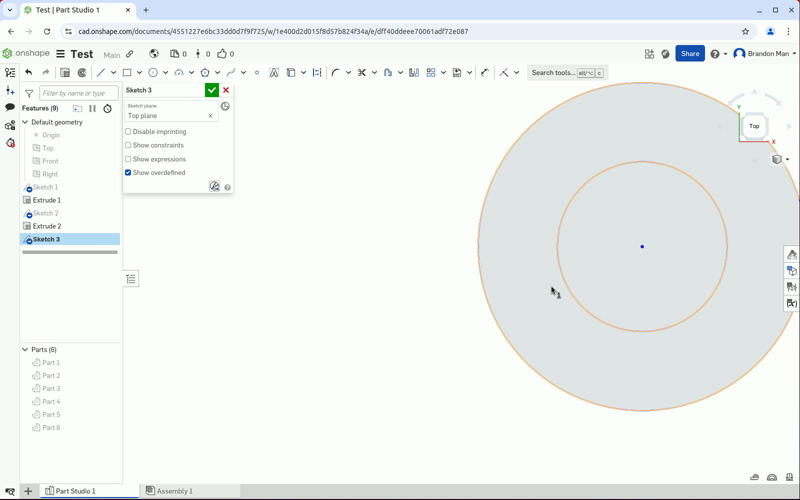
scroll(-6)
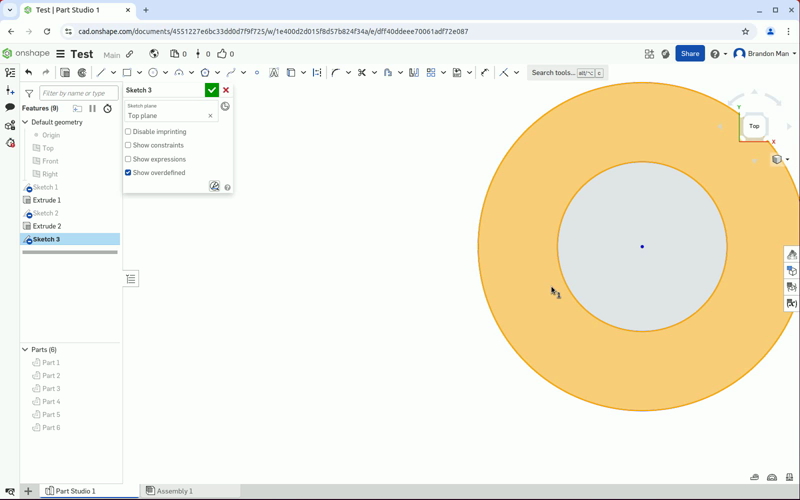
scroll(-6)
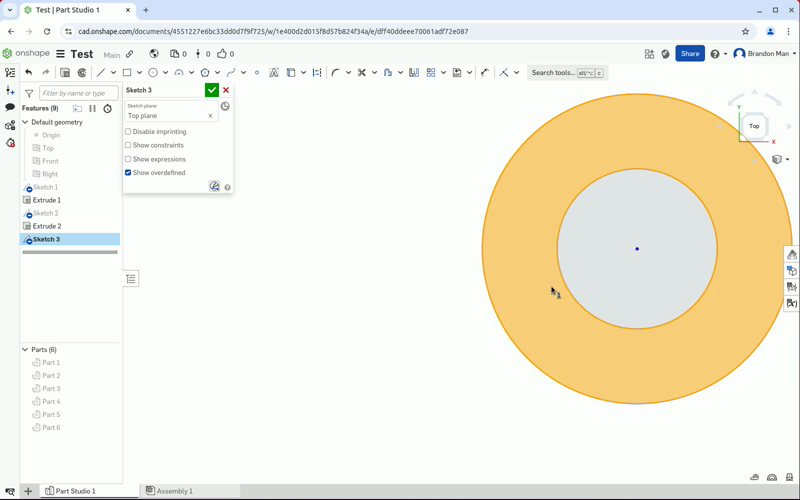
scroll(-6)
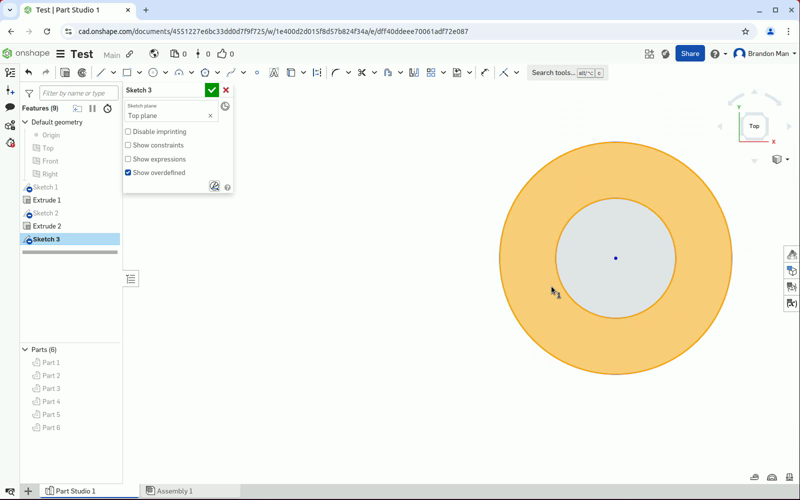
scroll(-6)
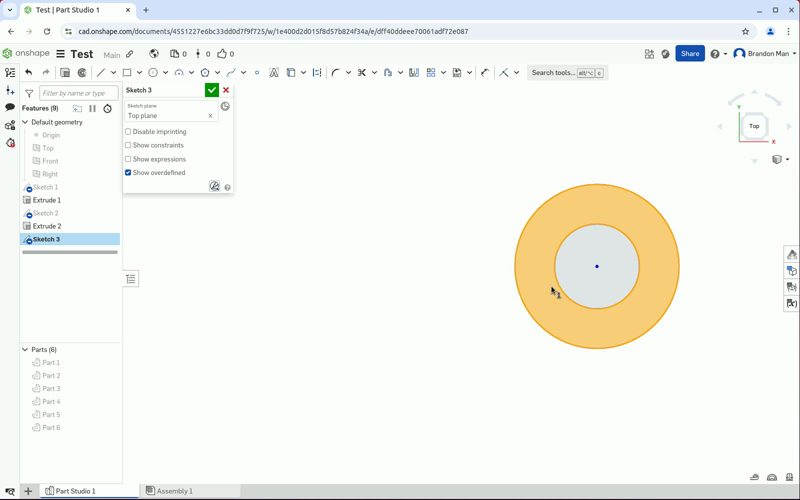
scroll(-6)
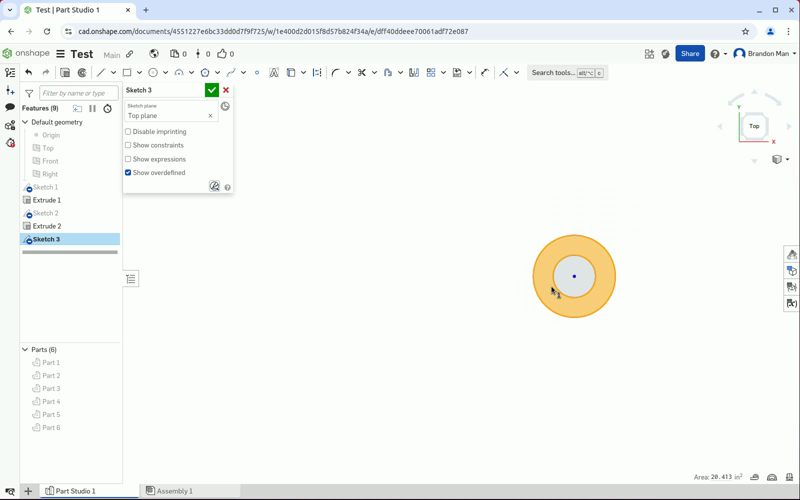
scroll(-6)
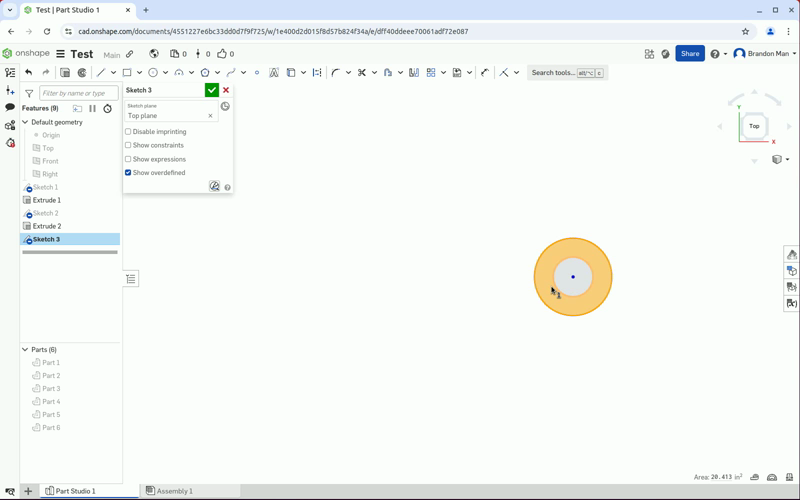
scroll(-6)
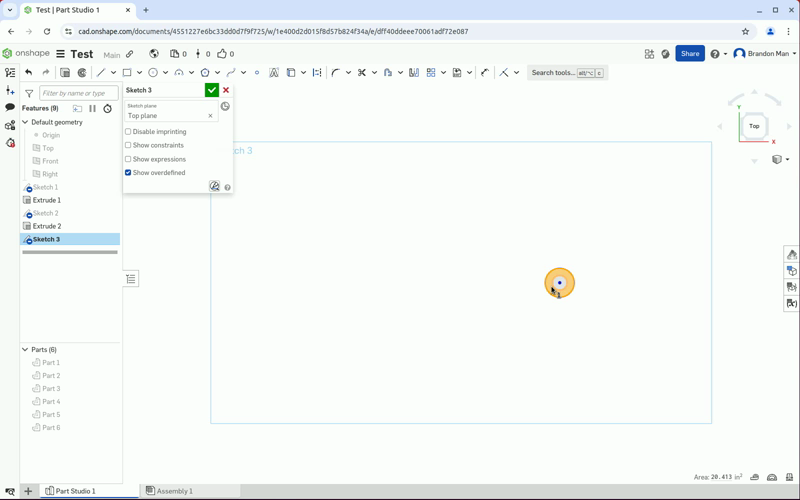
mouse_move(73, 352)
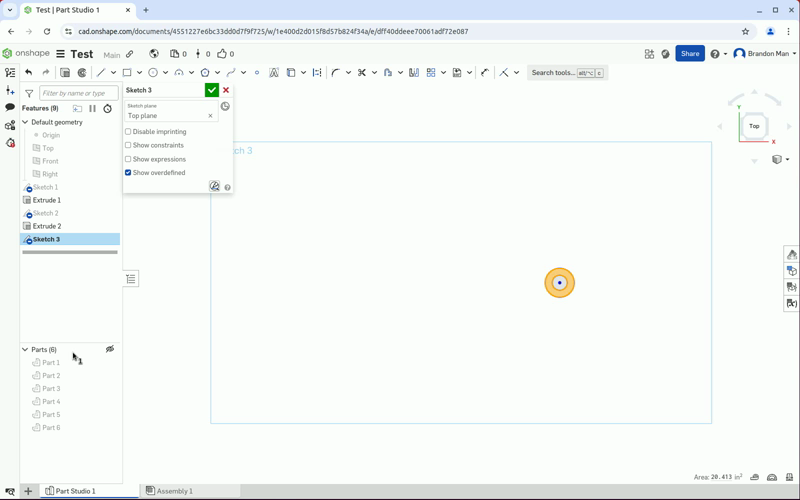
key(shift+y)
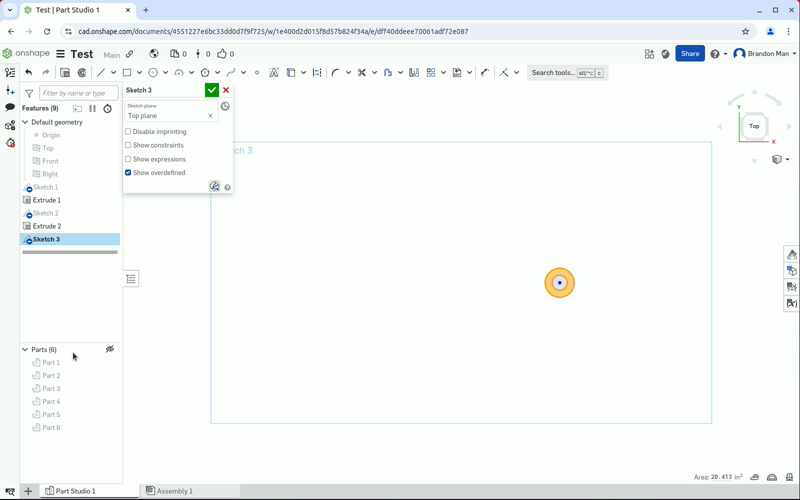
key(shift+e)
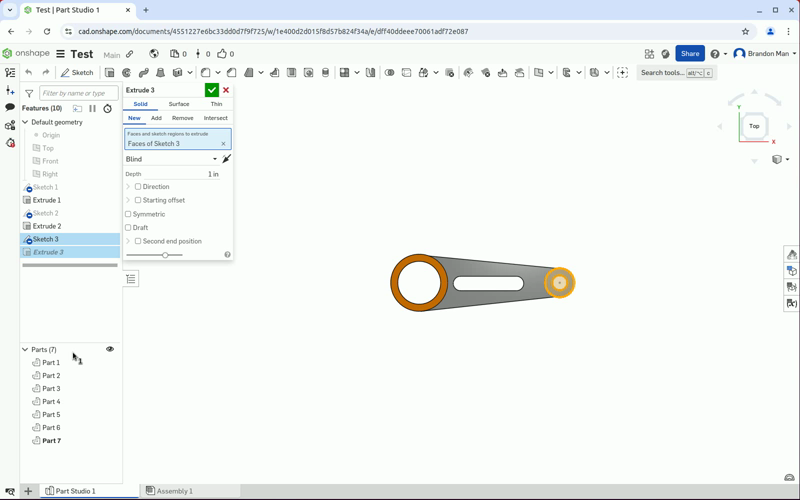
mouse_move(143, 106)
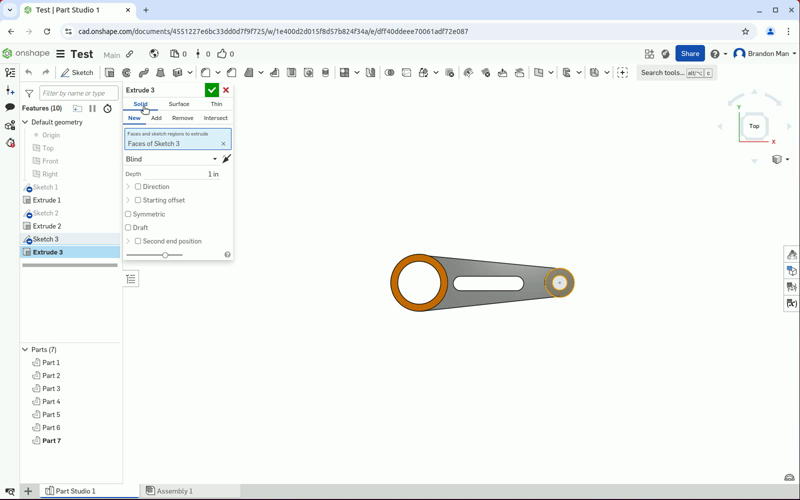
click(143, 106)
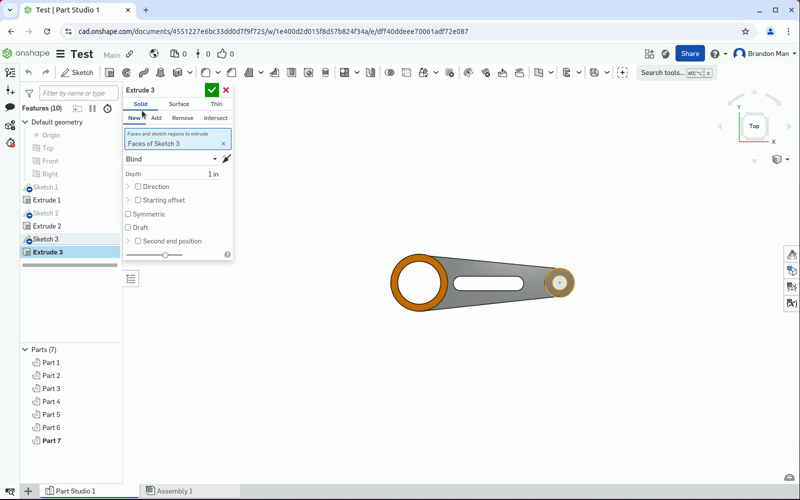
mouse_move(137, 120)
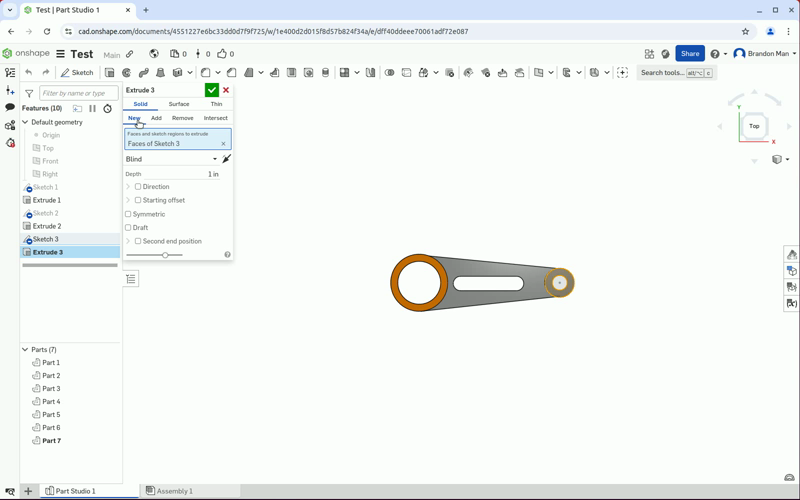
click(137, 120)
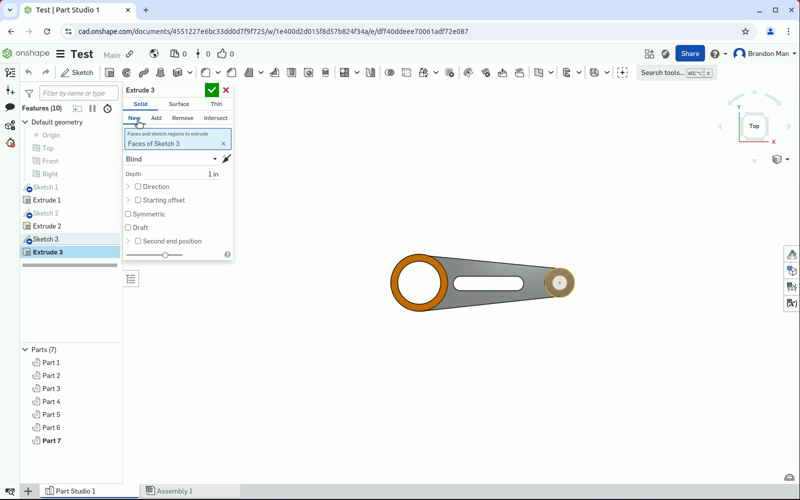
key(tab, 4)
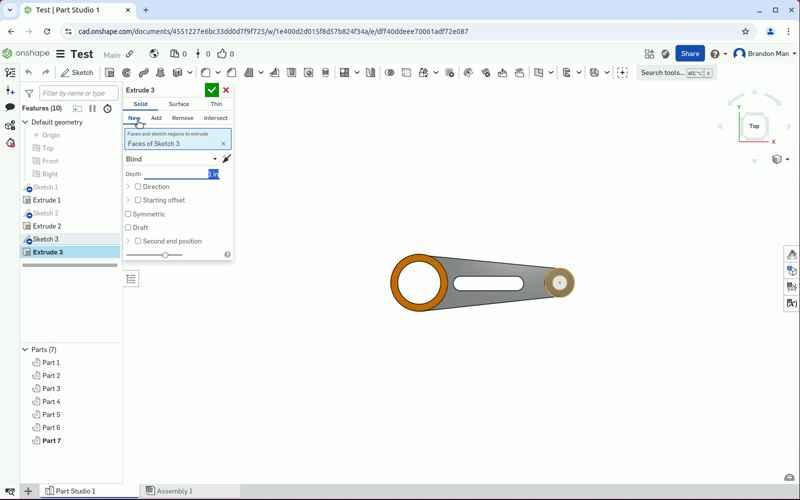
text(7.221)
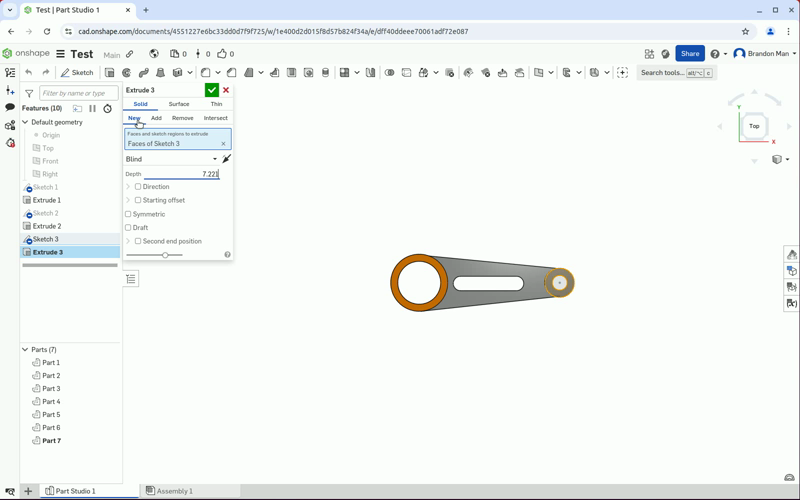
key(enter)
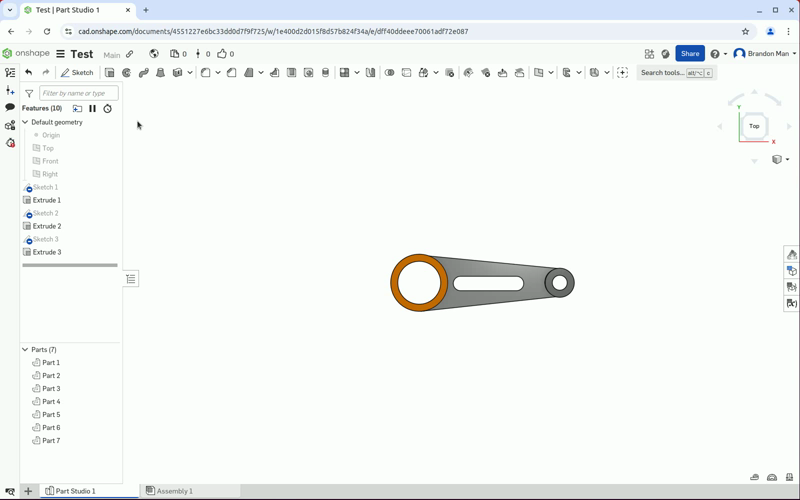
key(shift+h)
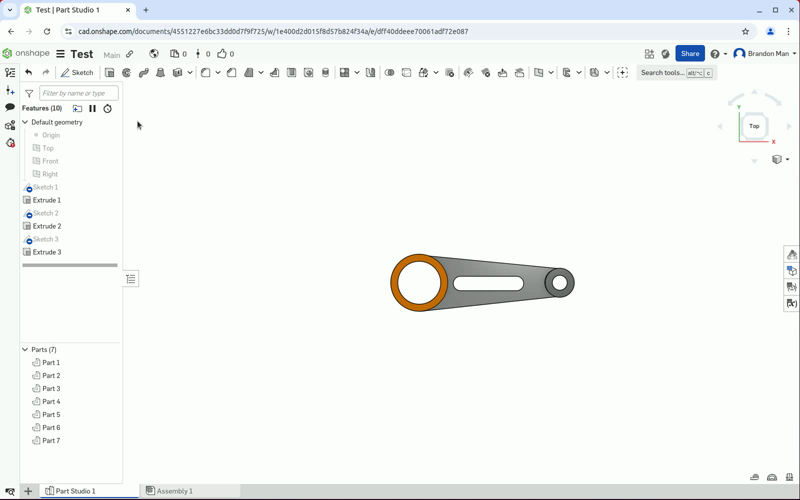
key(shift+h)
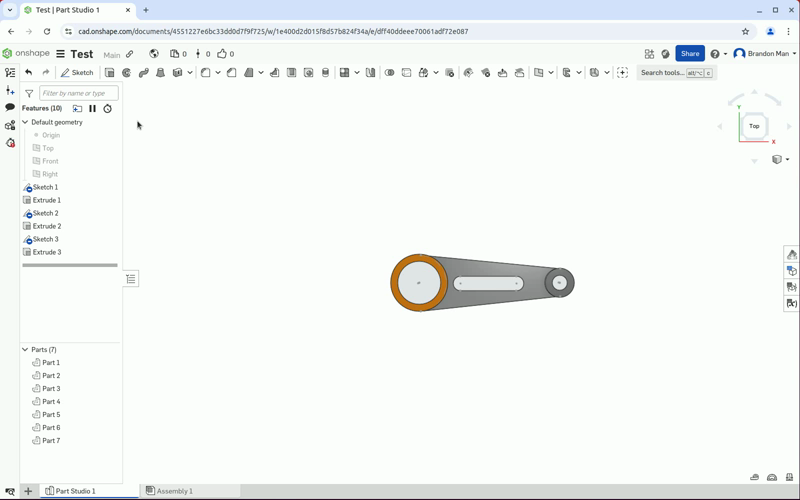
key(shift+7)
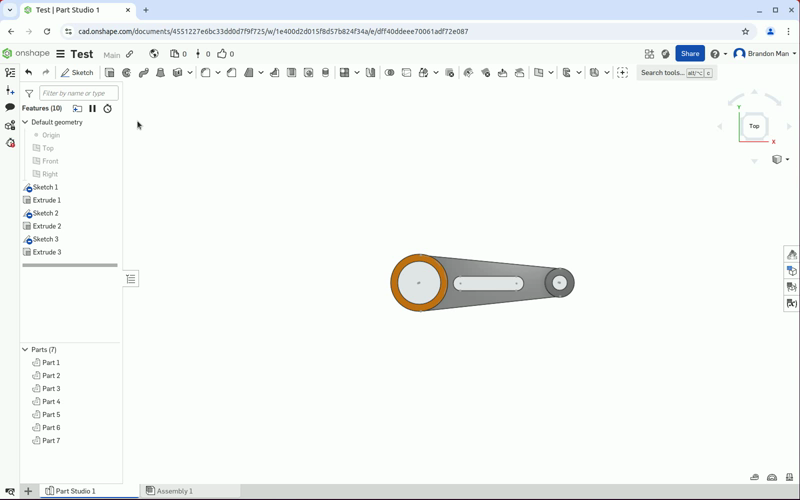
key(up, 3)
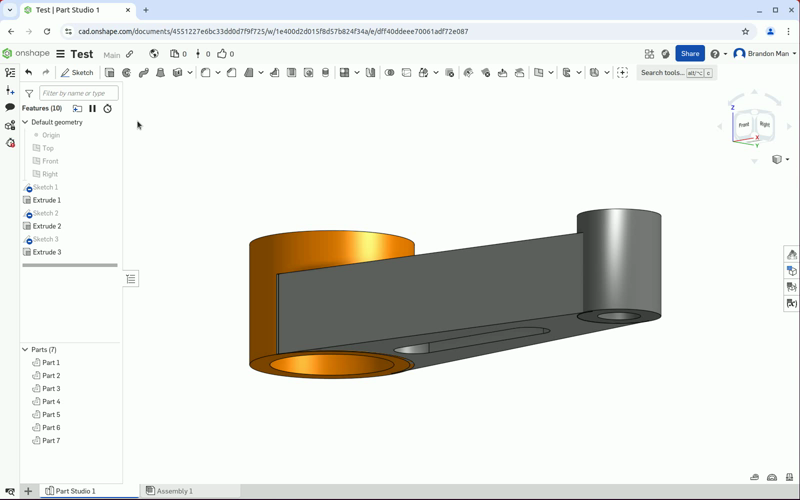
key(left, 3)
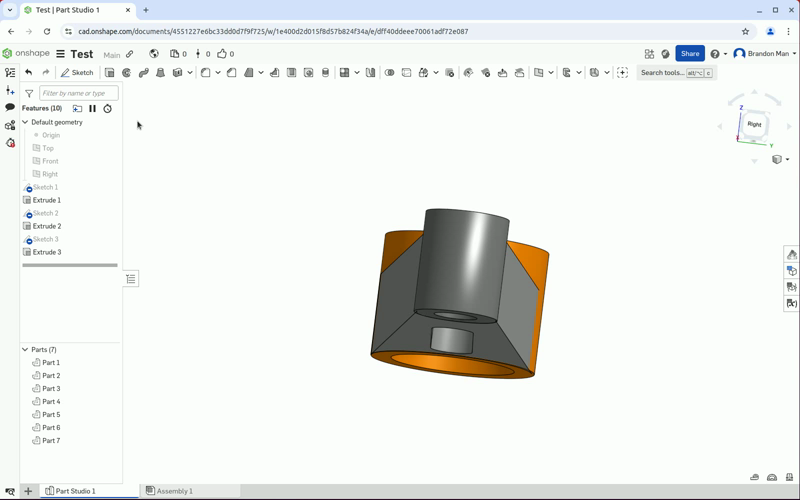
key(right, 3)
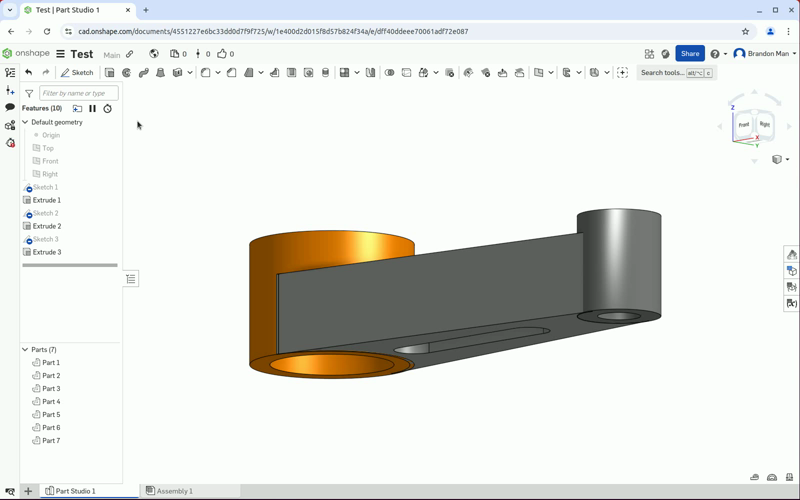
key(down, 3)
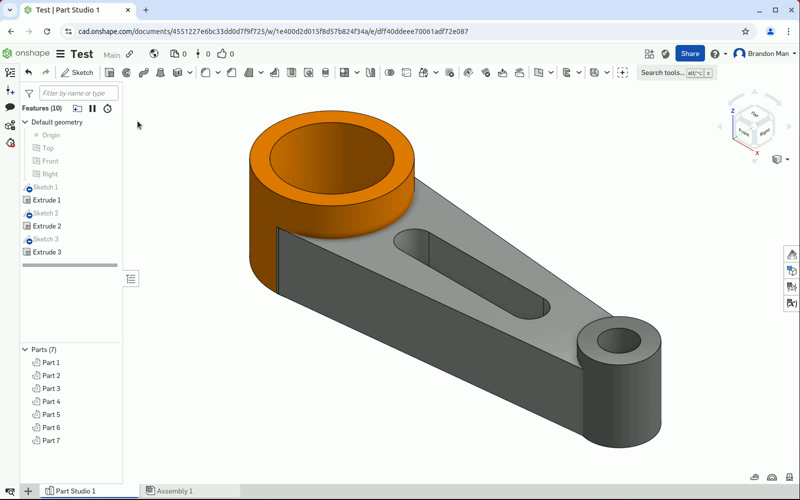
mouse_move(73, 189)
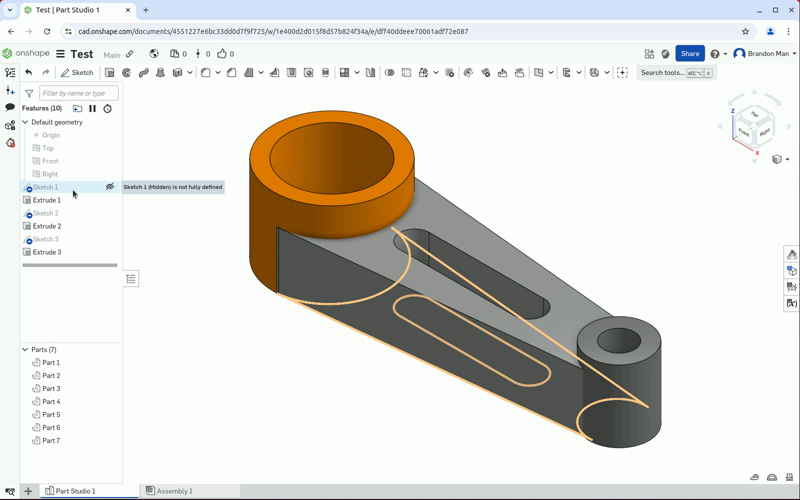
click(73, 189)